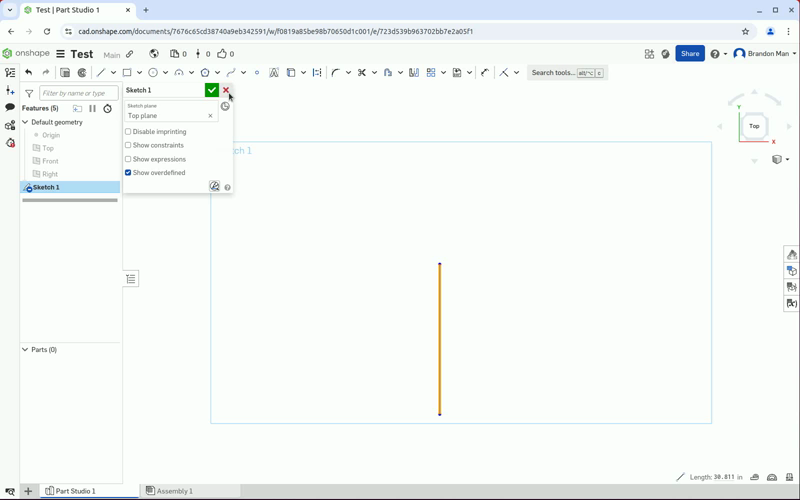
key(shift+h)
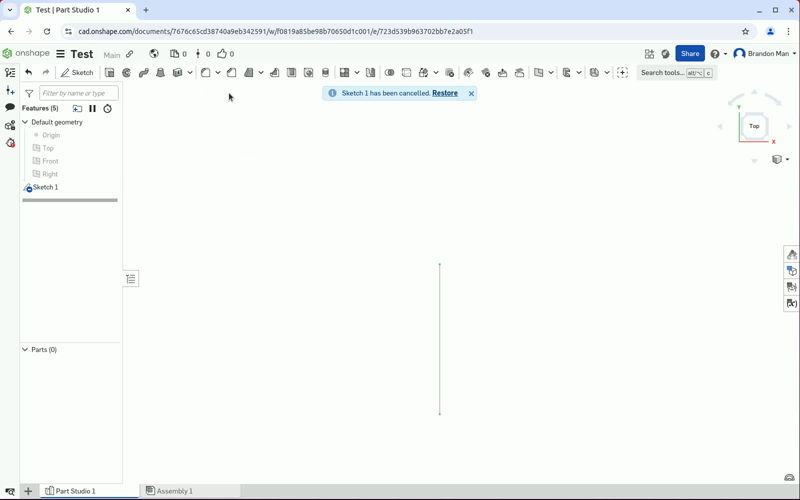
key(shift+s)
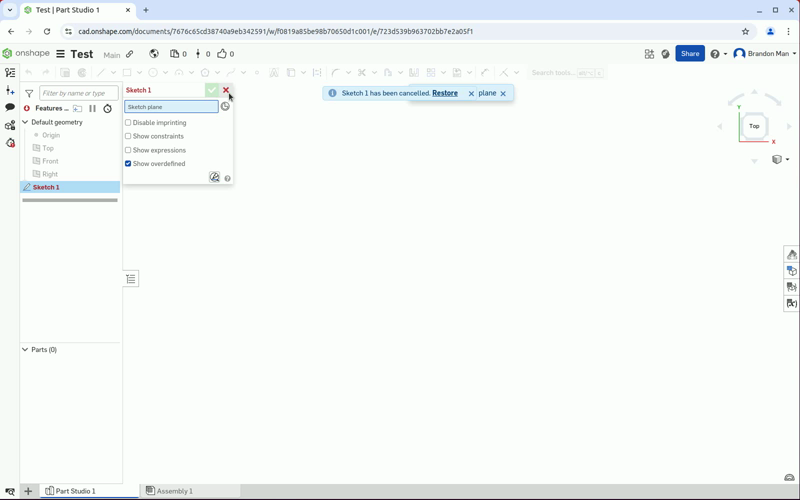
mouse_move(73, 150)
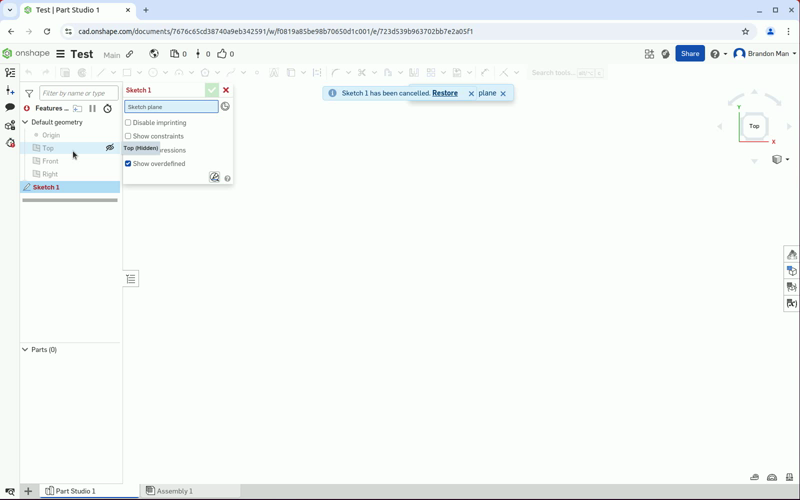
click(73, 150)
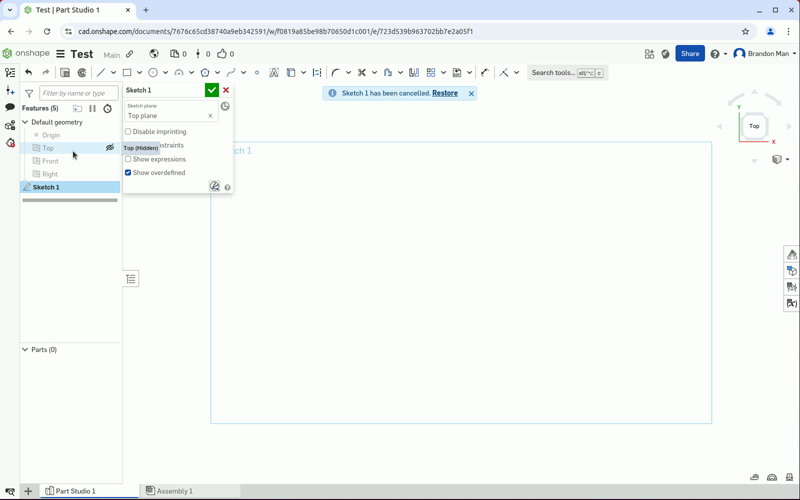
mouse_move(73, 352)
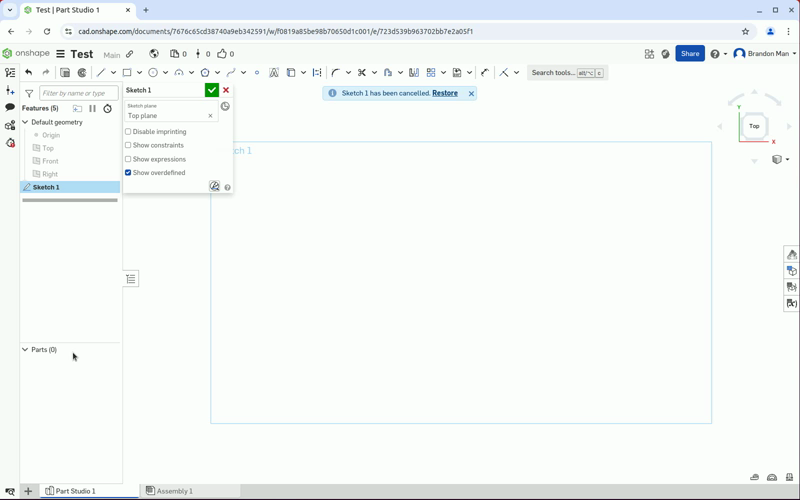
key(y)
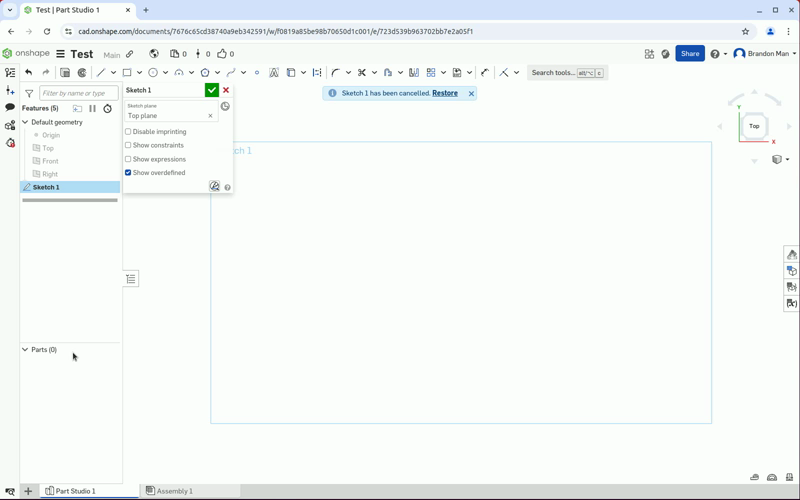
key(l)
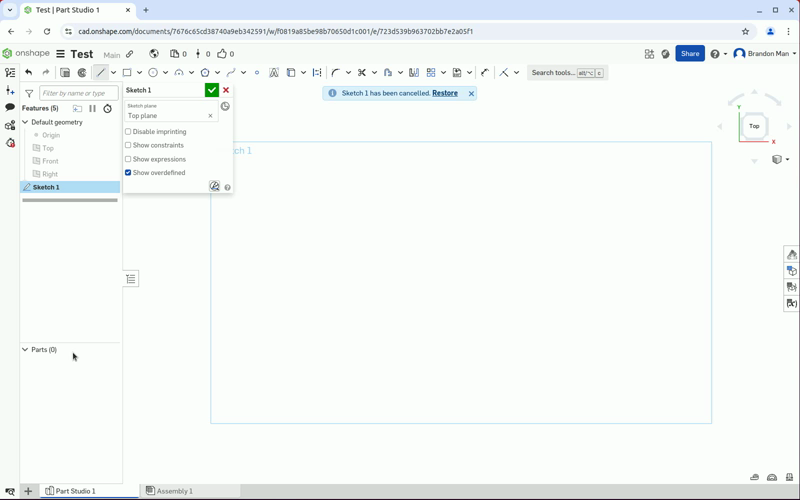
key_down(shift)
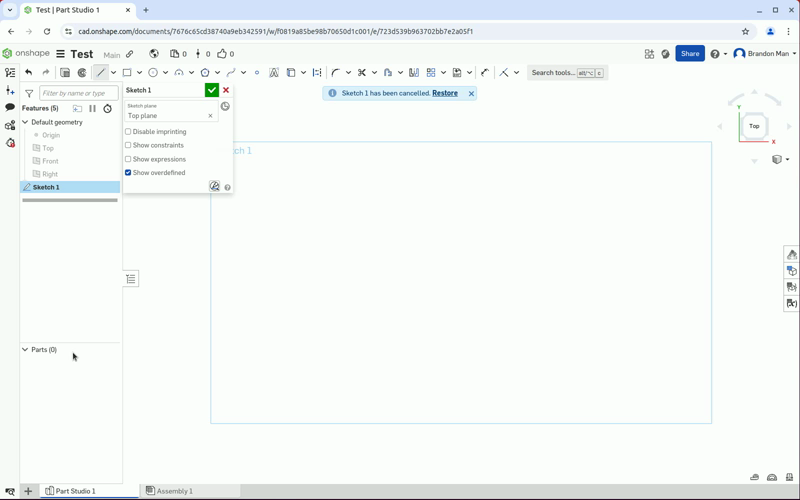
mouse_move(460, 395)
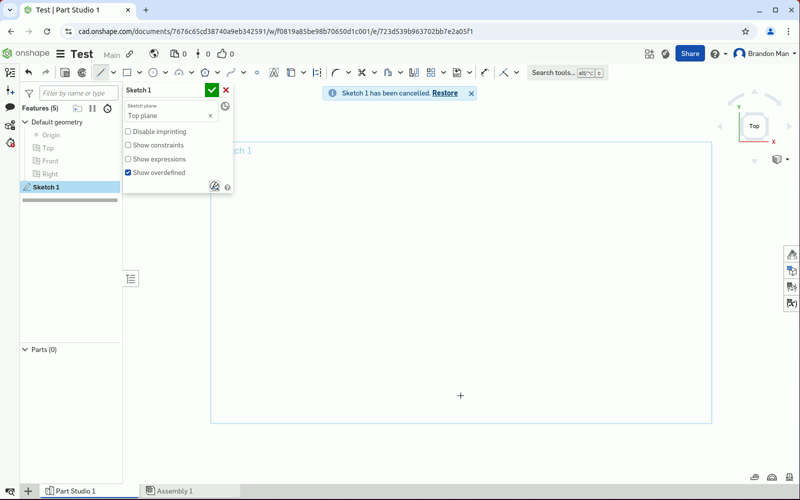
click(460, 395)
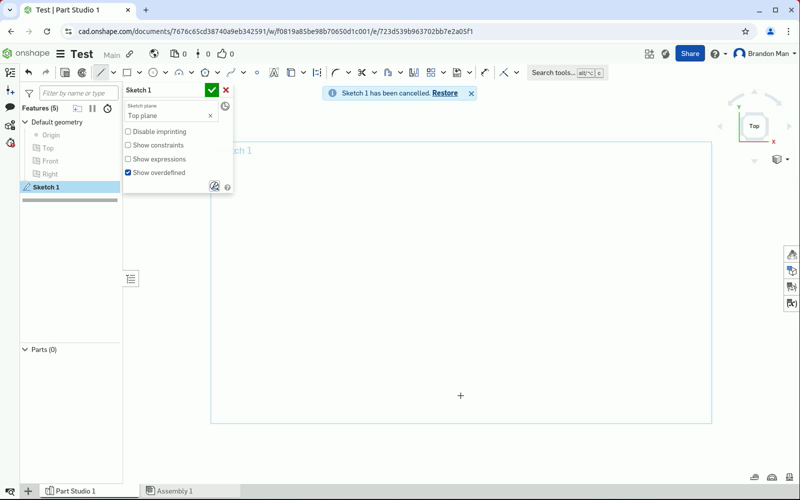
key_up(shift)
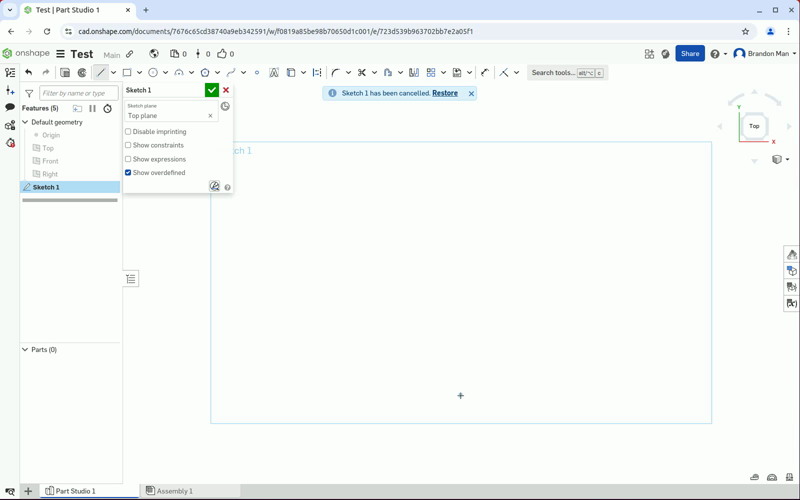
key_down(shift)
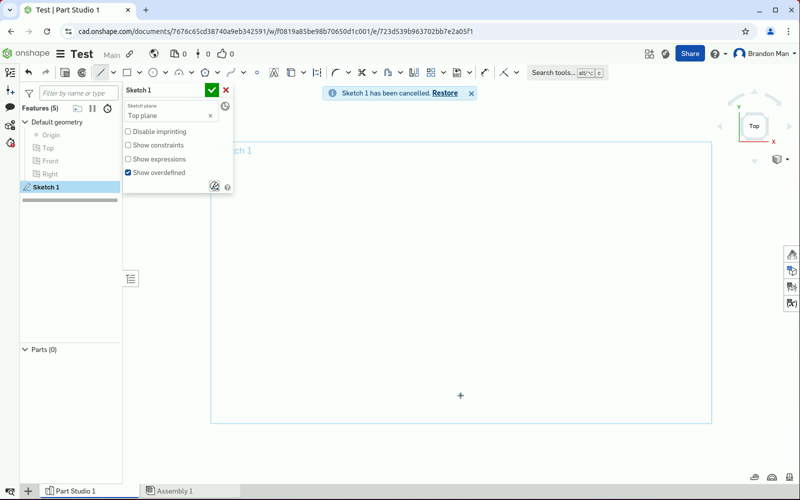
mouse_move(490, 395)
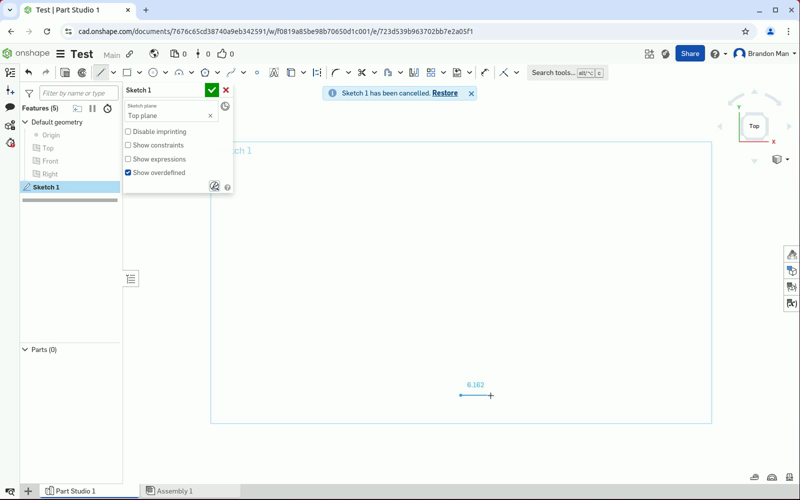
mouse_move(472, 395)
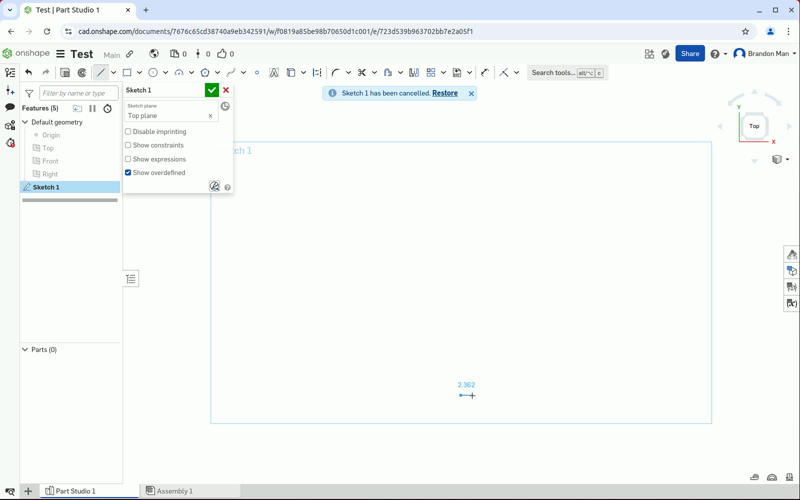
click(472, 395)
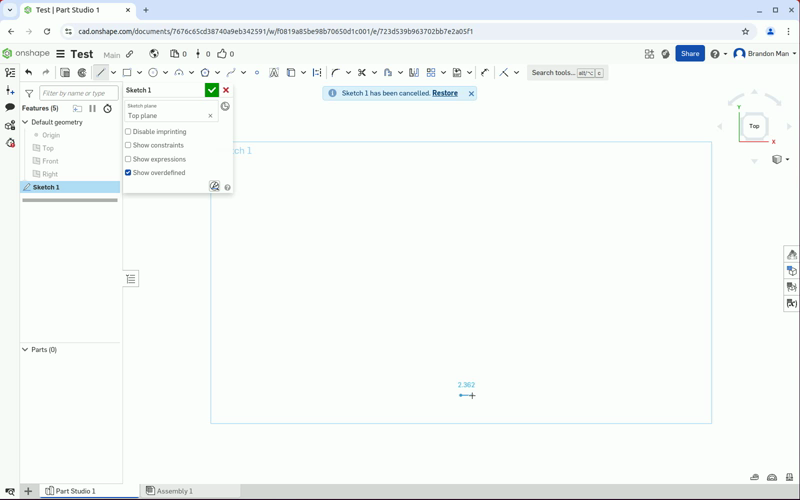
key_up(shift)
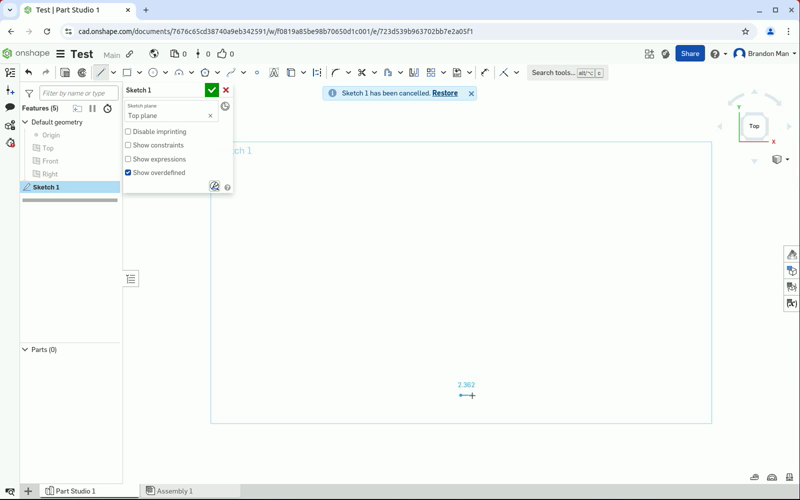
key_down(shift)
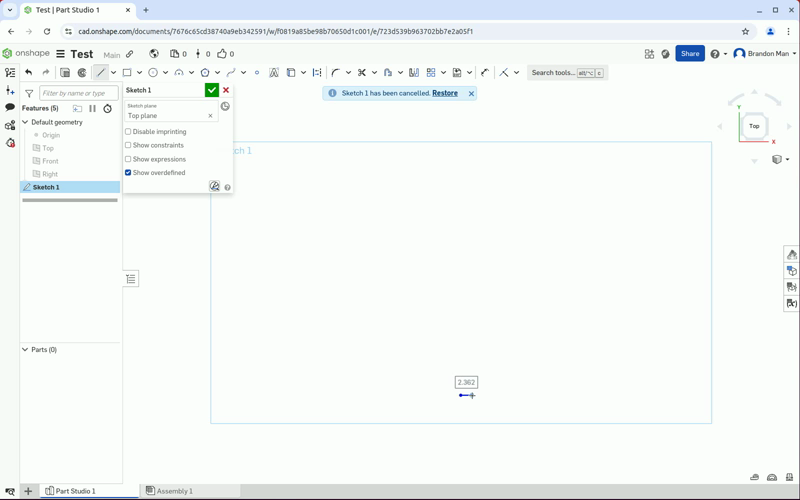
mouse_move(502, 395)
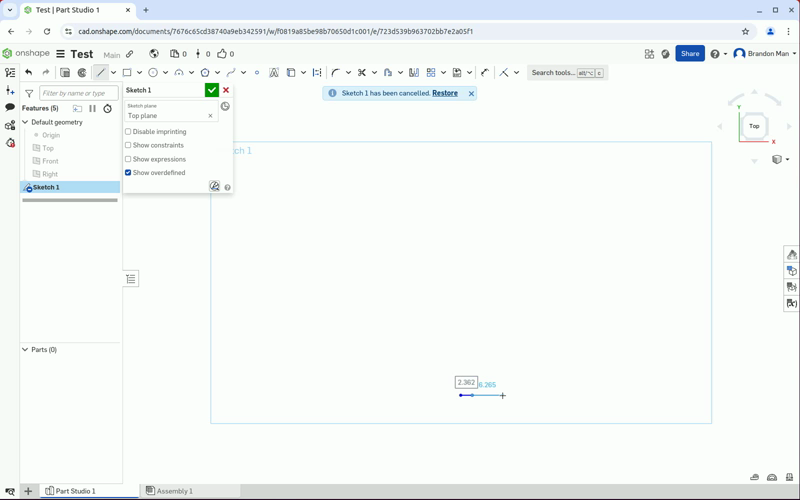
mouse_move(472, 393)
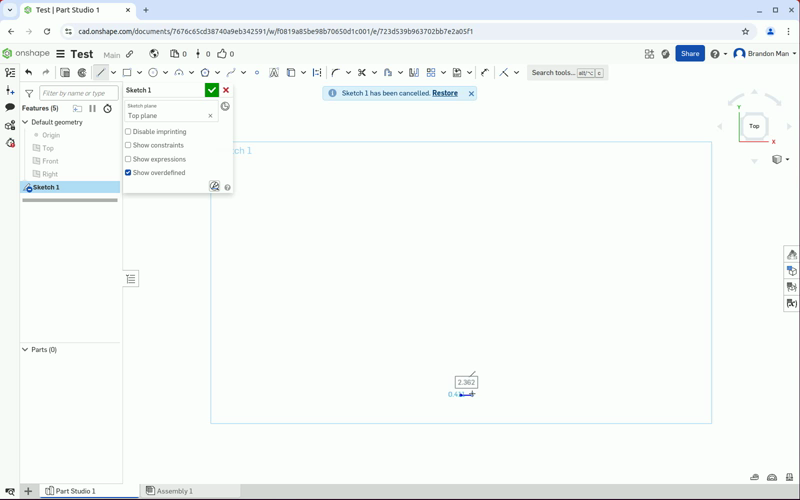
scroll(6)
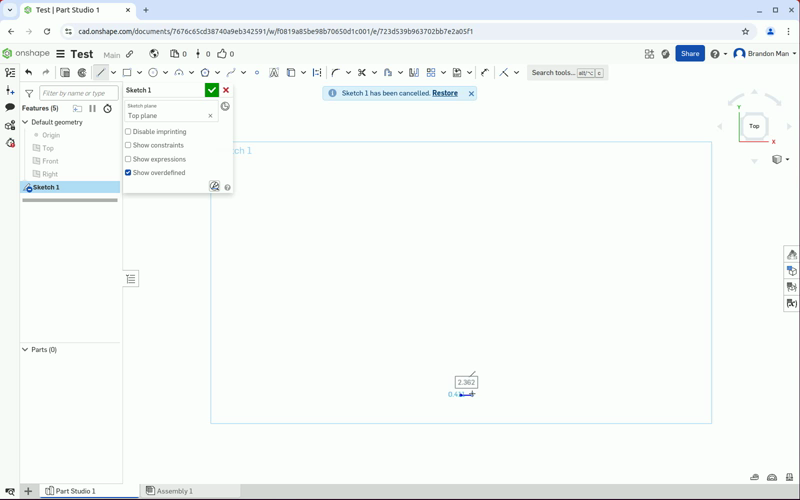
scroll(6)
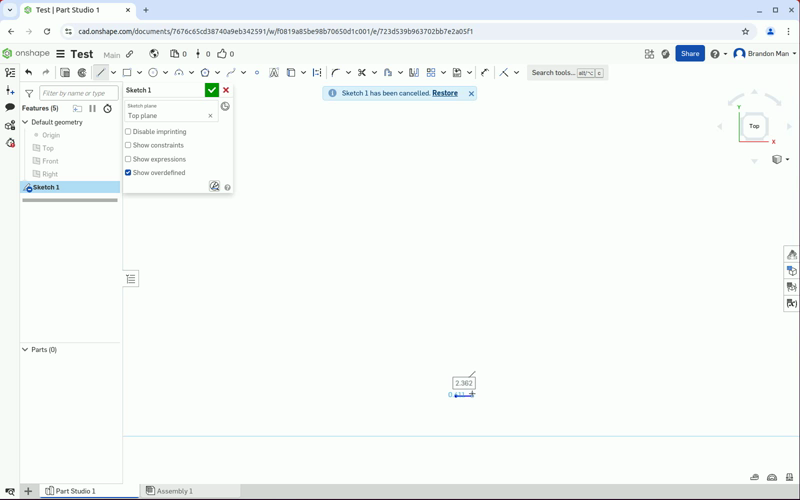
scroll(6)
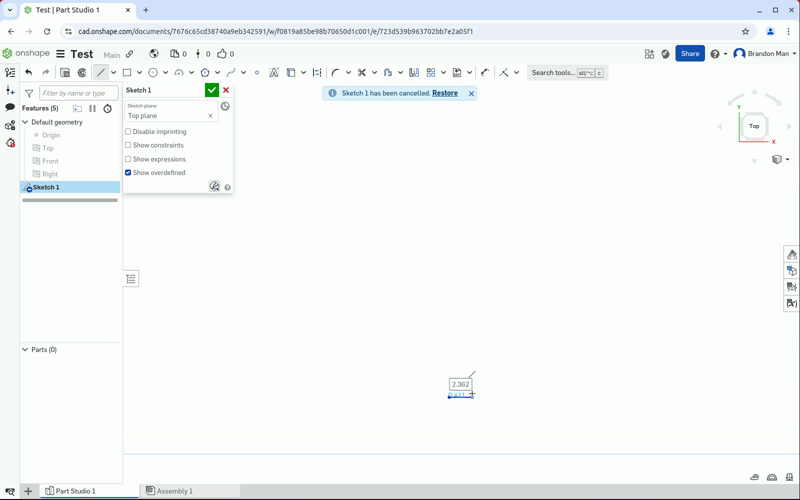
scroll(6)
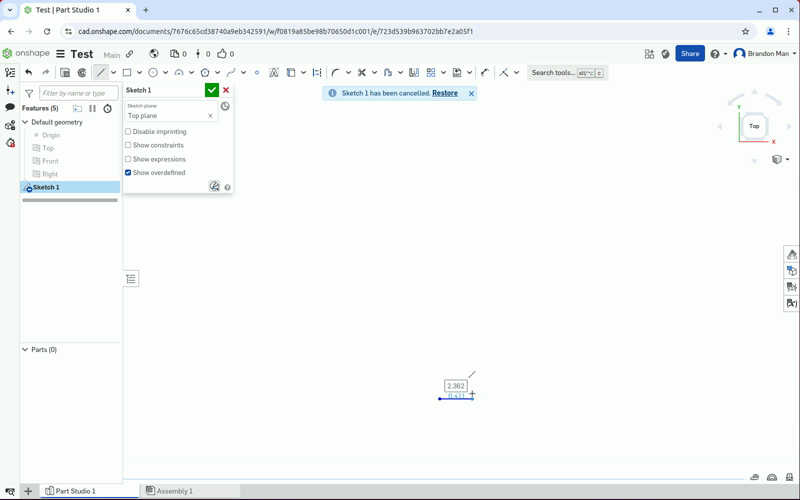
scroll(6)
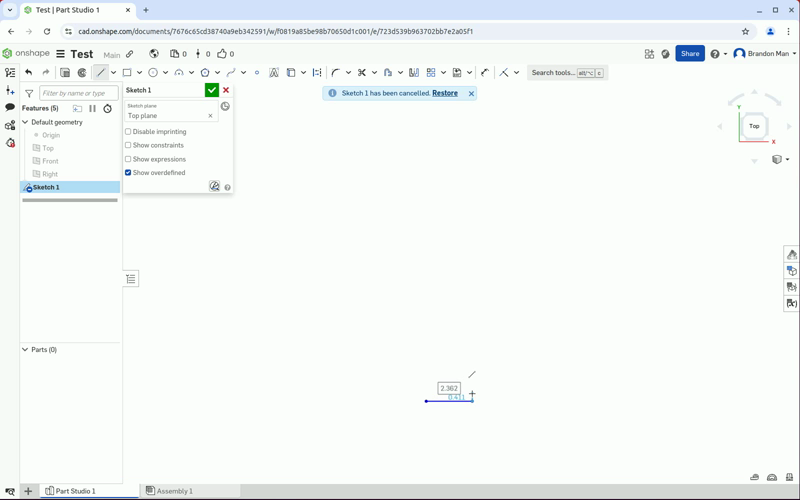
scroll(6)
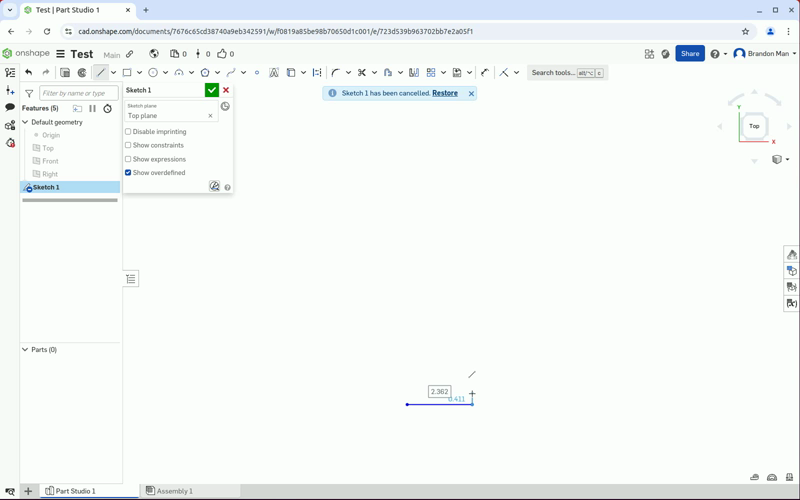
scroll(6)
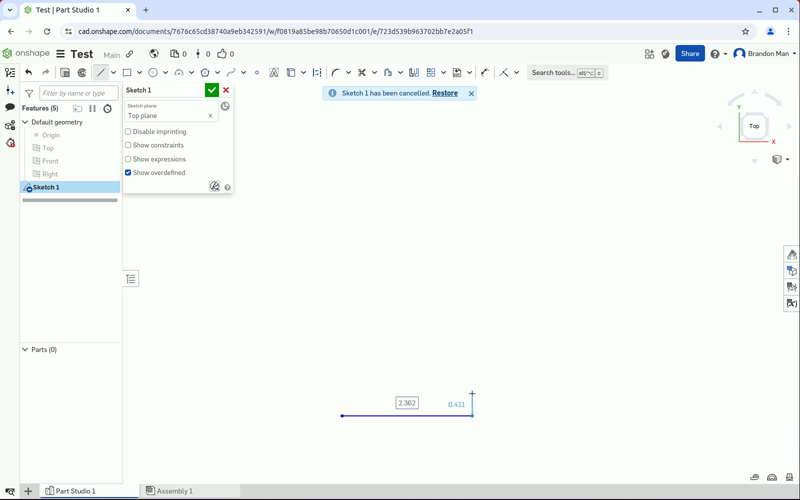
click(472, 393)
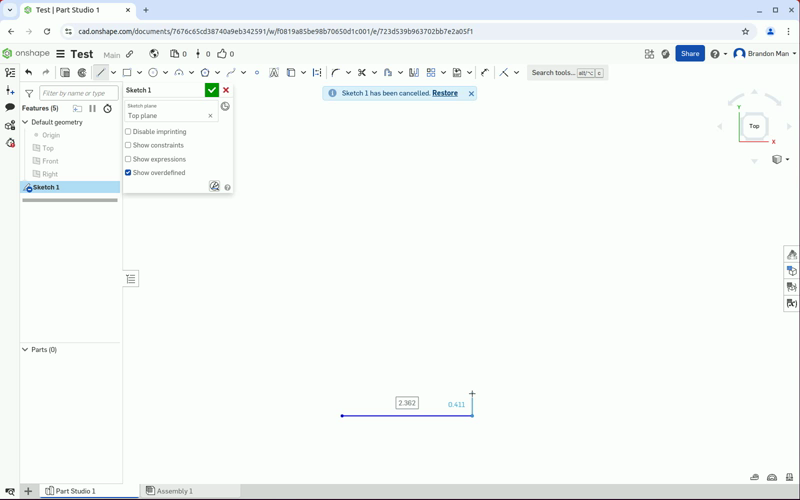
scroll(-6)
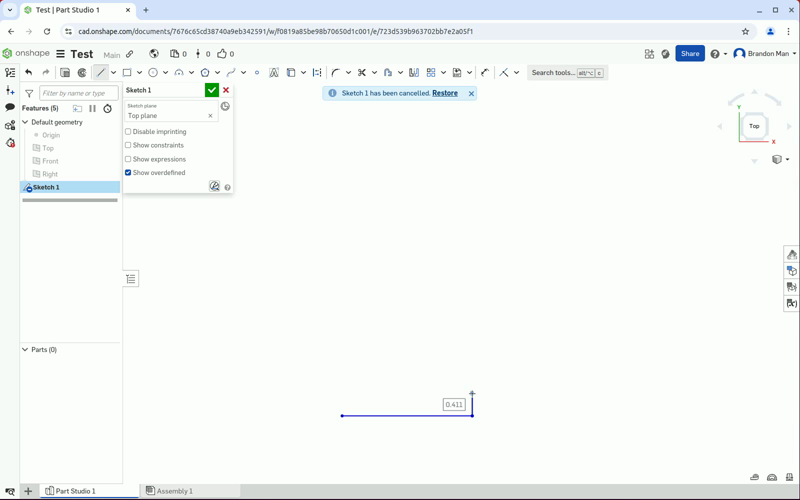
scroll(-6)
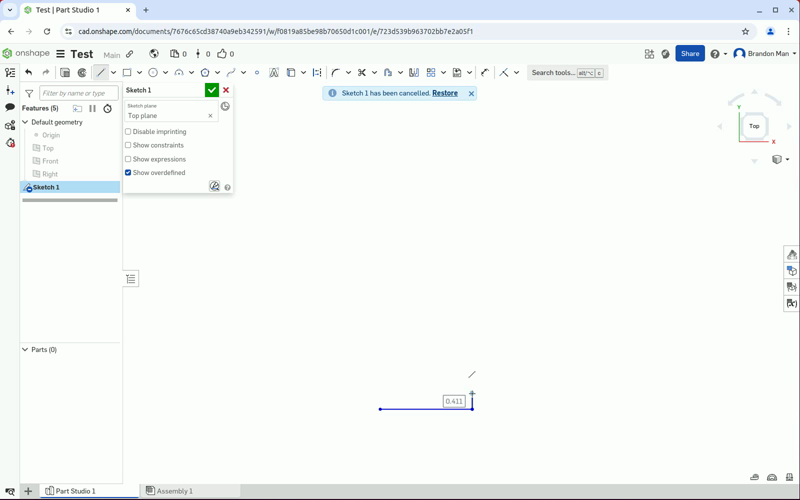
scroll(-6)
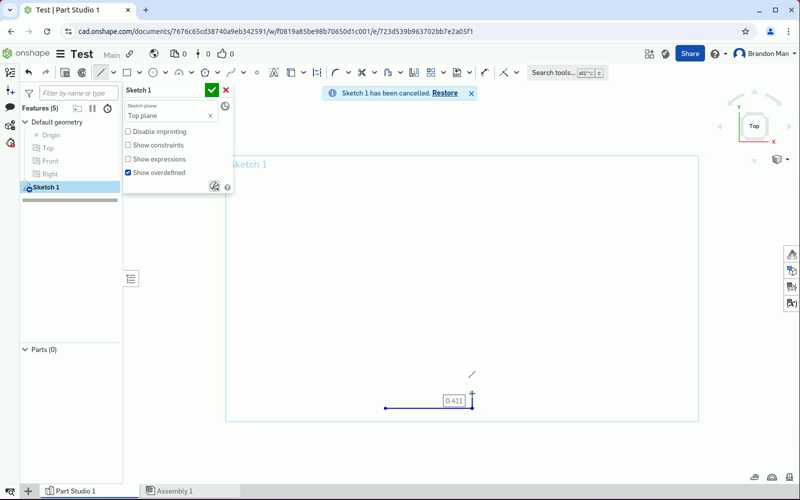
scroll(-6)
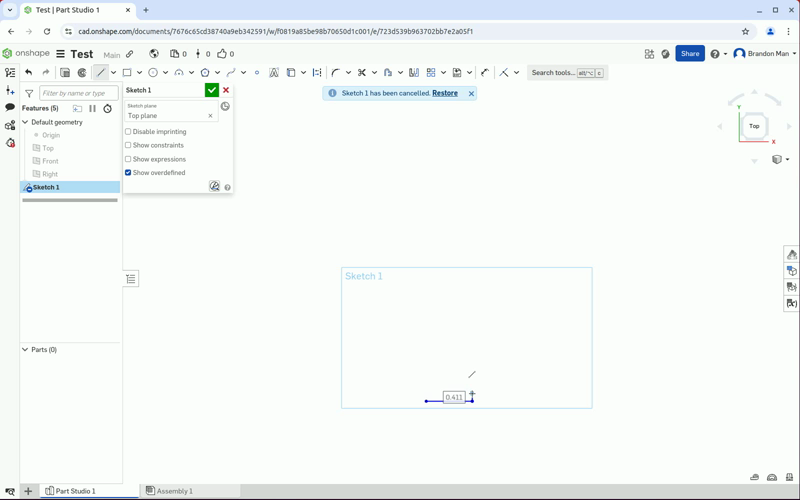
scroll(-6)
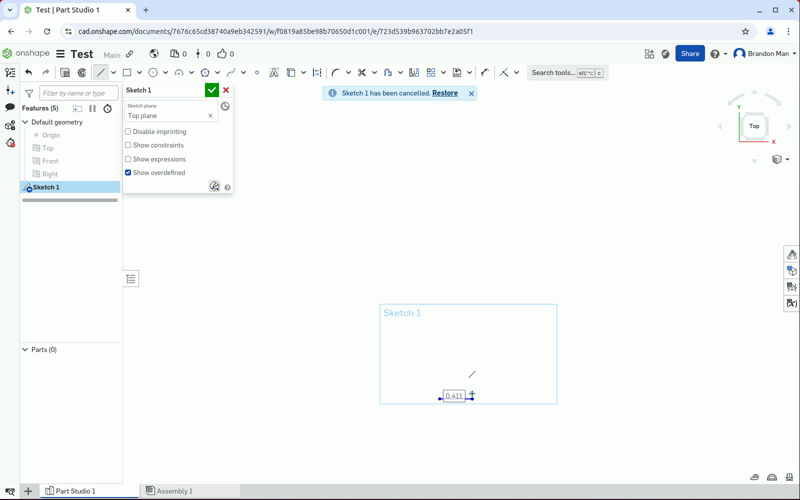
scroll(-6)
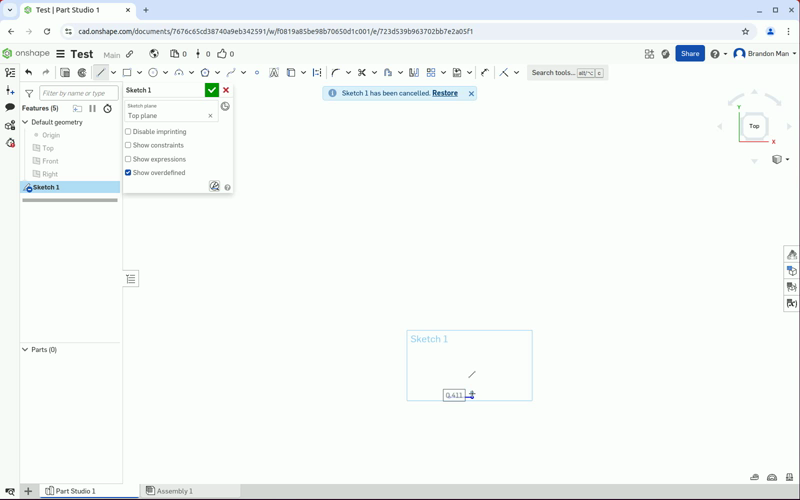
scroll(-6)
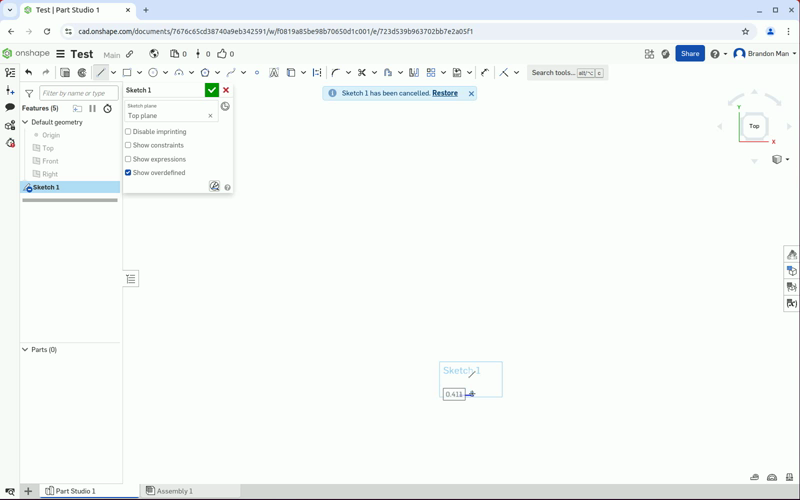
key_up(shift)
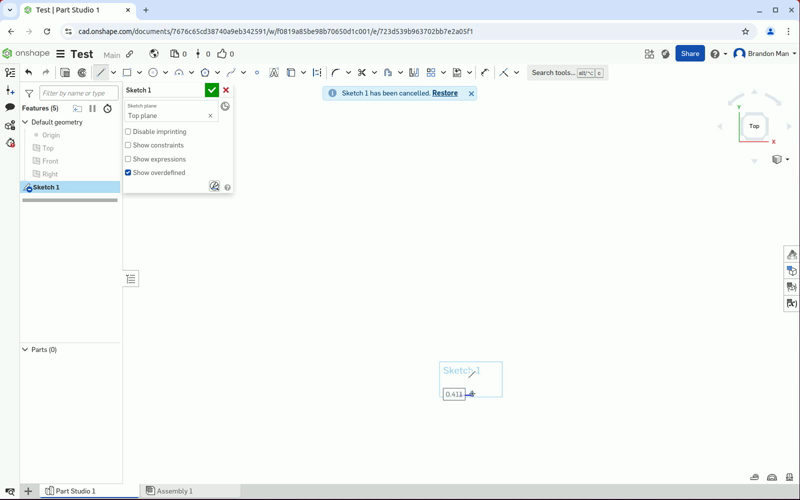
key_down(shift)
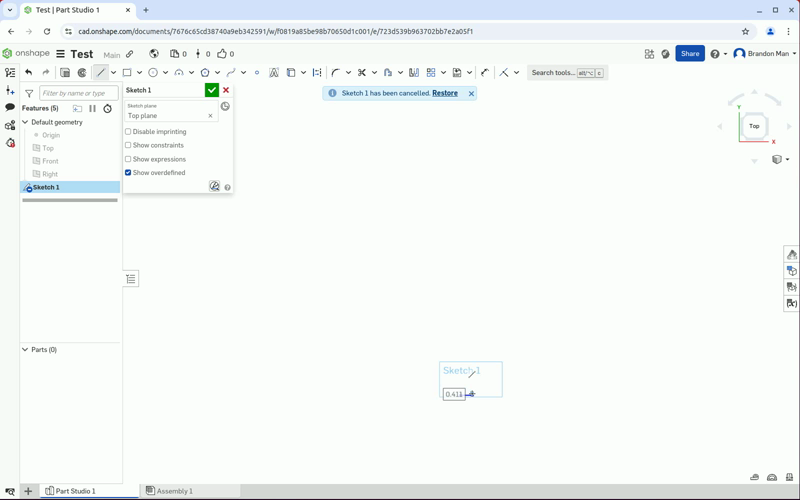
mouse_move(502, 393)
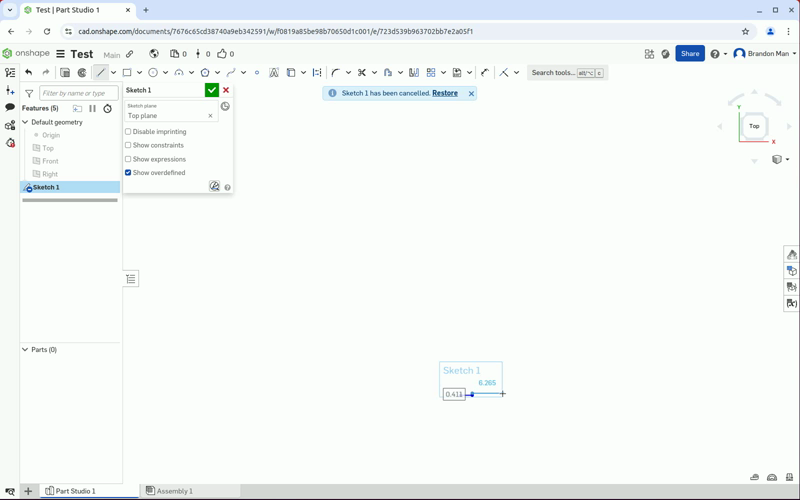
mouse_move(472, 355)
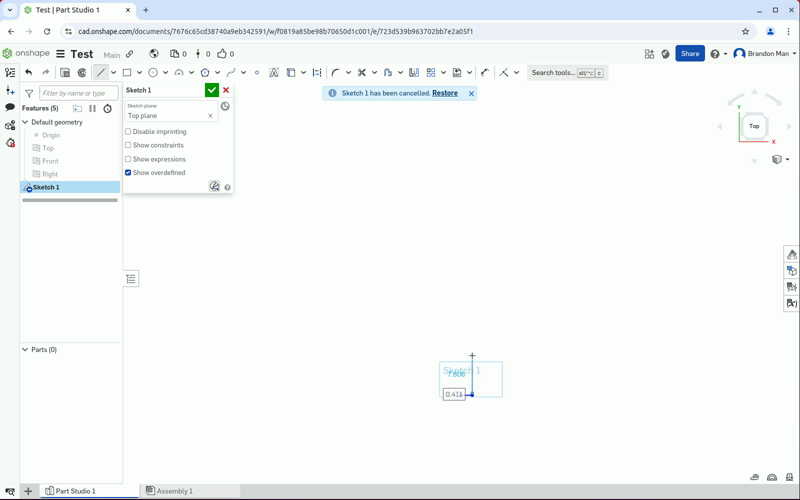
click(472, 355)
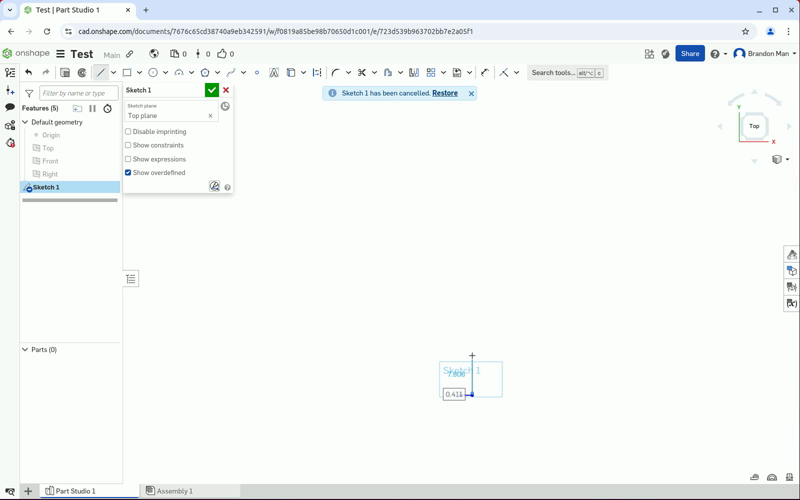
key_up(shift)
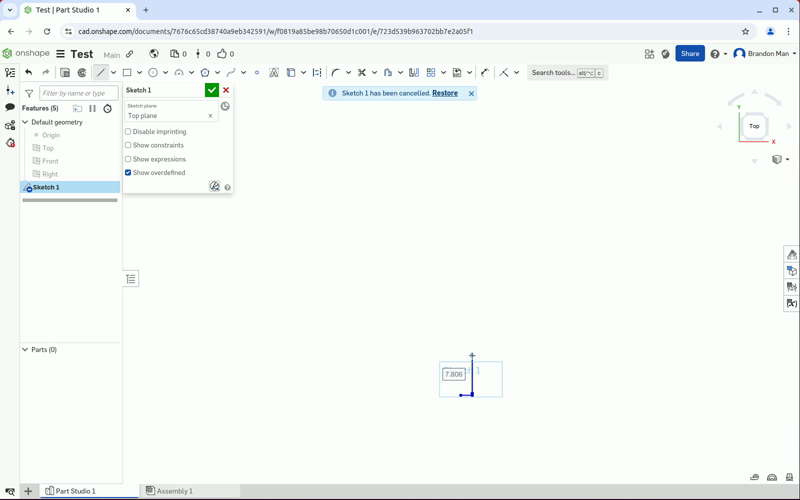
key_down(shift)
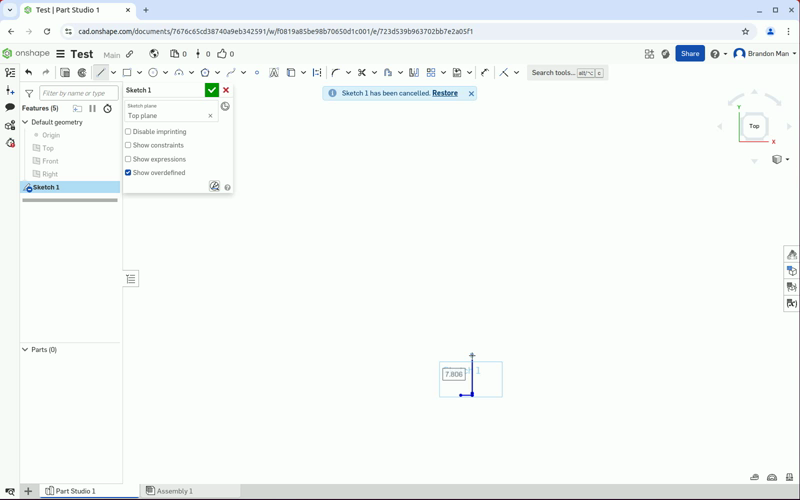
mouse_move(502, 355)
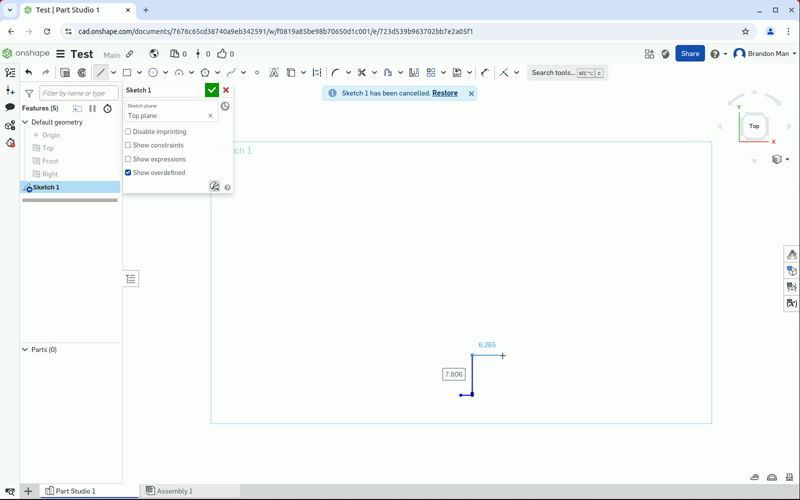
mouse_move(470, 355)
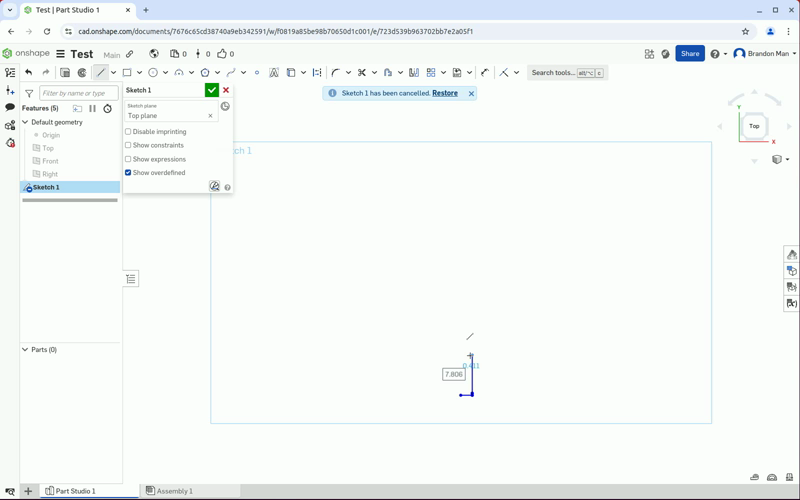
scroll(6)
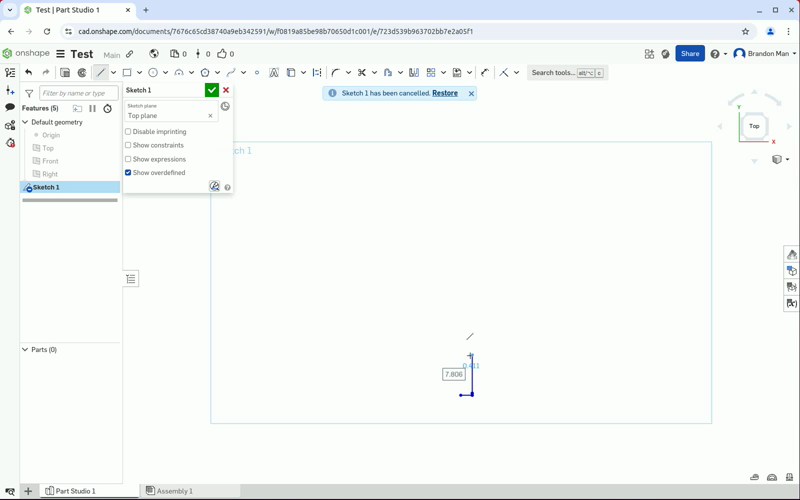
scroll(6)
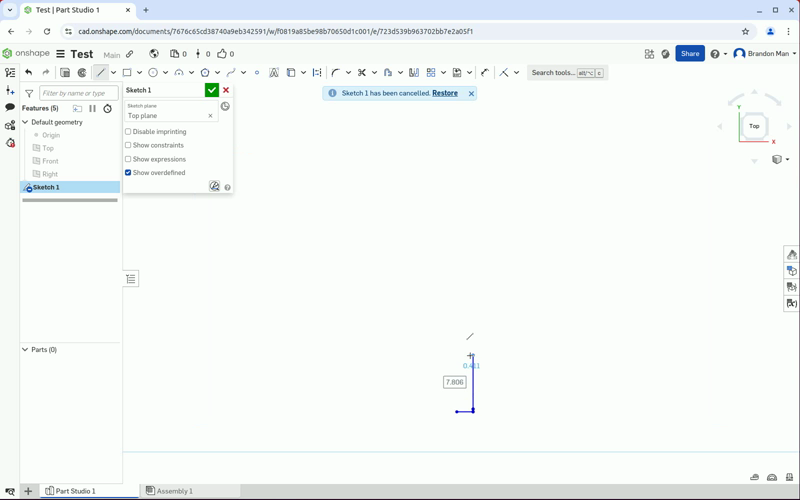
scroll(6)
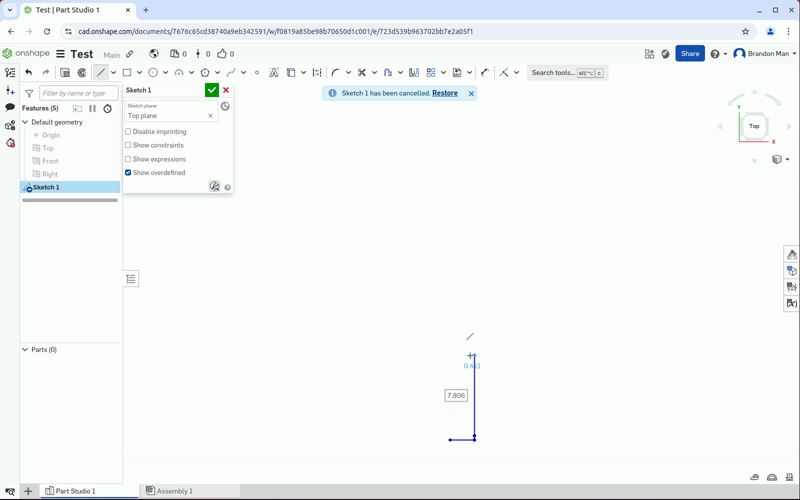
scroll(6)
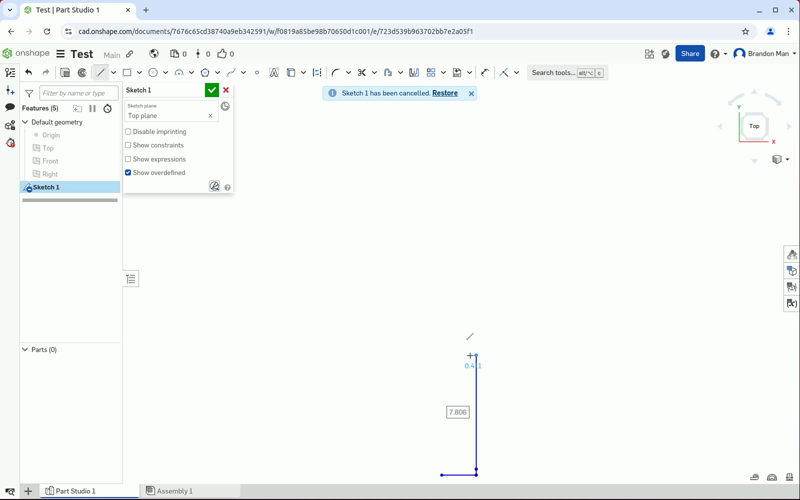
scroll(6)
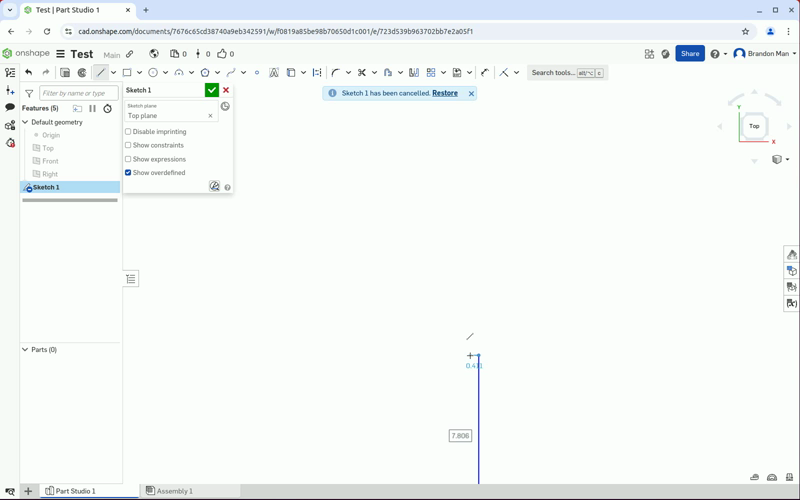
scroll(6)
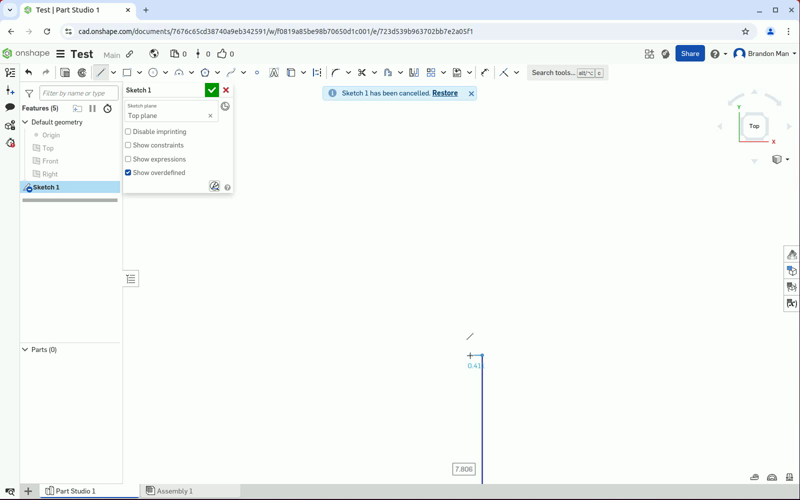
scroll(6)
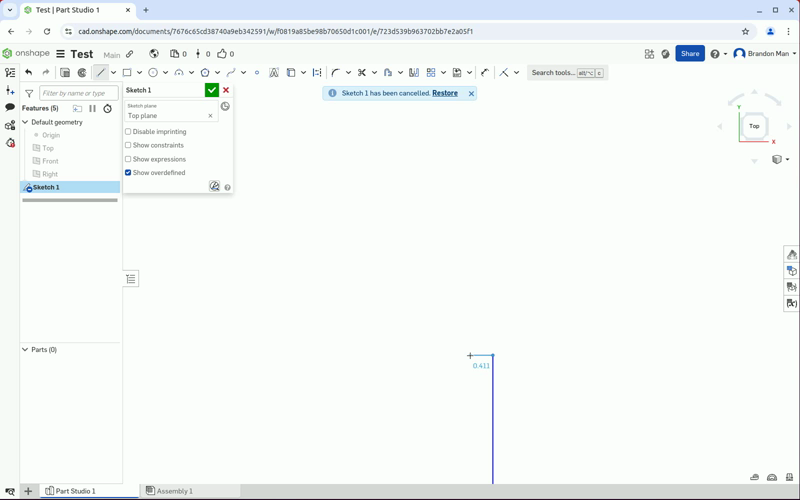
click(470, 355)
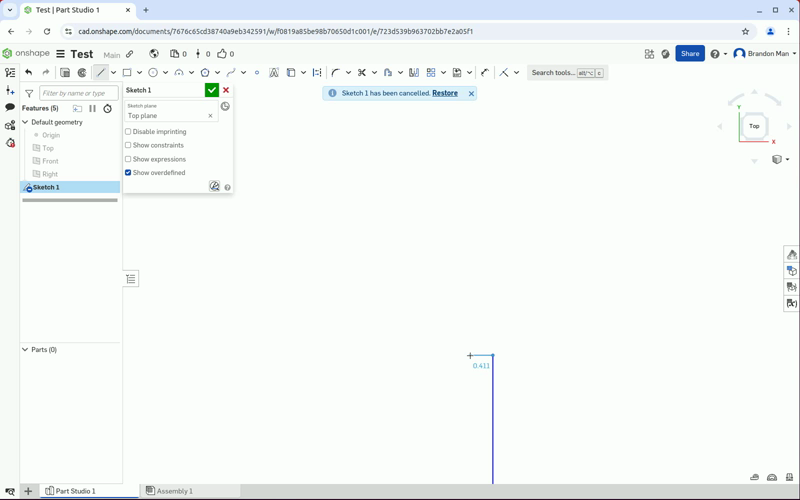
scroll(-6)
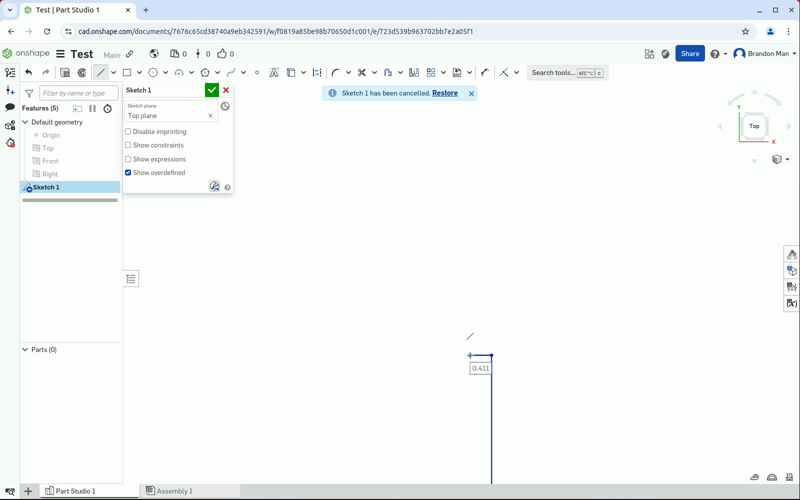
scroll(-6)
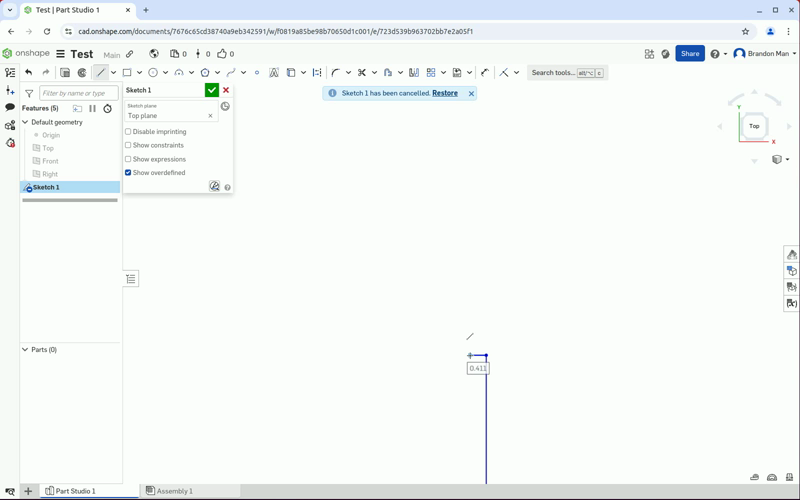
scroll(-6)
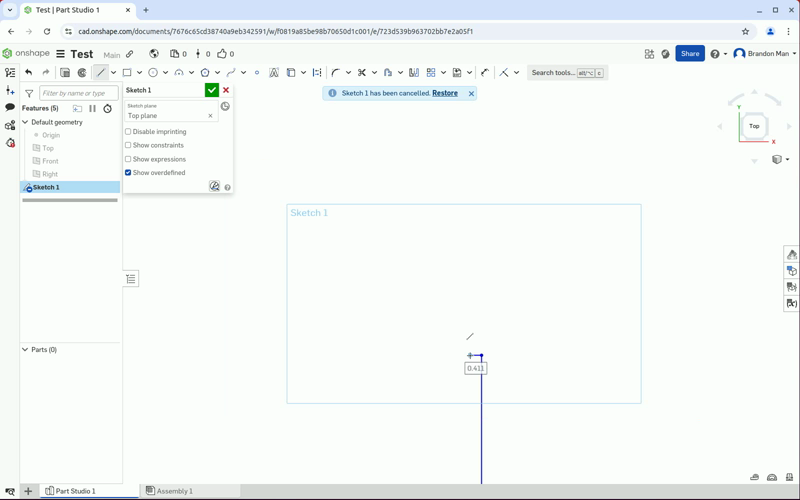
scroll(-6)
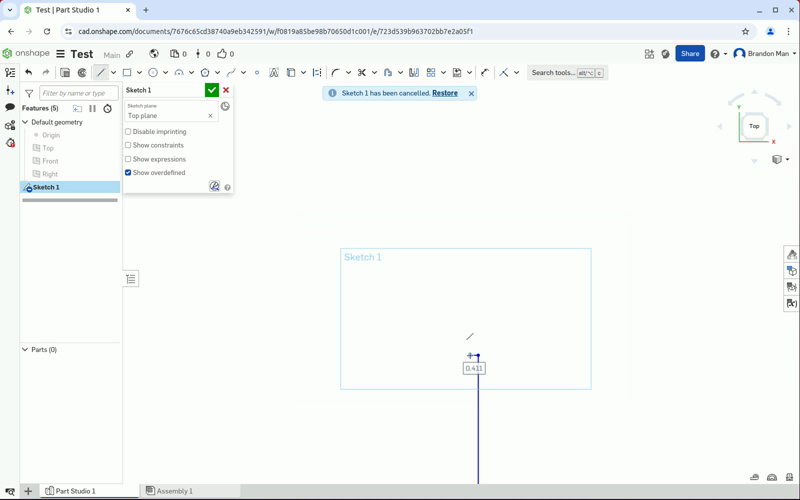
scroll(-6)
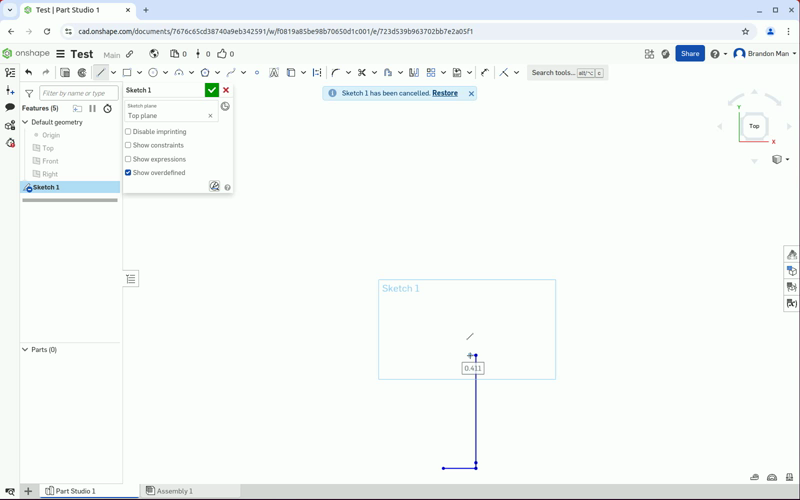
scroll(-6)
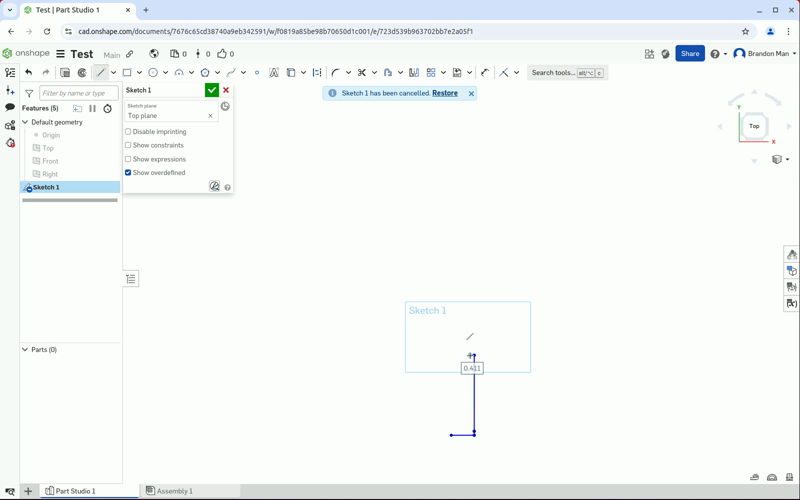
scroll(-6)
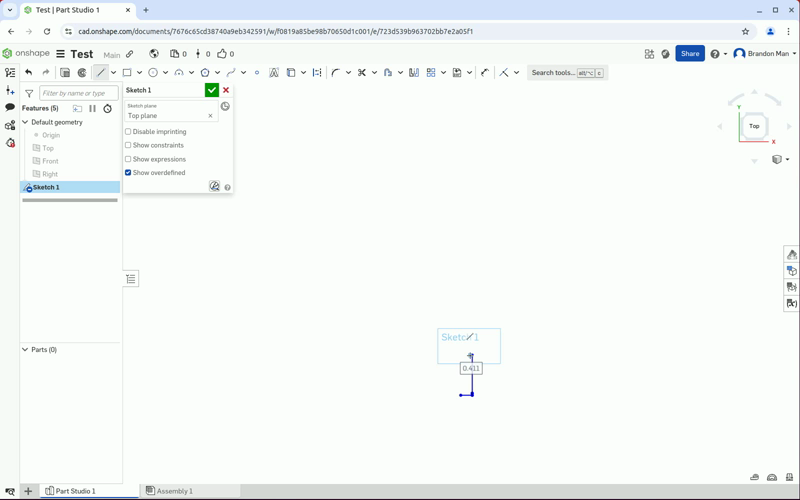
key_up(shift)
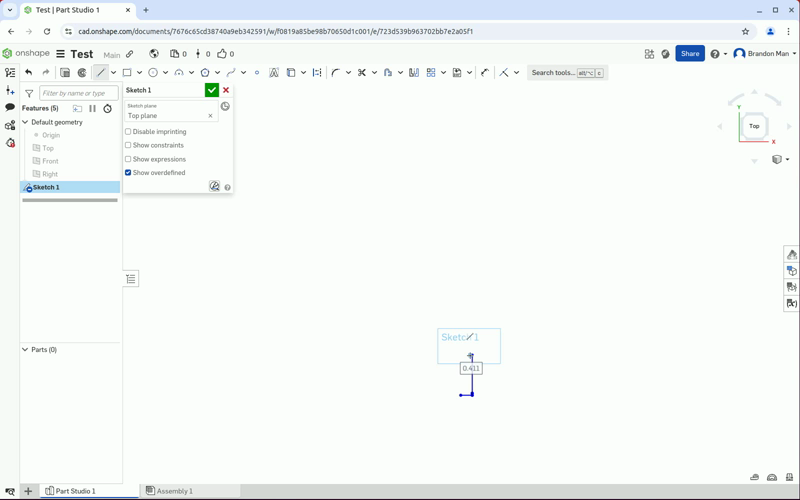
key_down(shift)
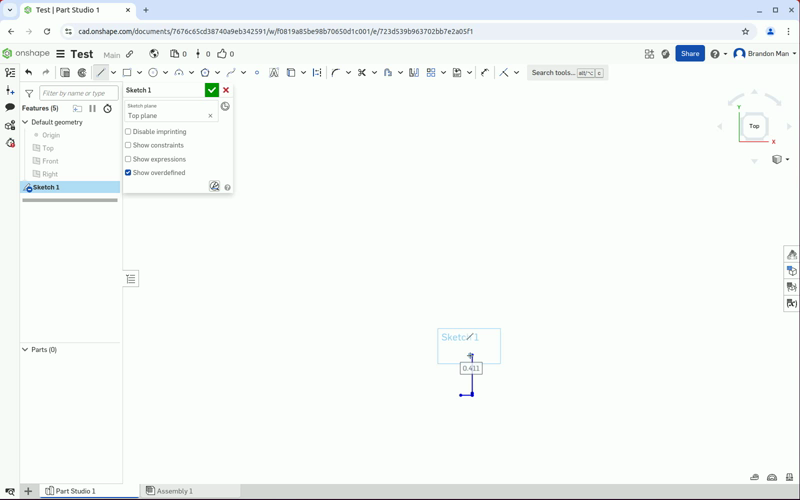
mouse_move(470, 199)
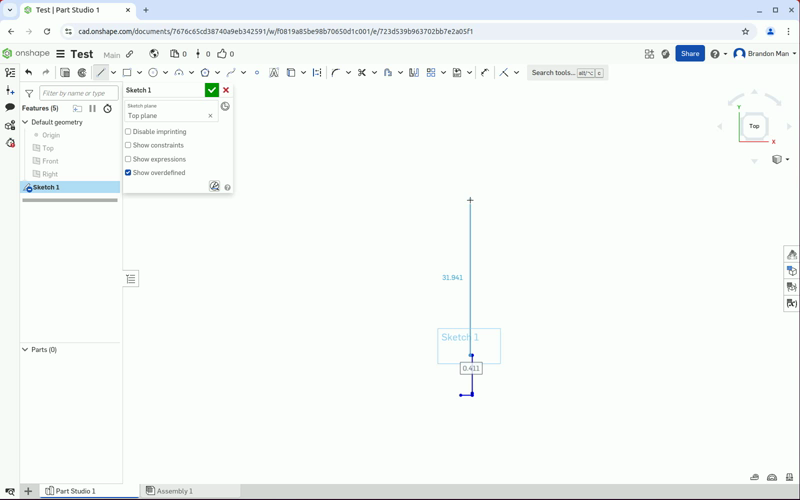
click(470, 199)
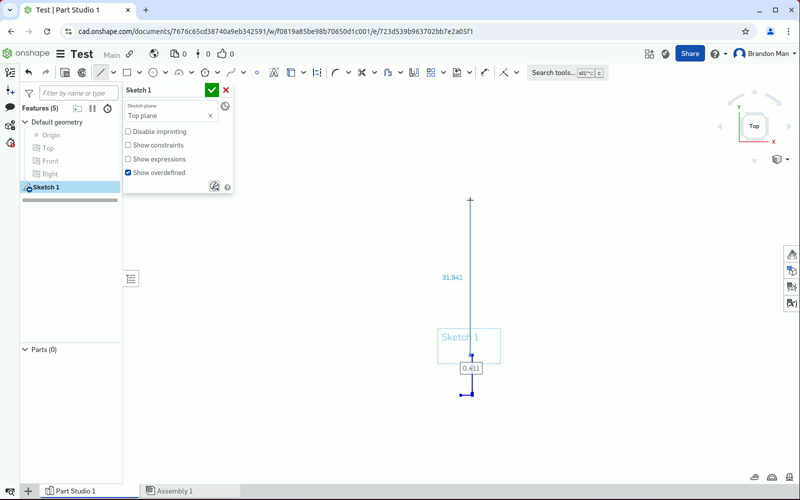
key_up(shift)
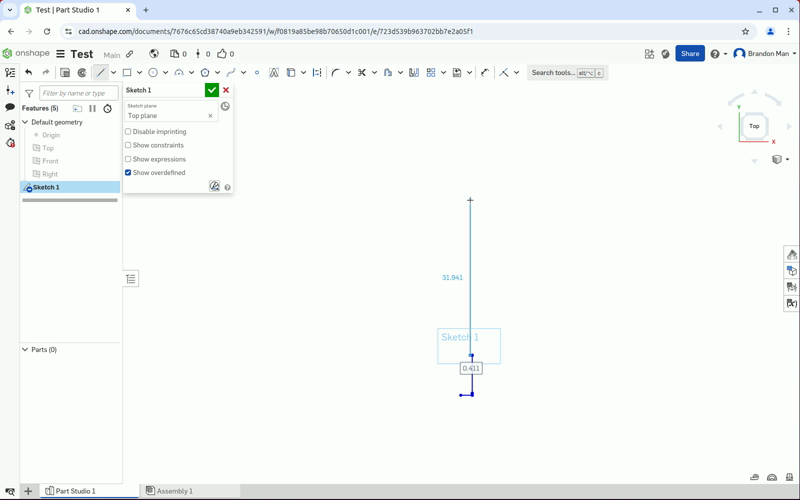
key_down(shift)
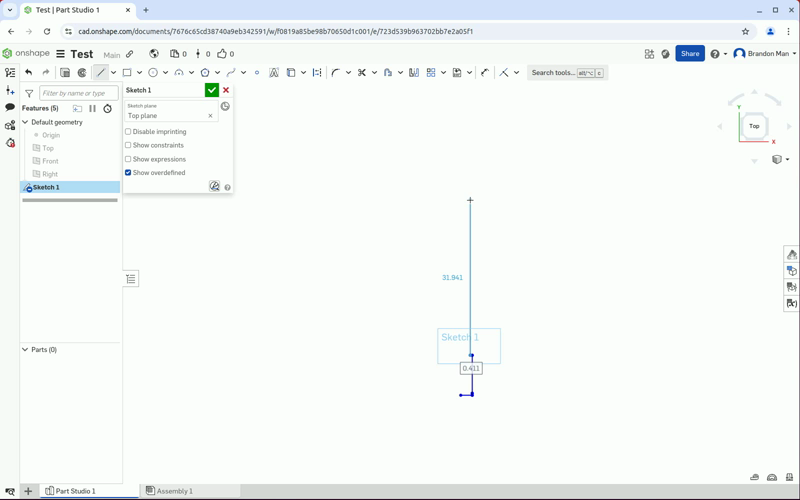
mouse_move(500, 199)
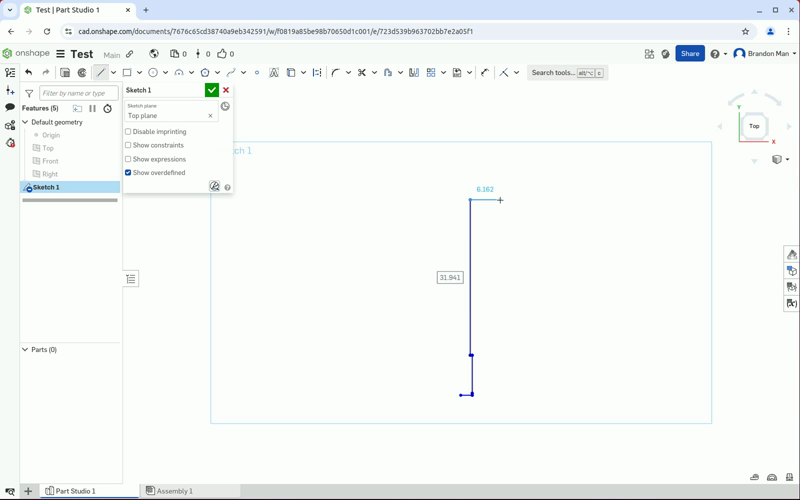
mouse_move(472, 199)
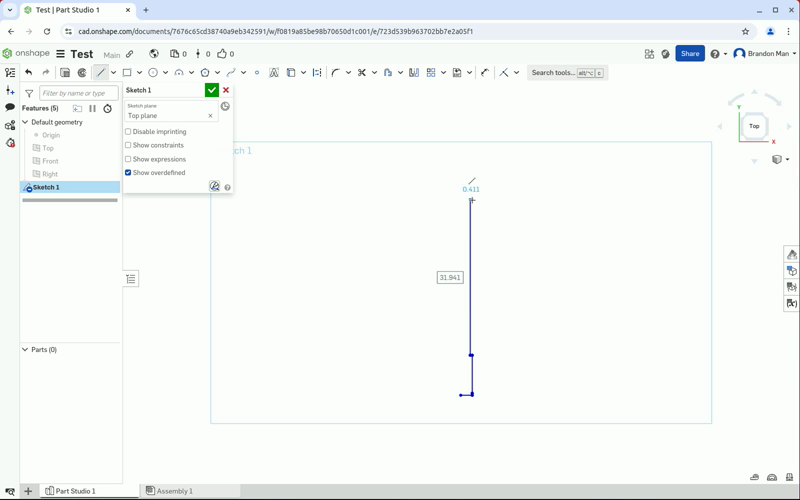
scroll(6)
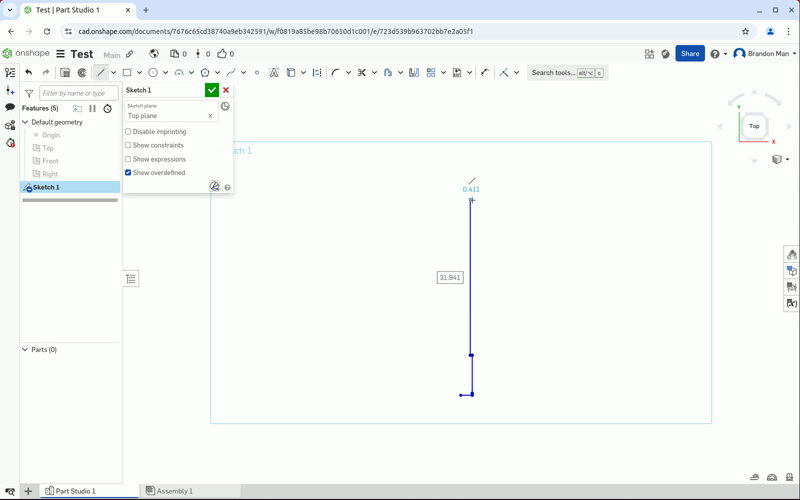
scroll(6)
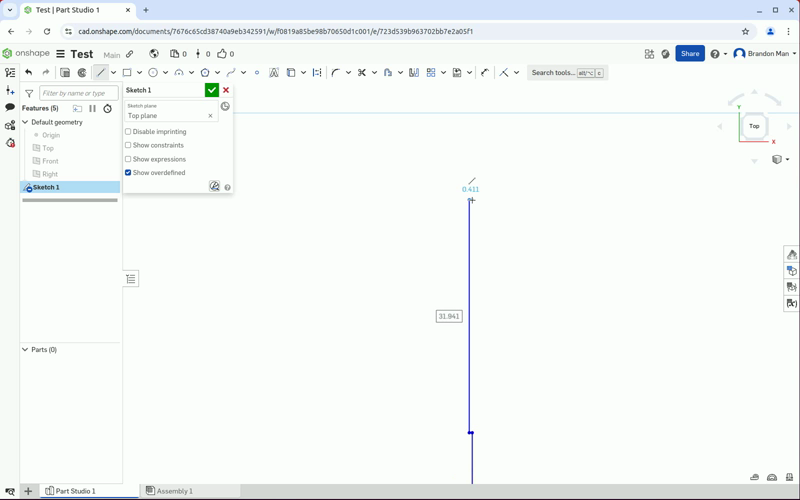
scroll(6)
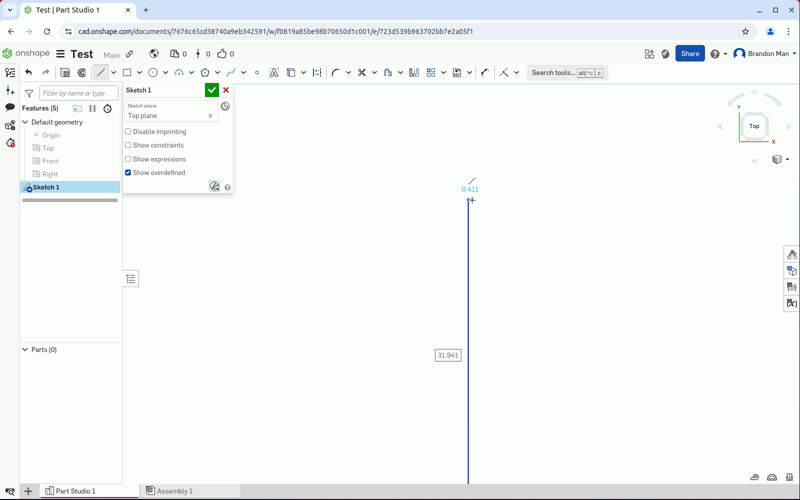
scroll(6)
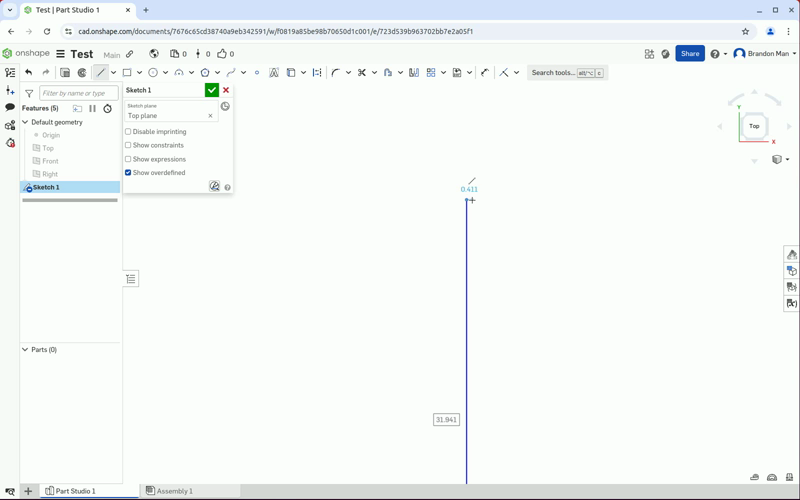
scroll(6)
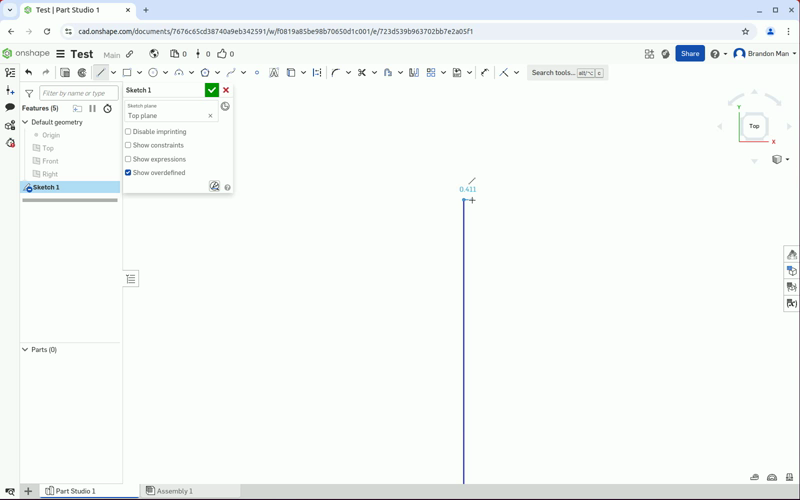
scroll(6)
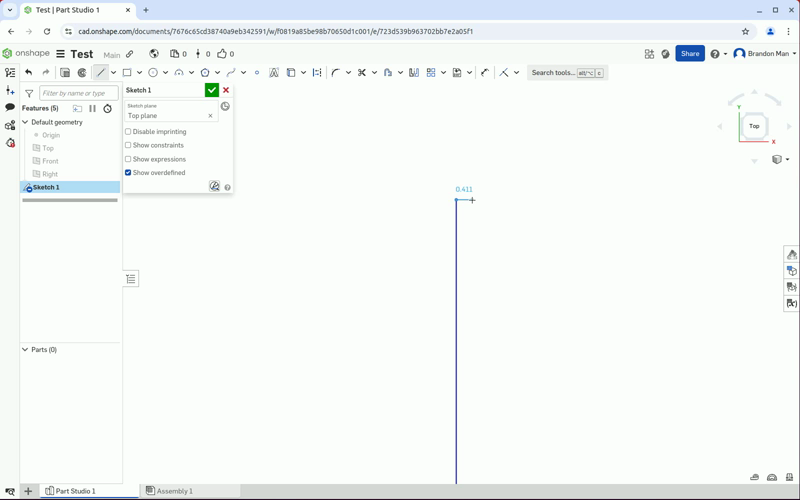
scroll(6)
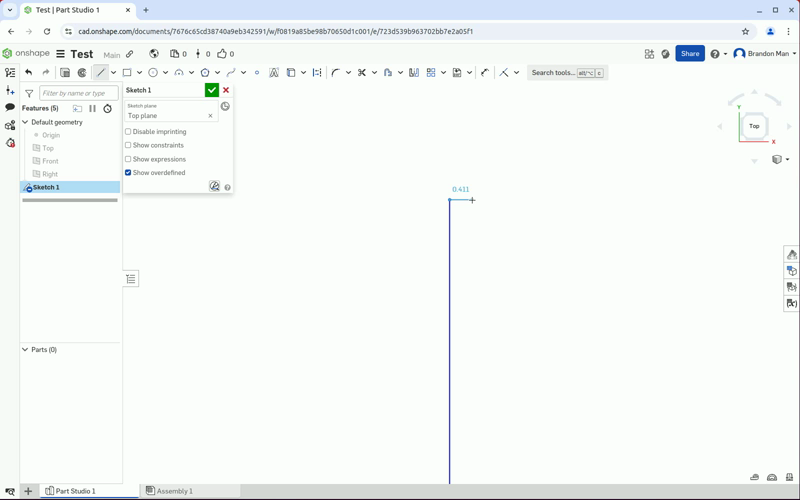
click(472, 199)
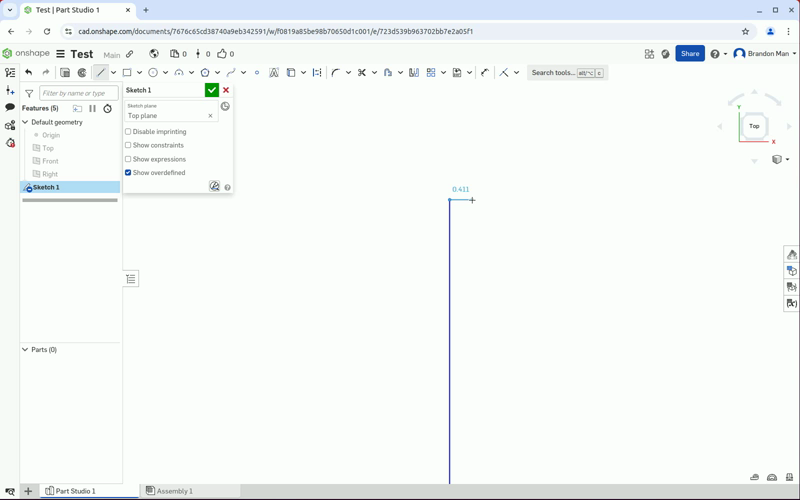
scroll(-6)
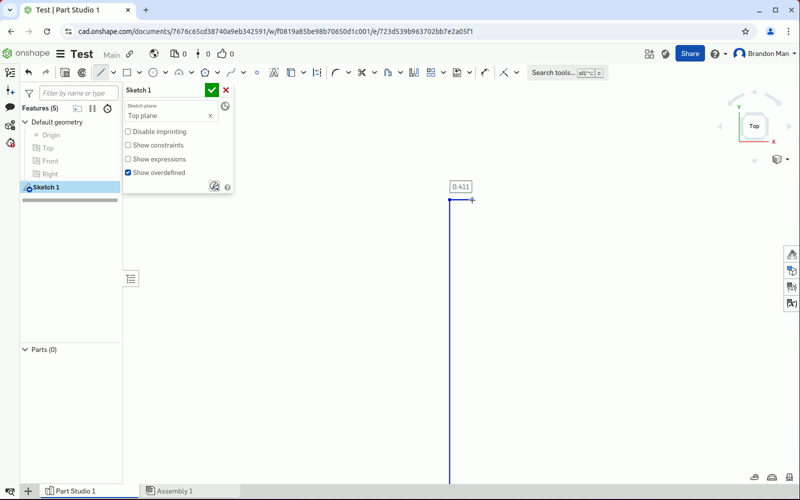
scroll(-6)
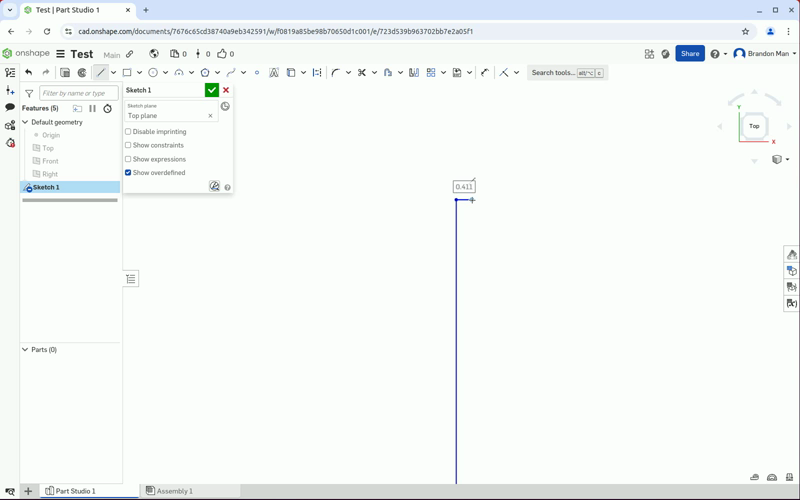
scroll(-6)
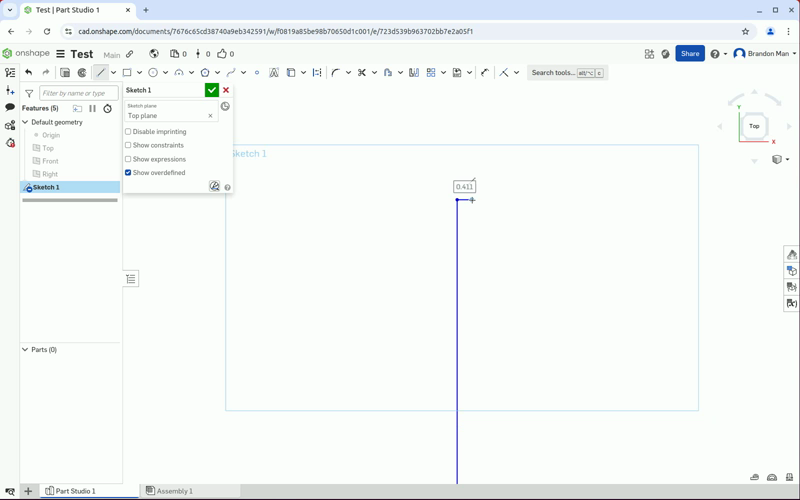
scroll(-6)
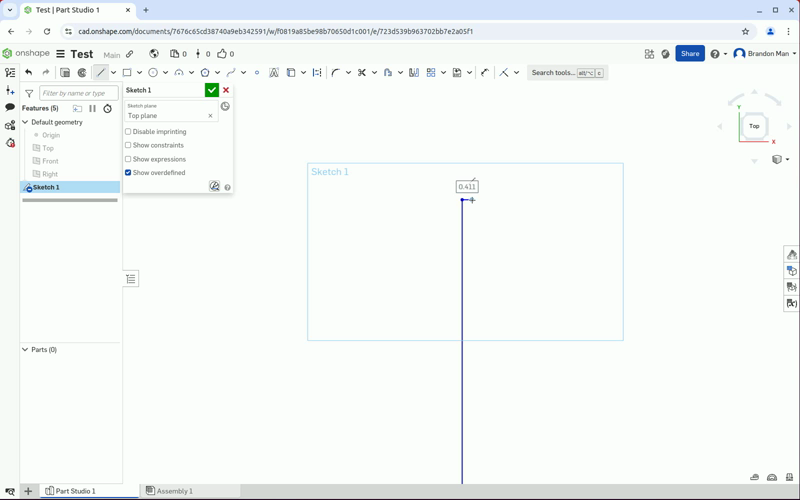
scroll(-6)
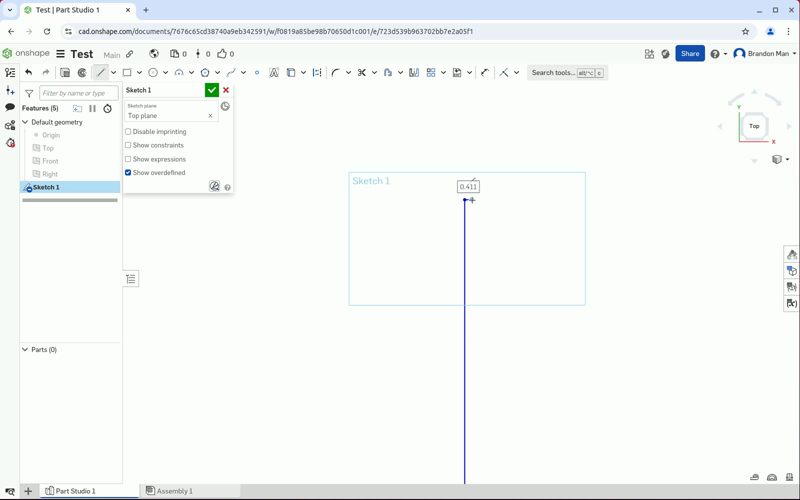
scroll(-6)
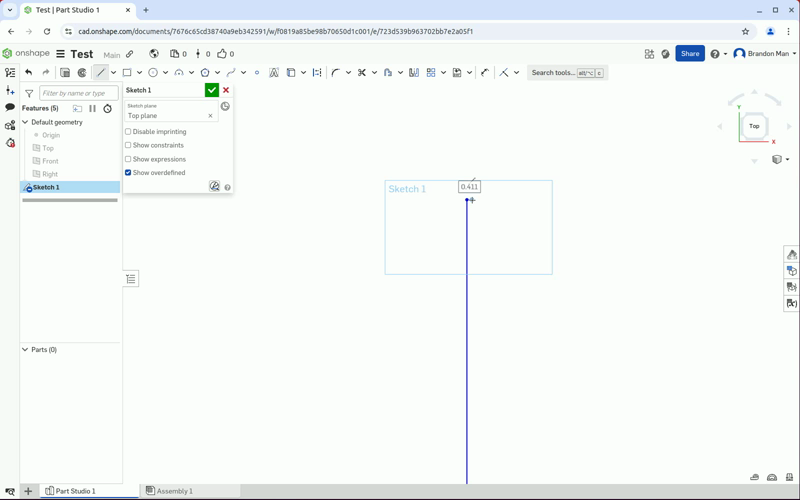
scroll(-6)
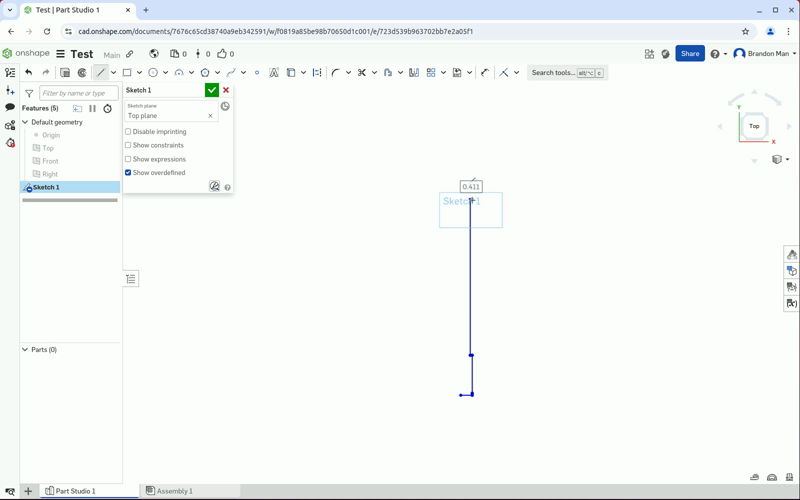
key_up(shift)
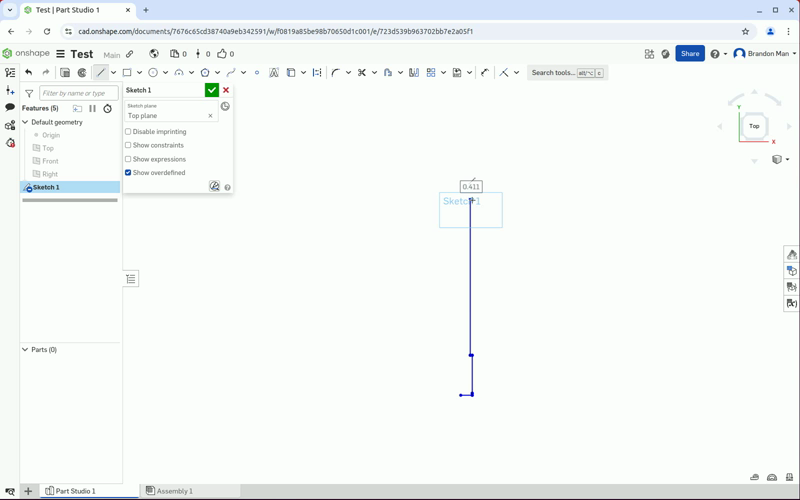
key_down(shift)
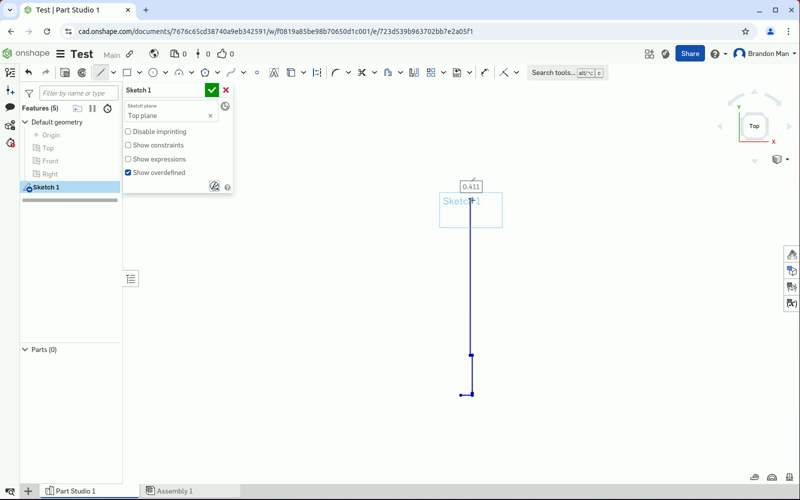
mouse_move(502, 199)
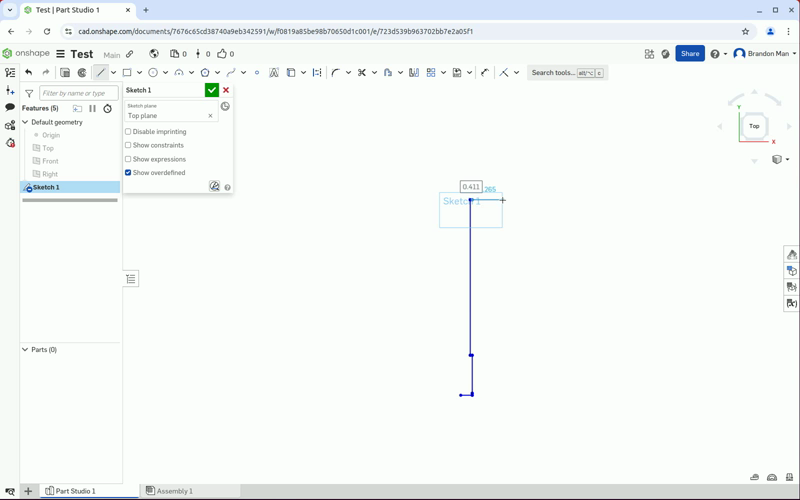
mouse_move(472, 171)
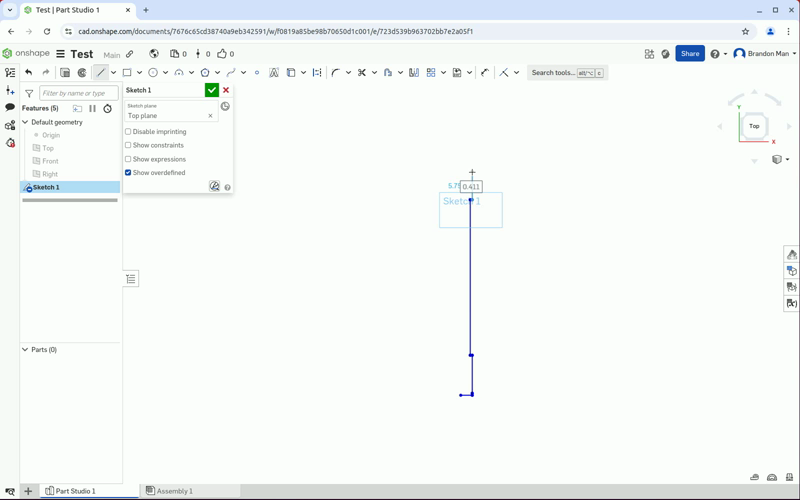
click(472, 171)
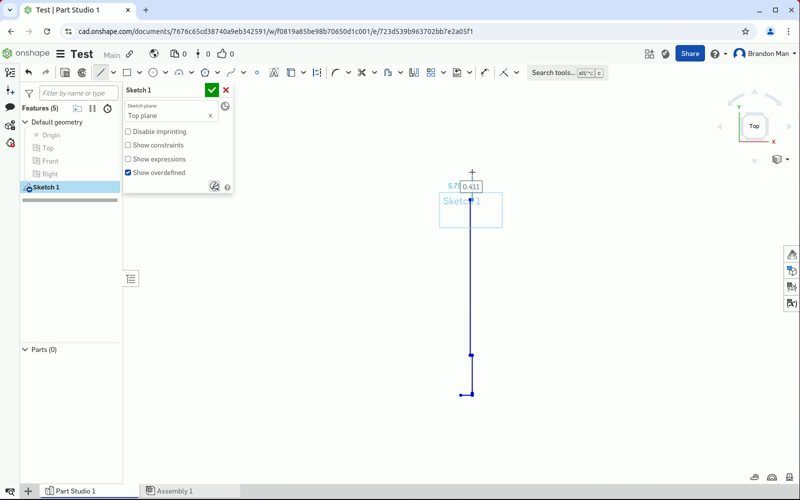
key_up(shift)
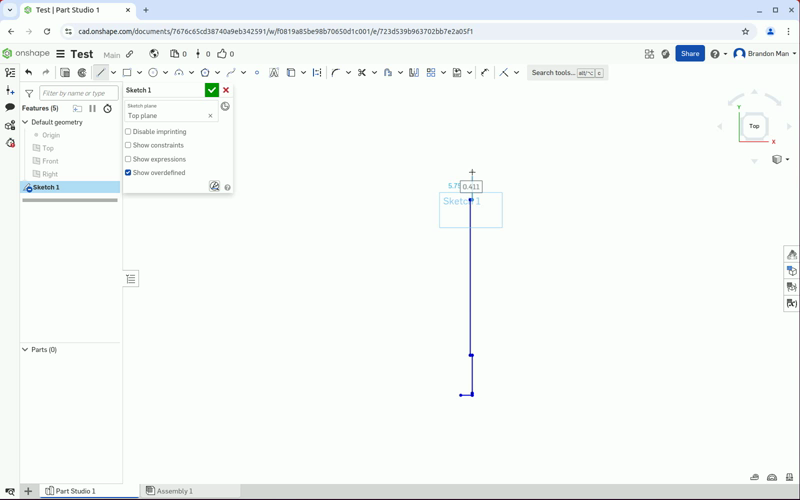
key_down(shift)
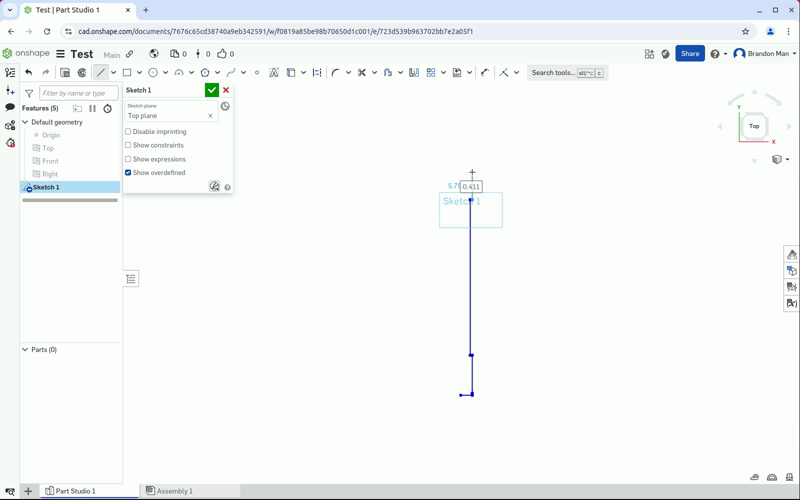
mouse_move(502, 171)
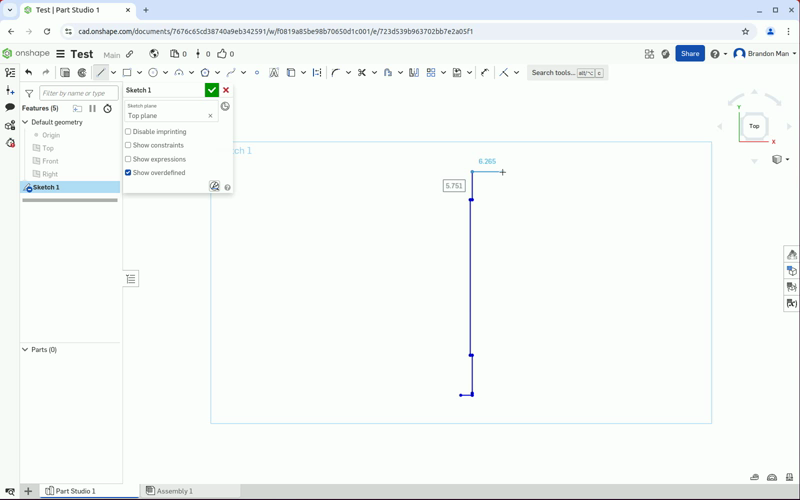
mouse_move(460, 171)
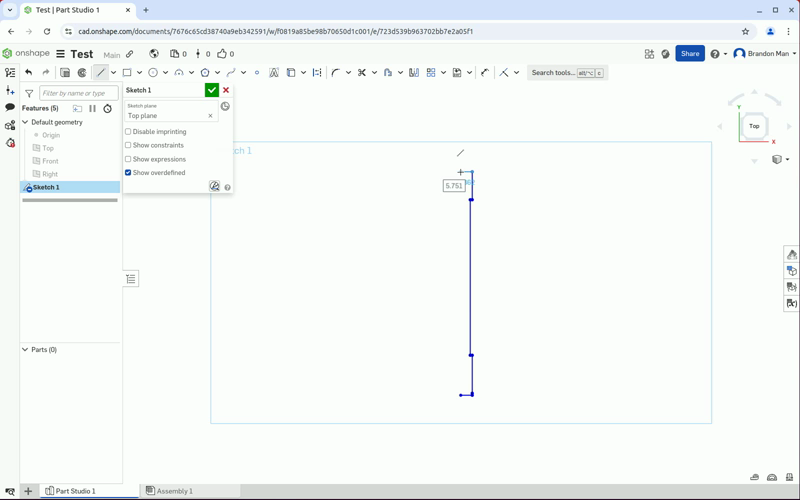
click(460, 171)
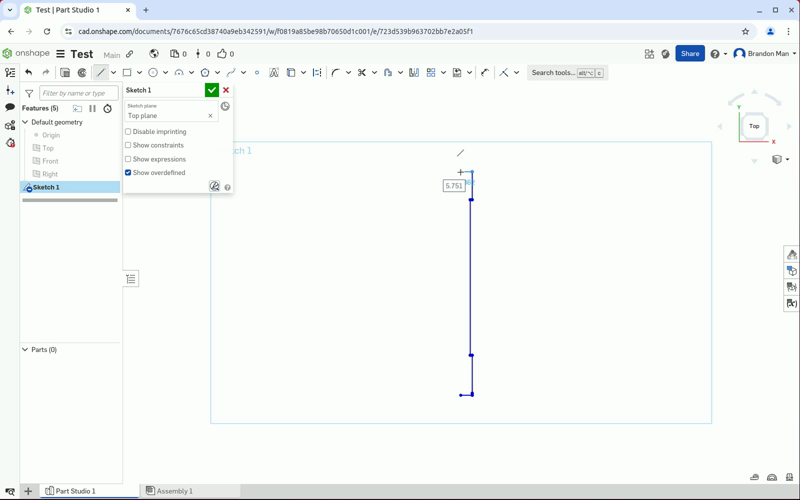
key_up(shift)
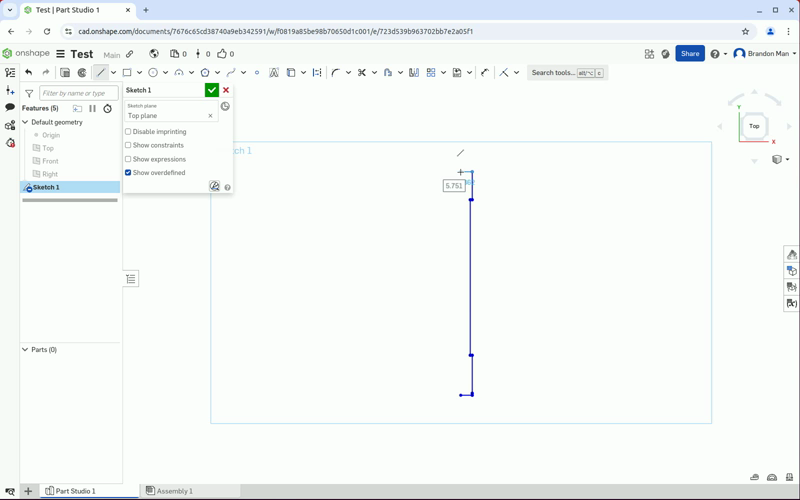
key_down(shift)
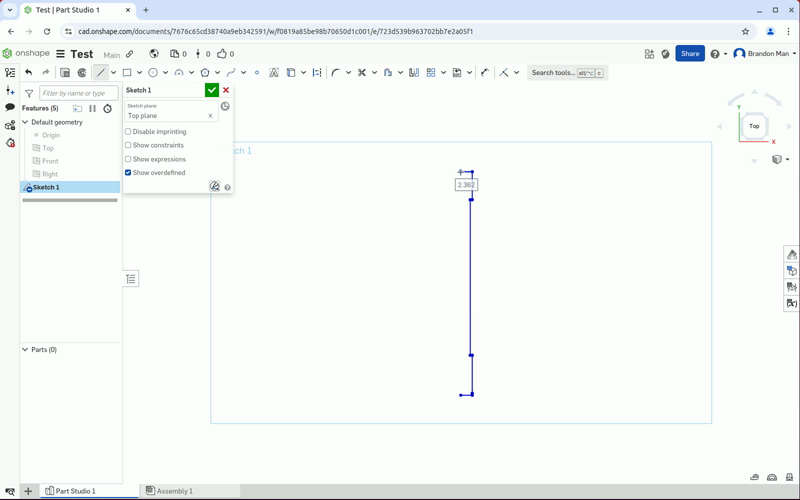
mouse_move(460, 395)
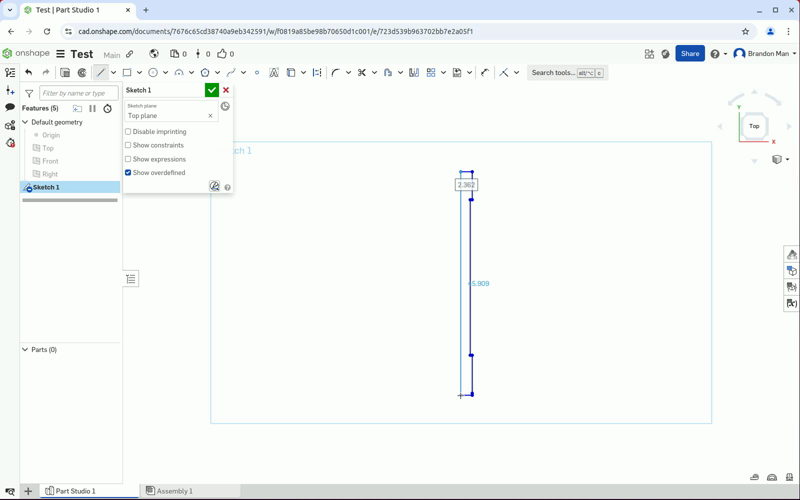
key_up(shift)
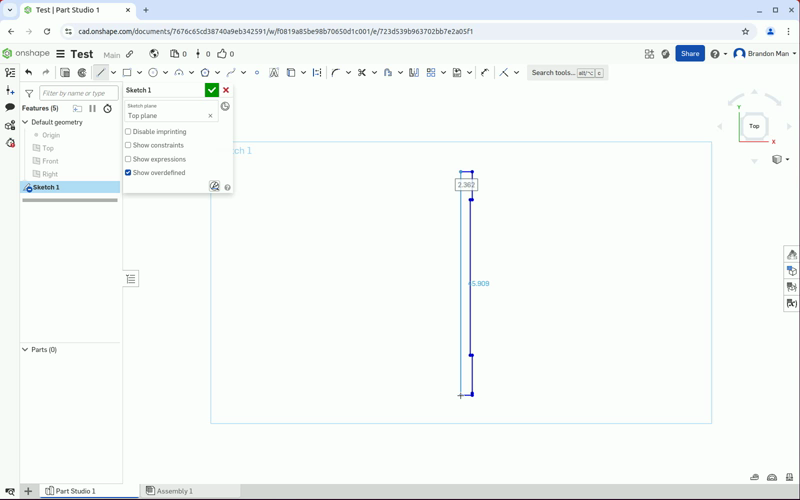
click(460, 395)
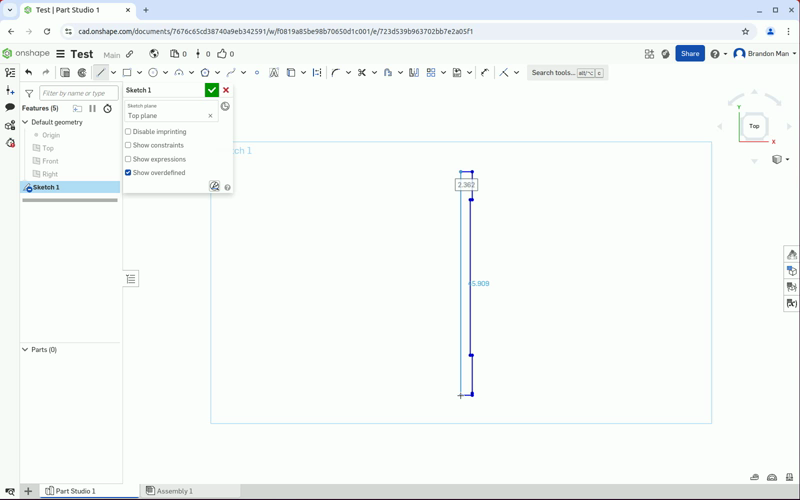
key(esc)
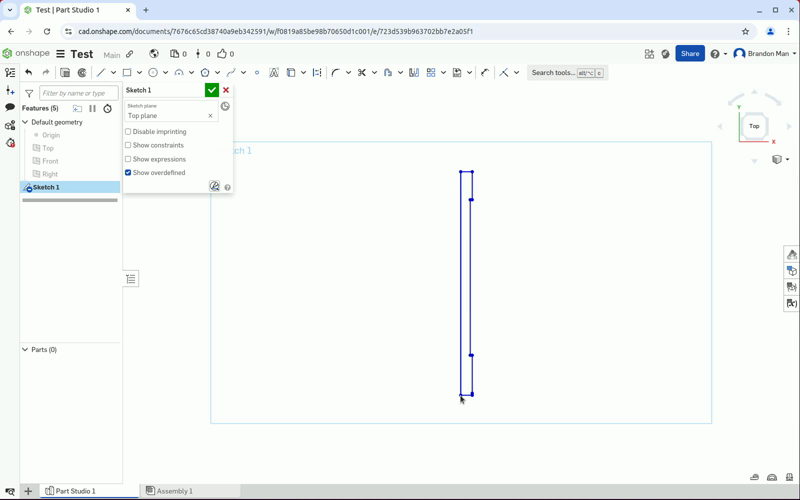
mouse_move(470, 188)
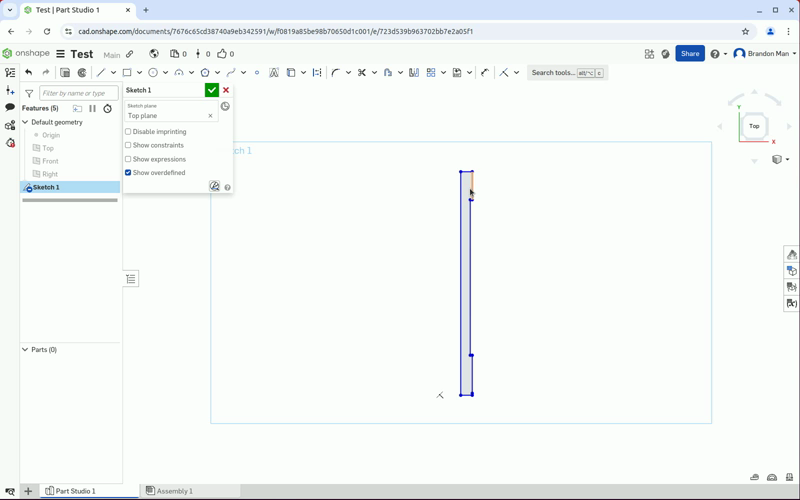
click(470, 188)
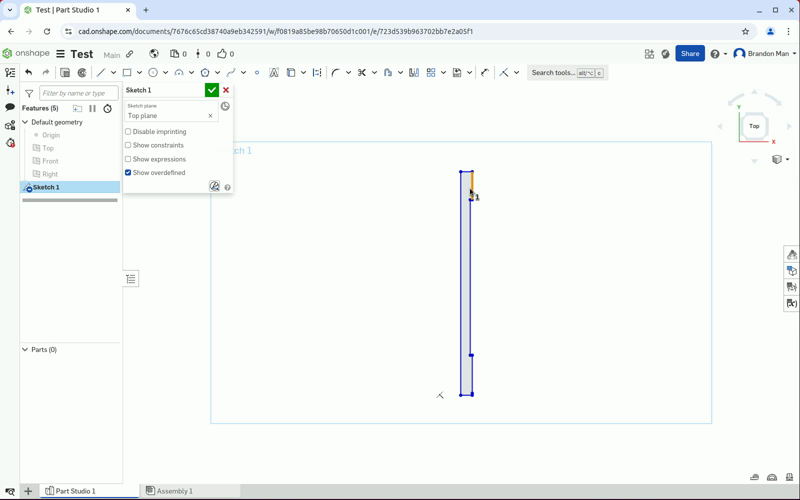
mouse_move(73, 352)
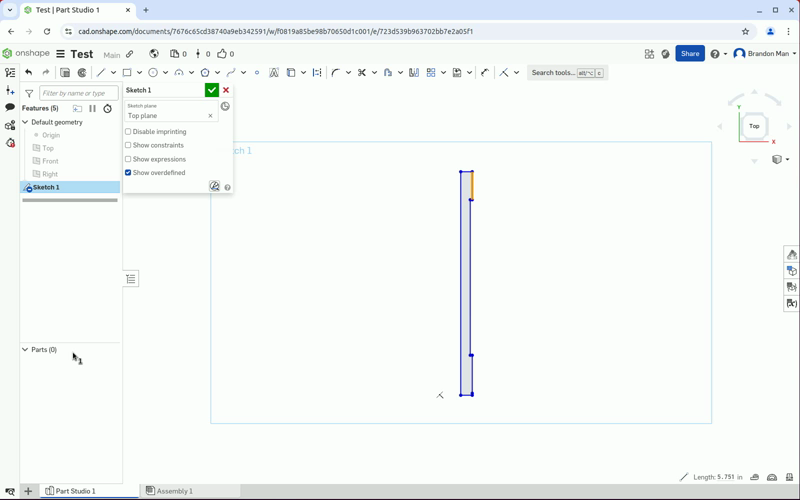
key(shift+y)
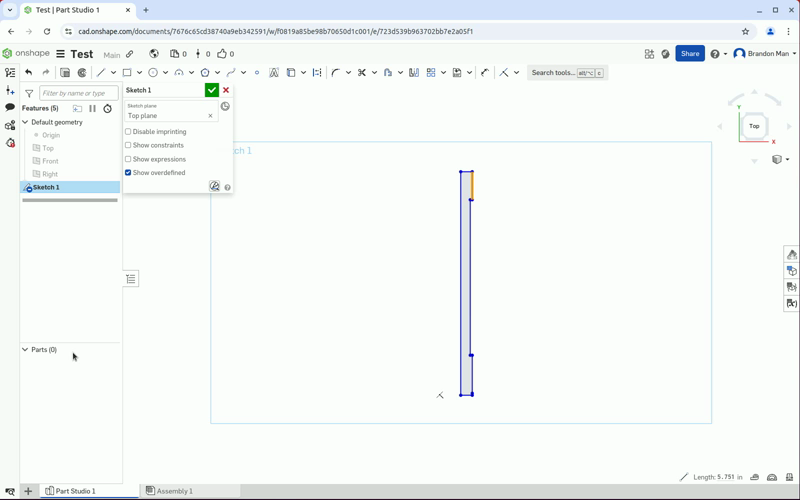
key(shift+e)
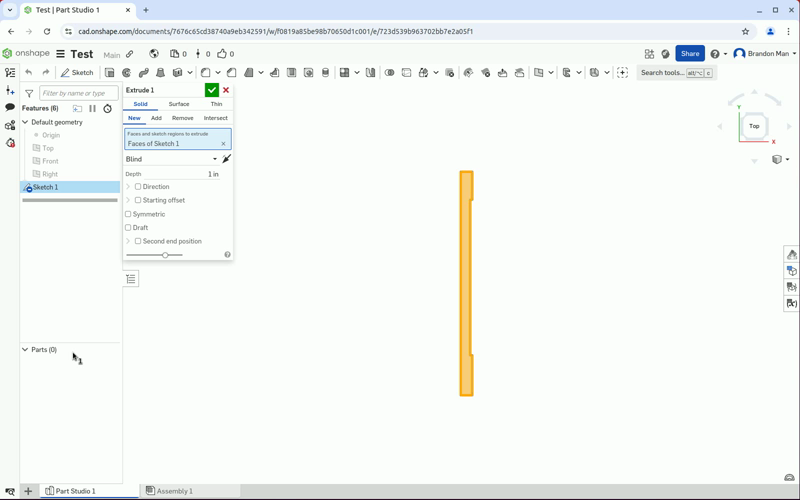
mouse_move(143, 106)
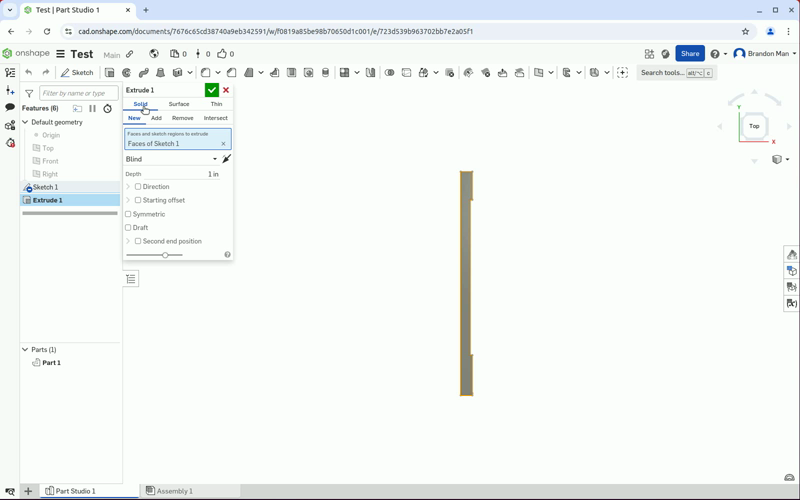
click(143, 106)
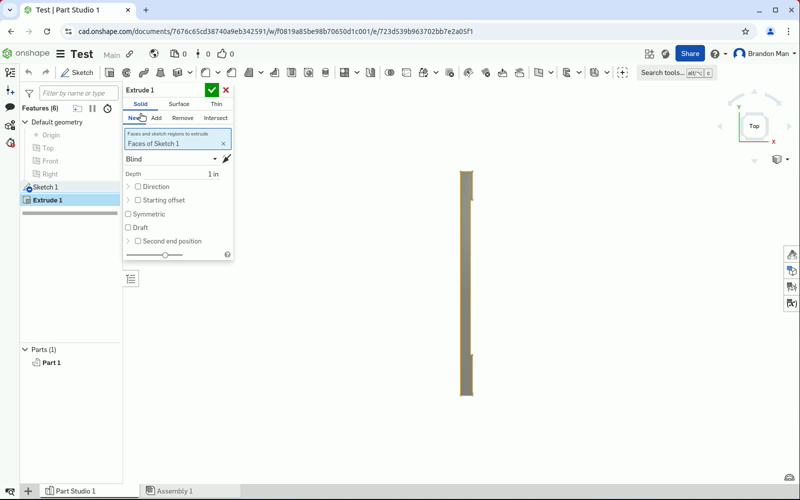
mouse_move(137, 120)
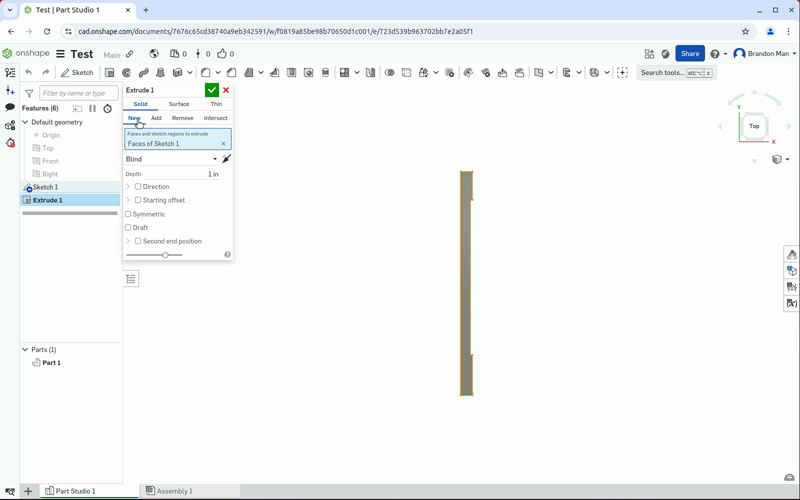
click(137, 120)
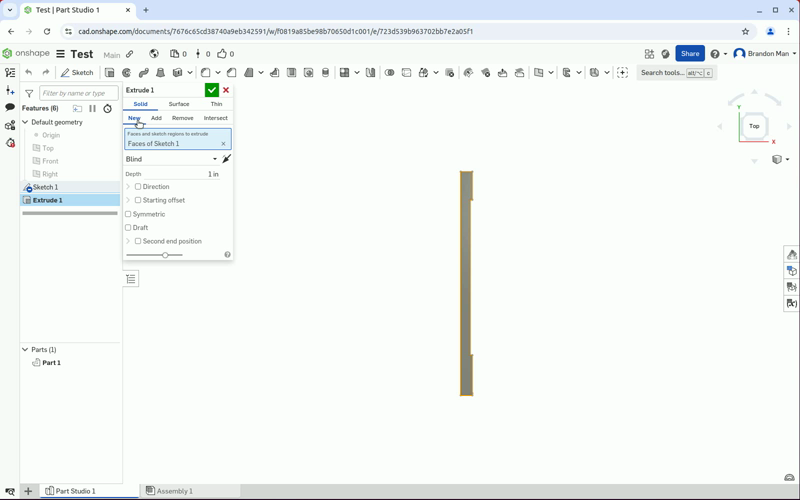
key(tab, 4)
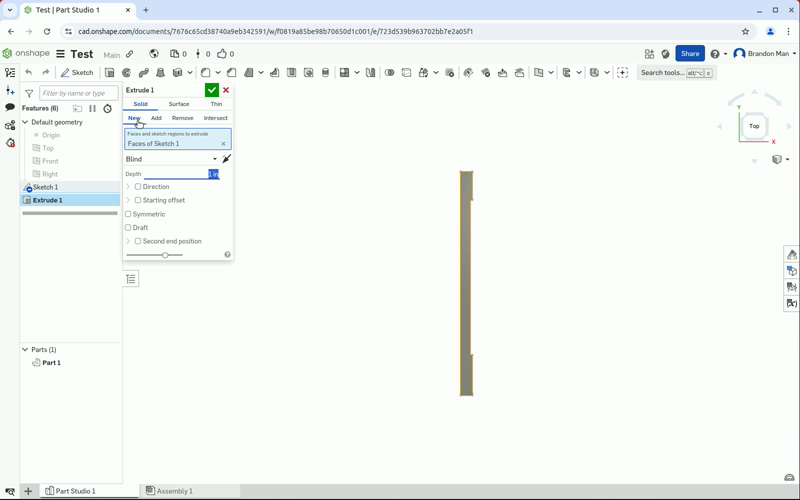
text(2.648)
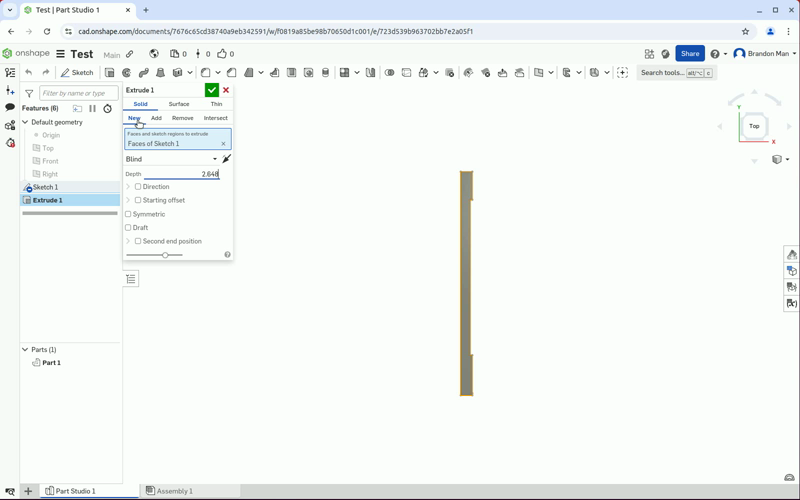
key(enter)
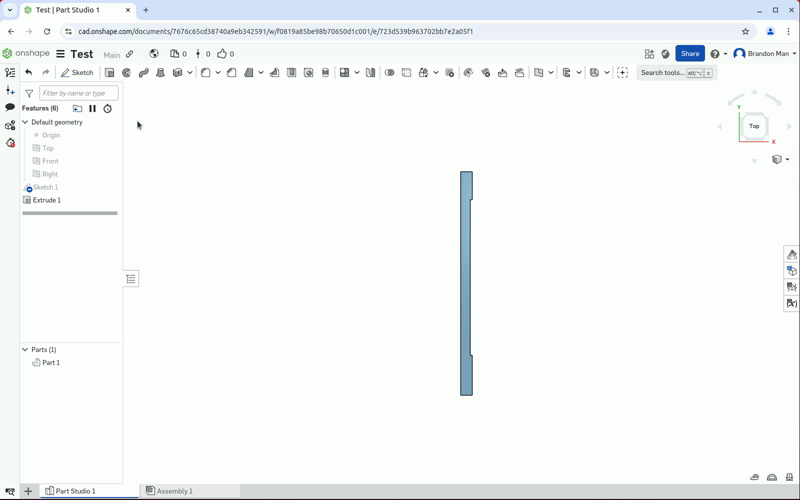
key(shift+h)
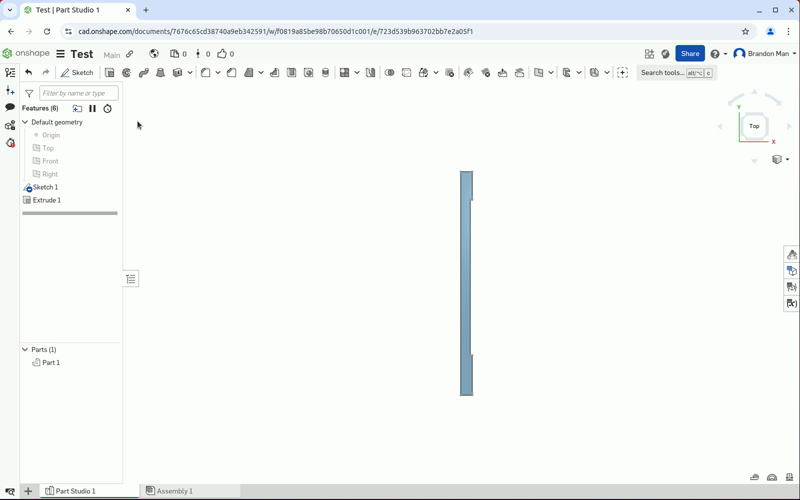
key(shift+h)
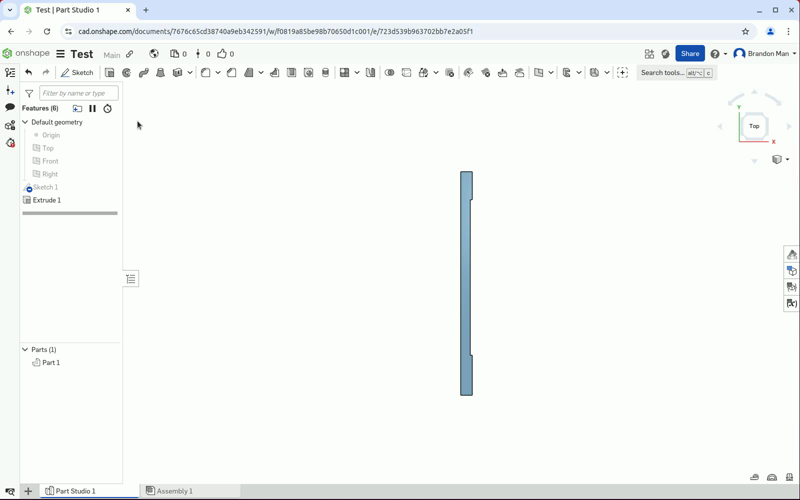
mouse_move(73, 189)
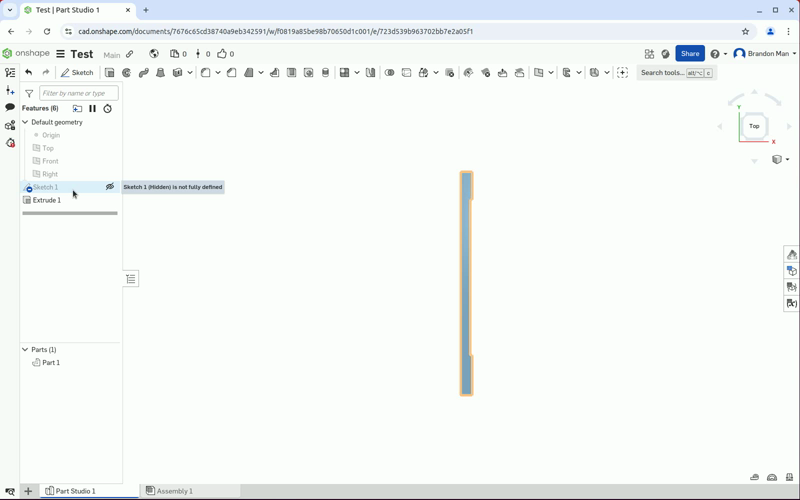
click(73, 189)
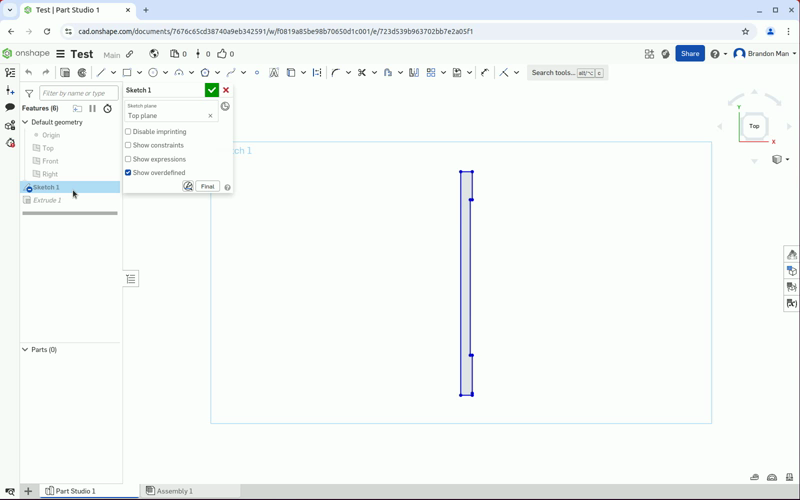
mouse_move(229, 92)
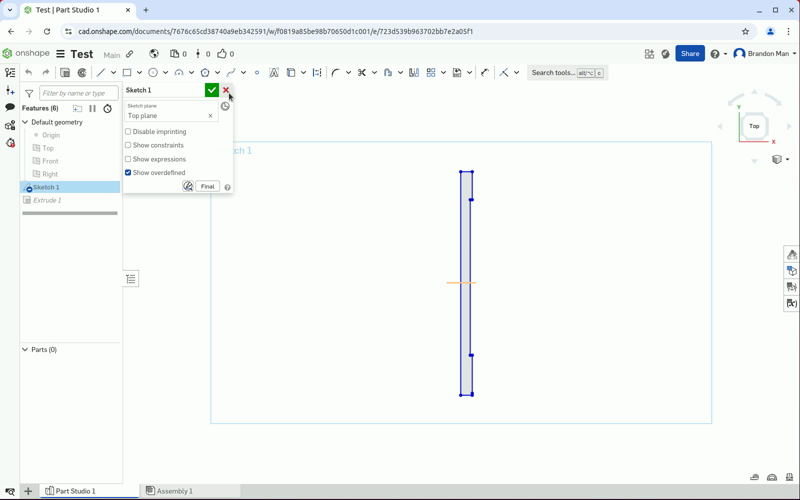
click(229, 92)
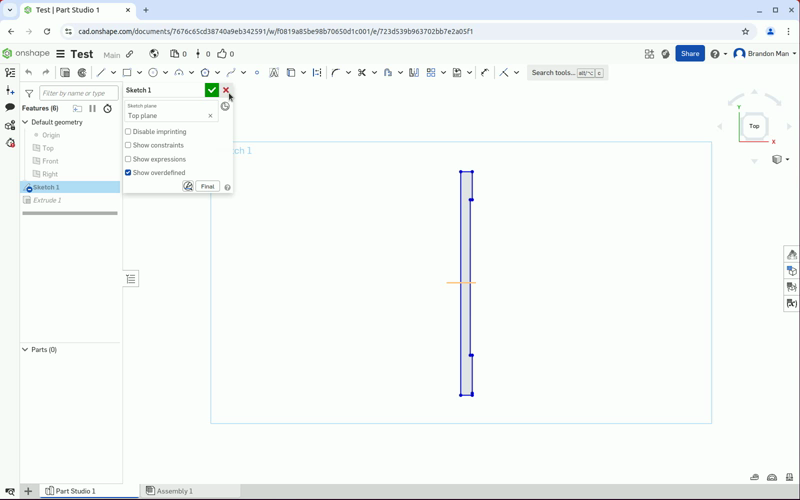
key(shift+s)
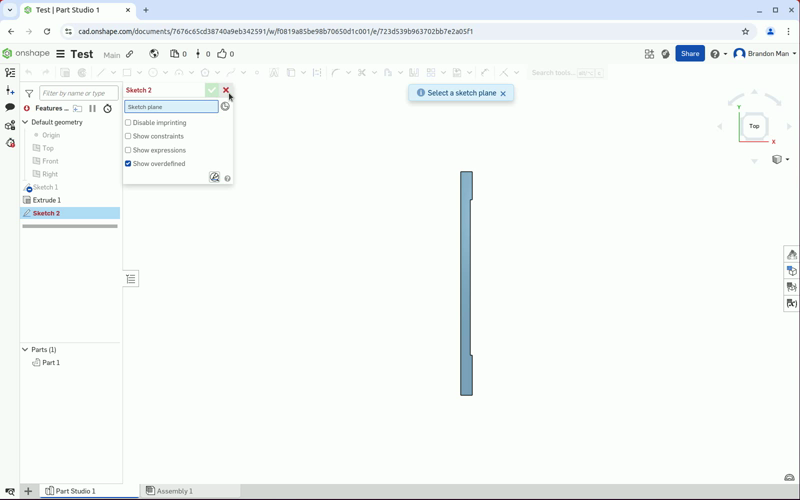
mouse_move(73, 150)
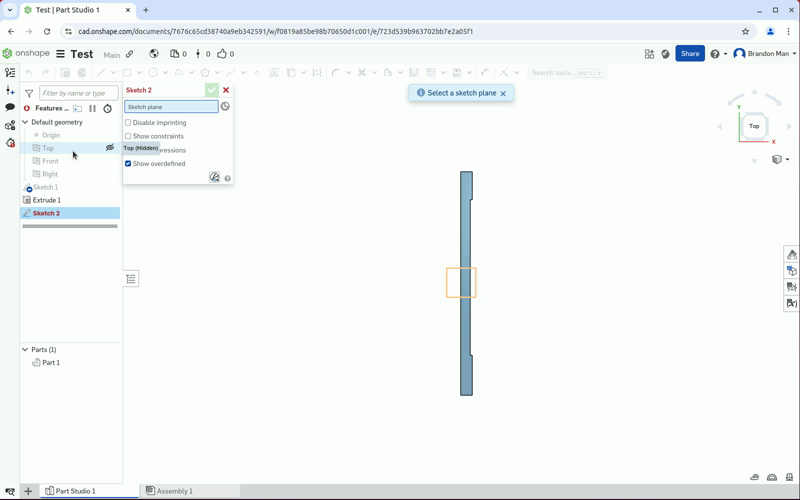
click(73, 150)
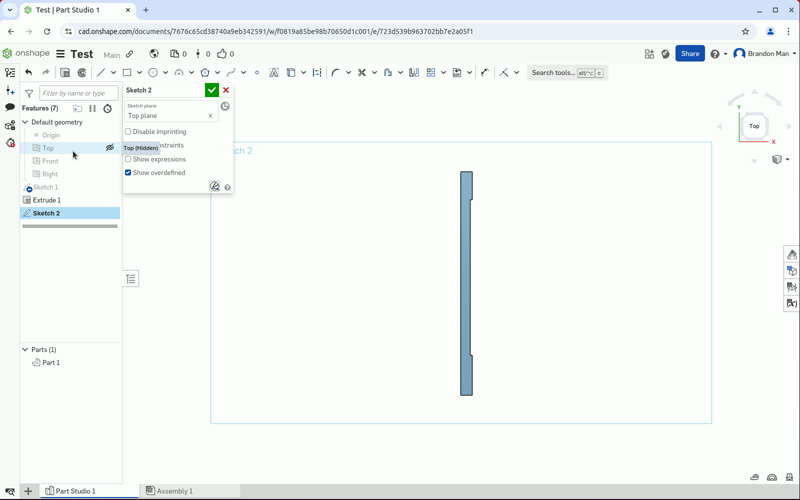
mouse_move(73, 352)
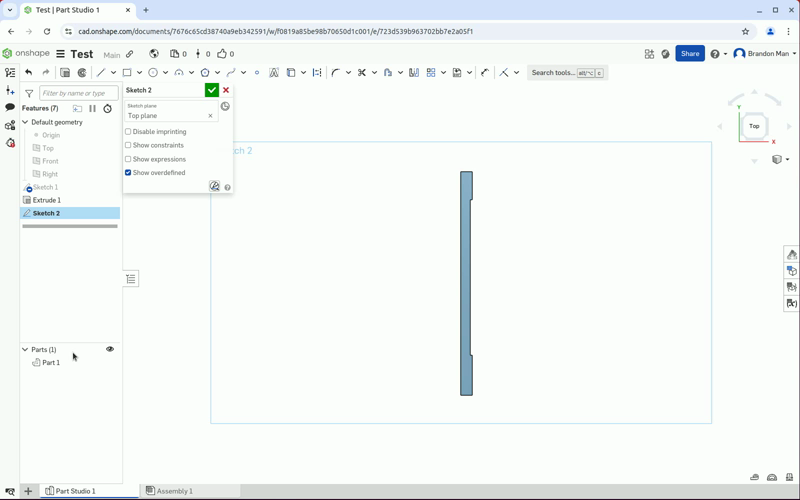
key(y)
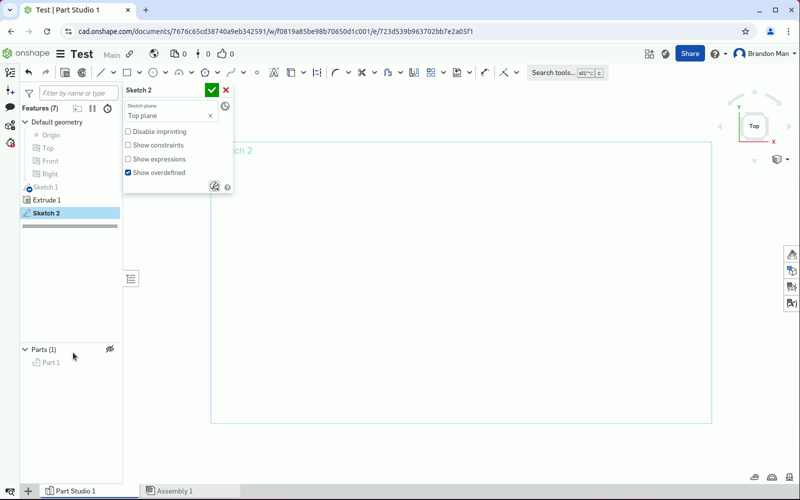
key(l)
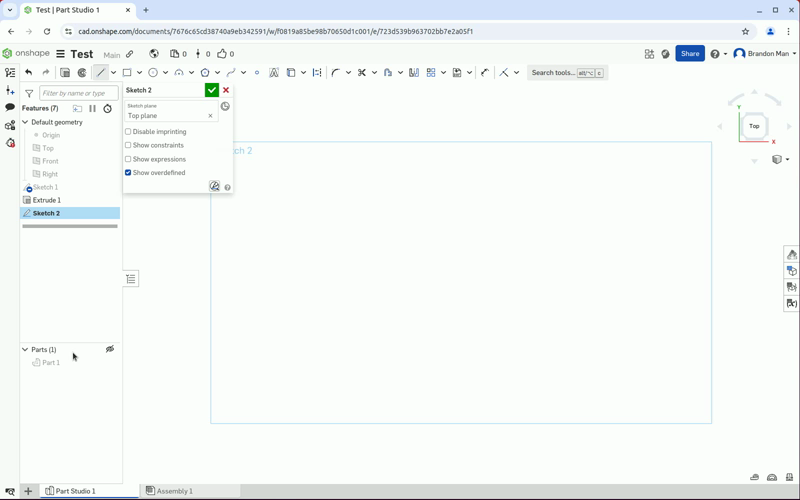
key_down(shift)
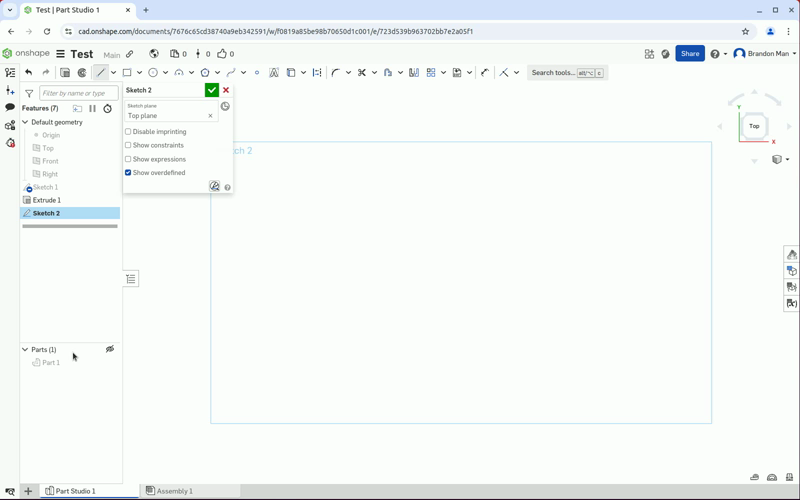
mouse_move(447, 395)
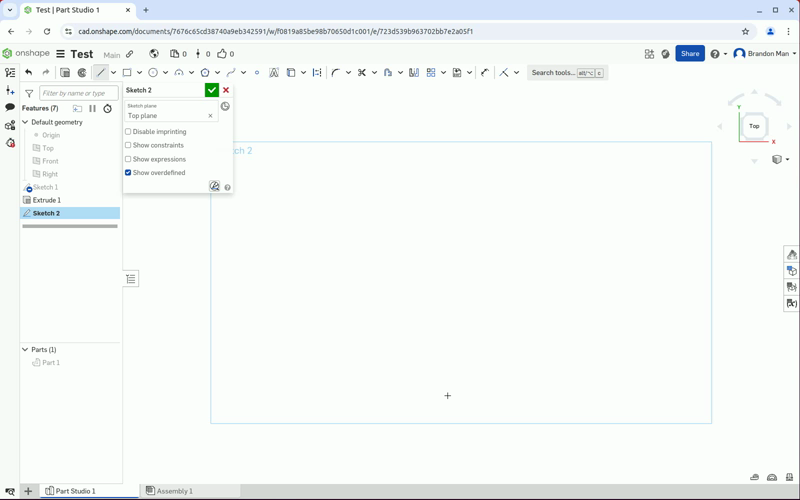
click(447, 395)
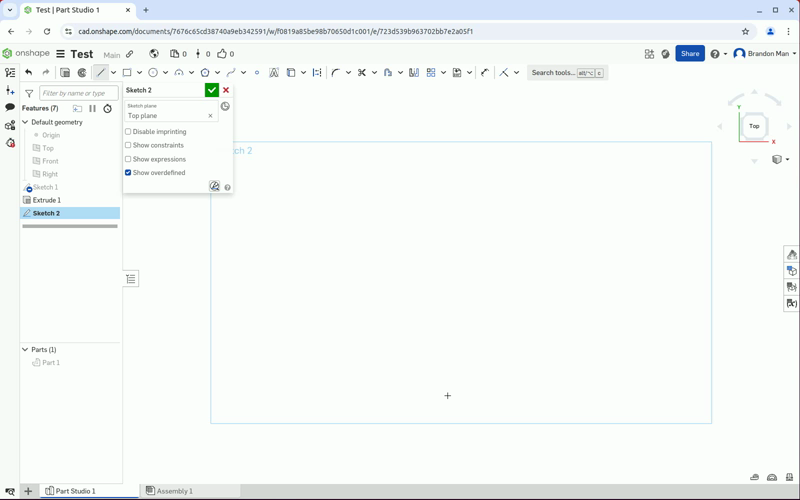
key_up(shift)
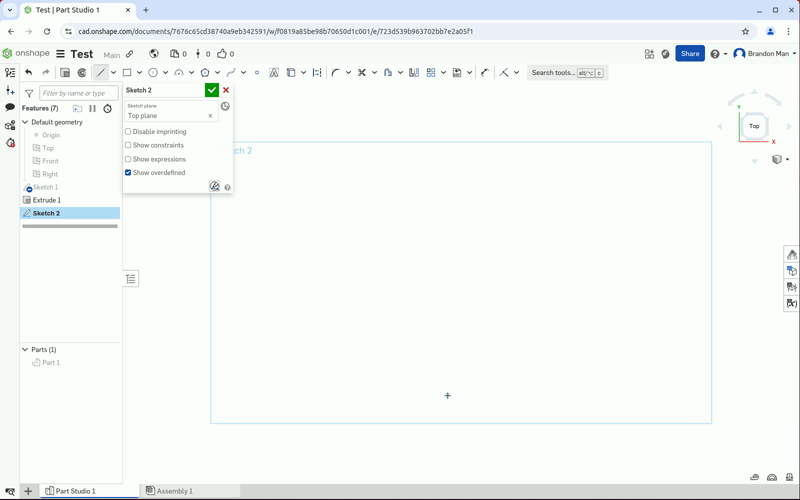
key_down(shift)
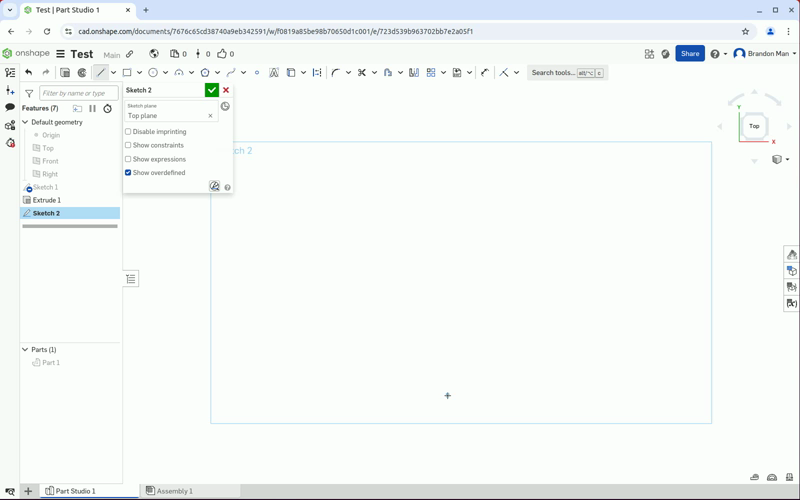
mouse_move(477, 395)
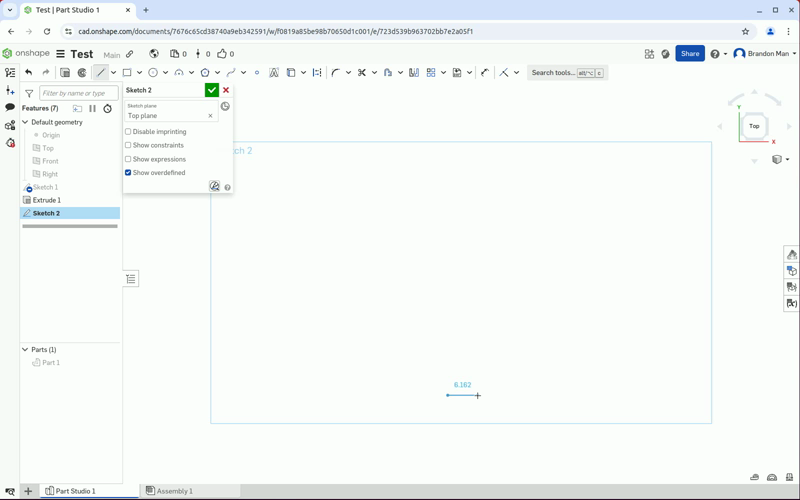
mouse_move(459, 395)
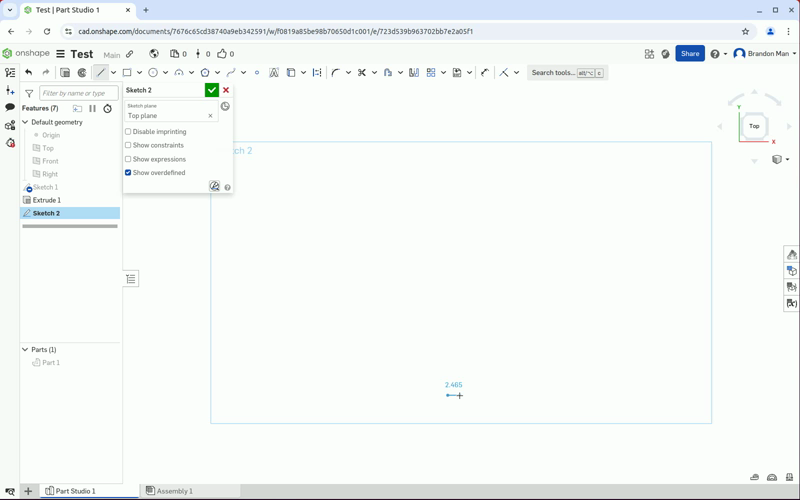
click(459, 395)
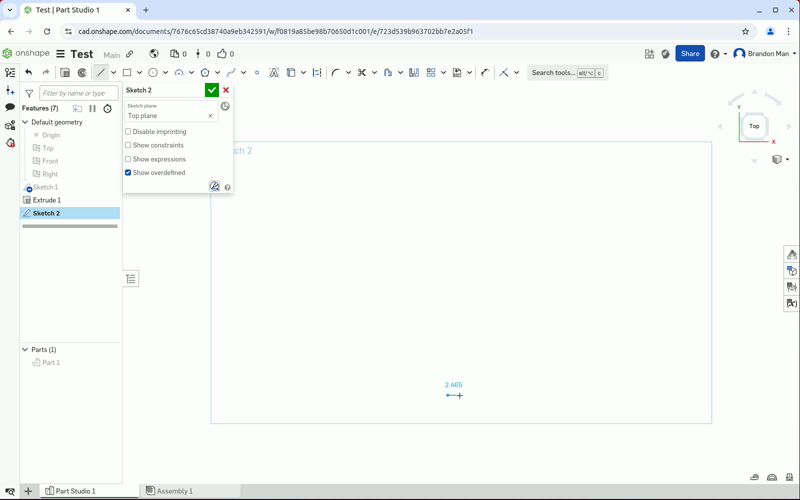
key_up(shift)
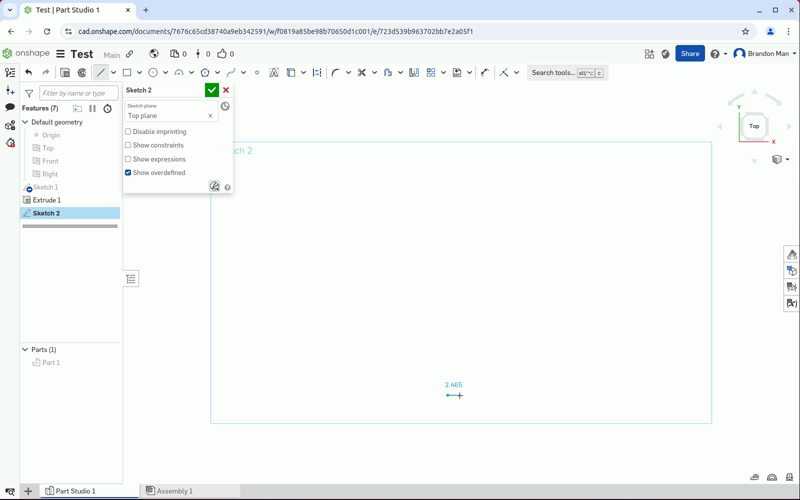
key_down(shift)
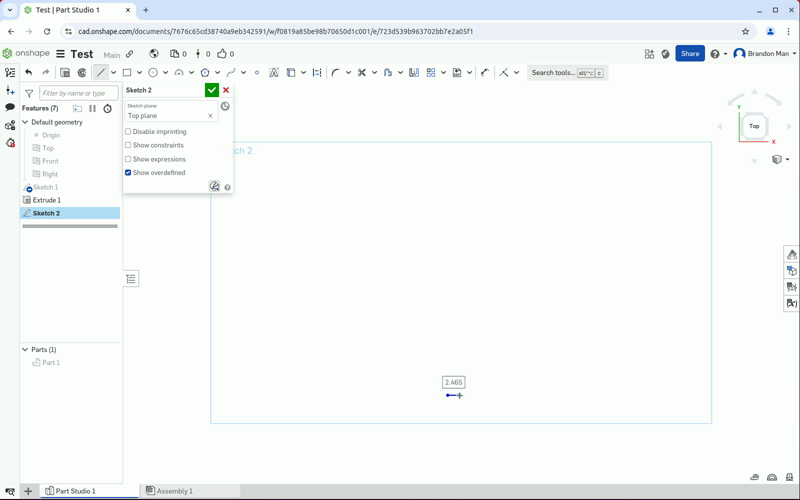
mouse_move(459, 171)
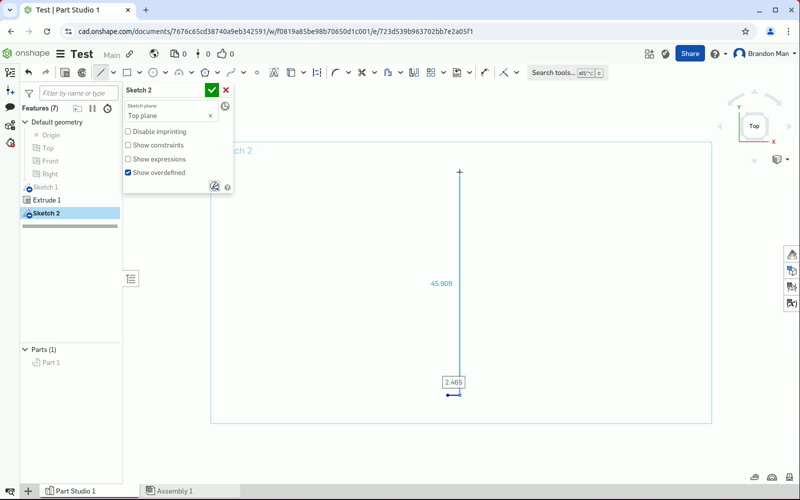
click(459, 171)
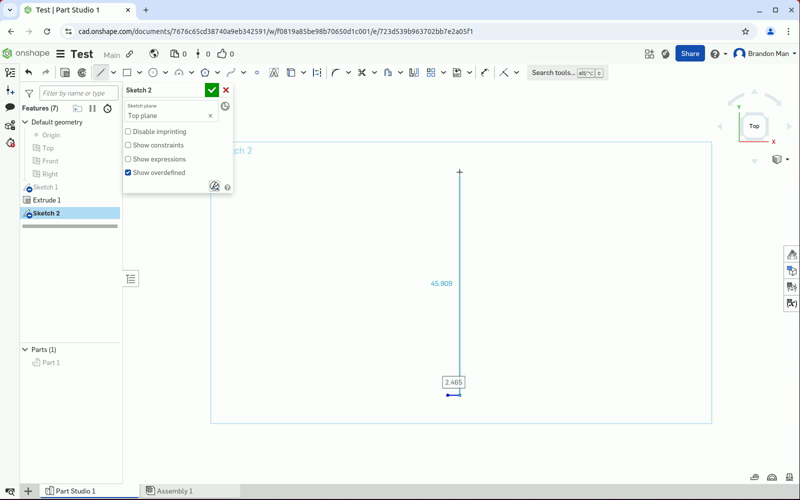
key_up(shift)
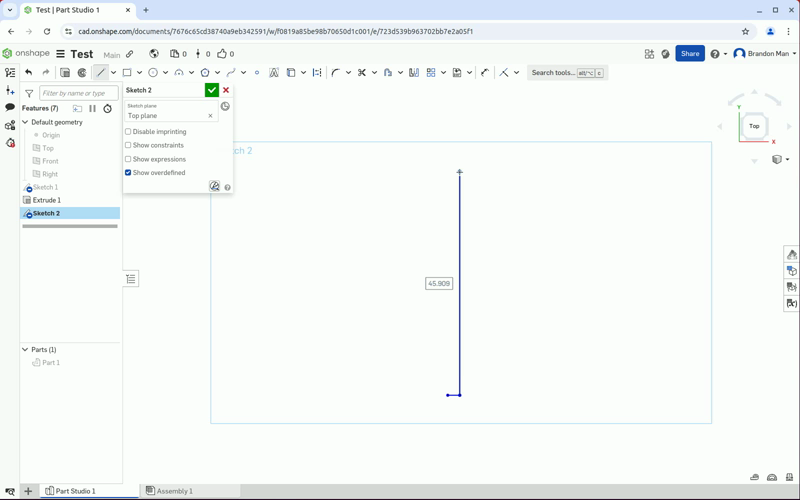
key_down(shift)
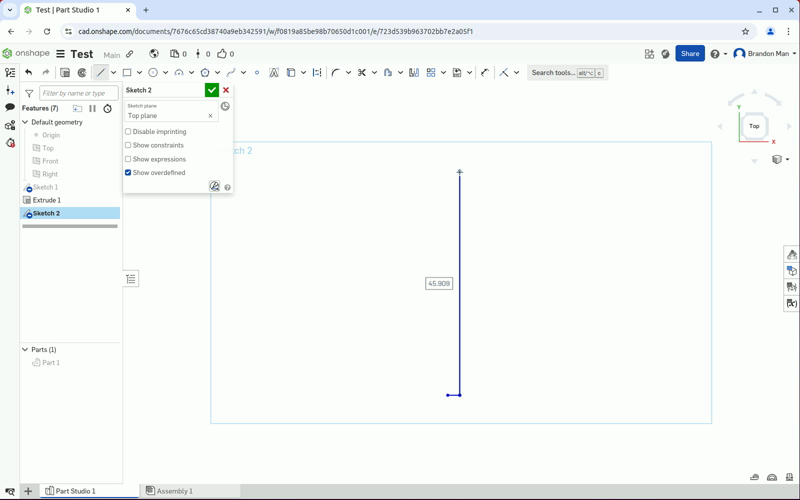
mouse_move(489, 171)
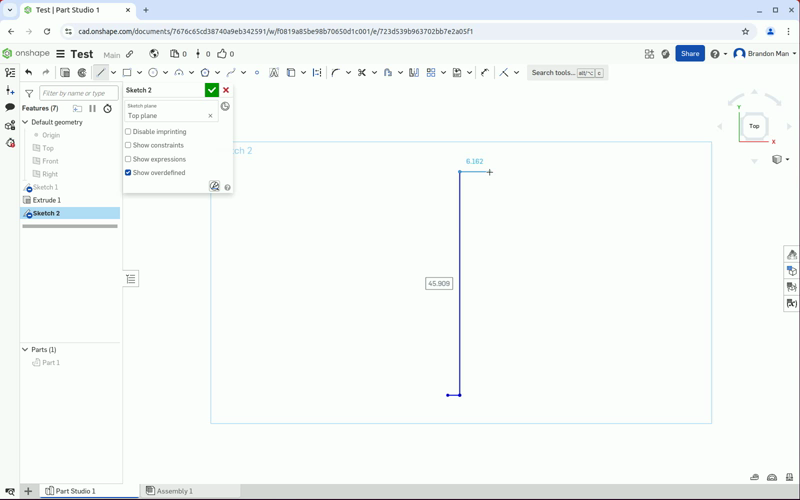
mouse_move(447, 171)
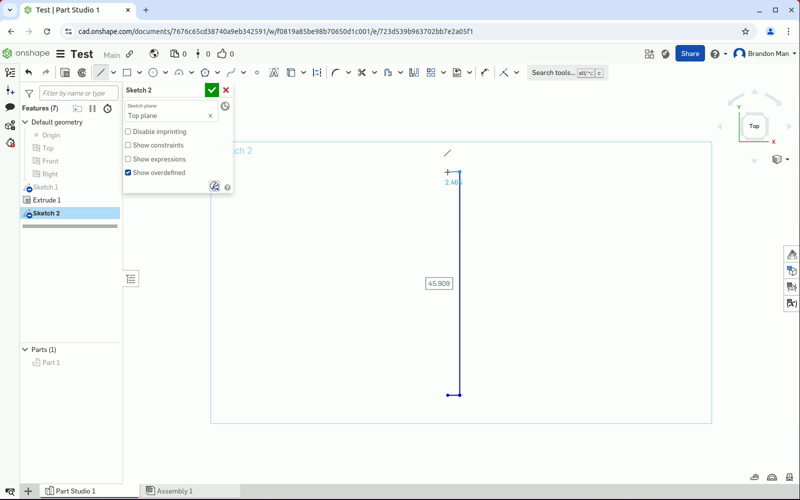
click(447, 171)
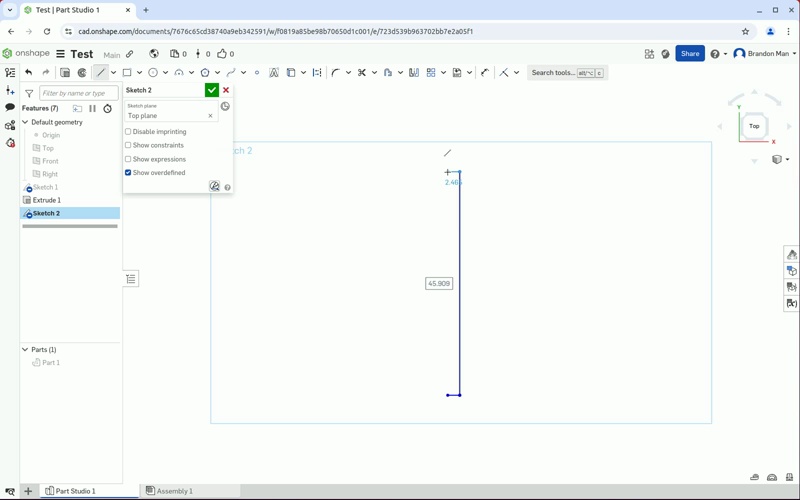
key_up(shift)
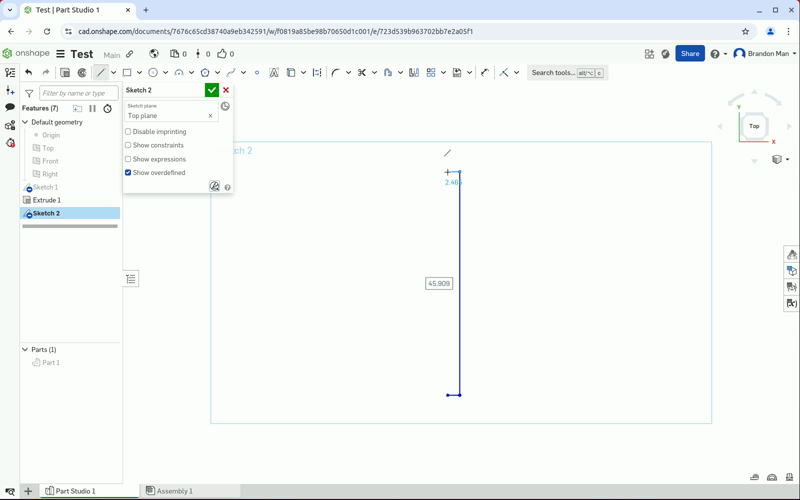
key_down(shift)
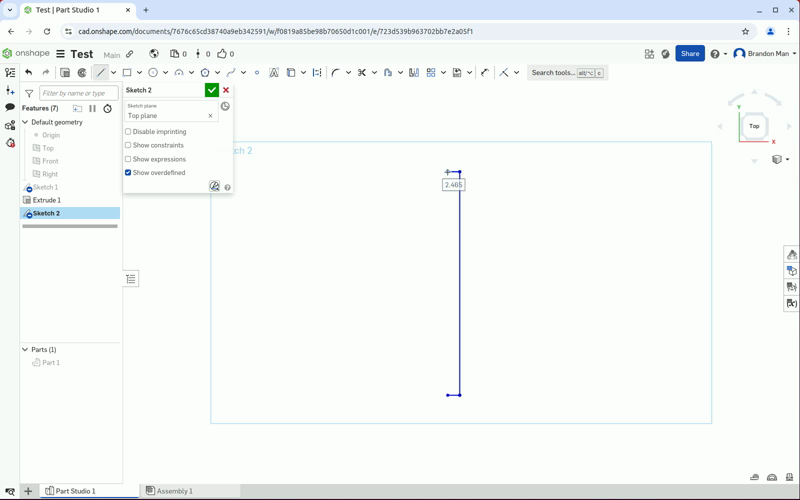
mouse_move(477, 171)
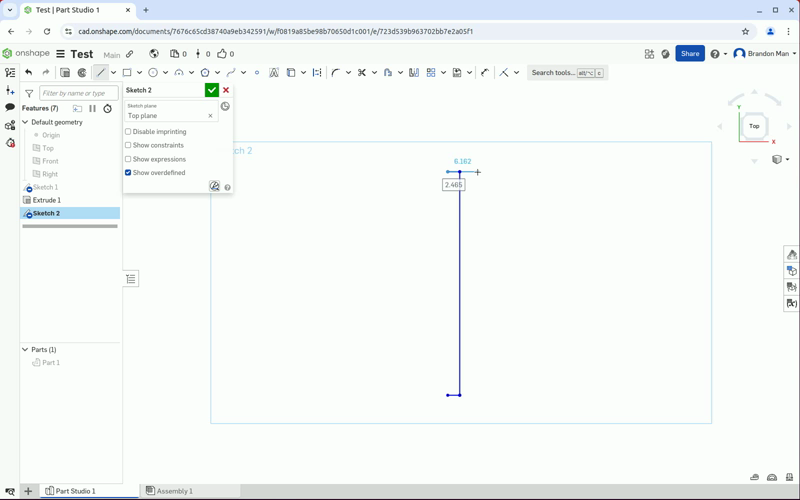
mouse_move(447, 199)
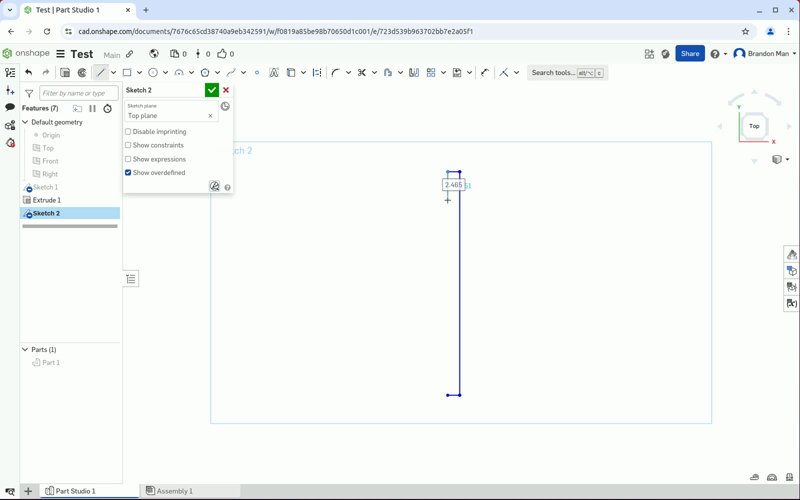
click(447, 199)
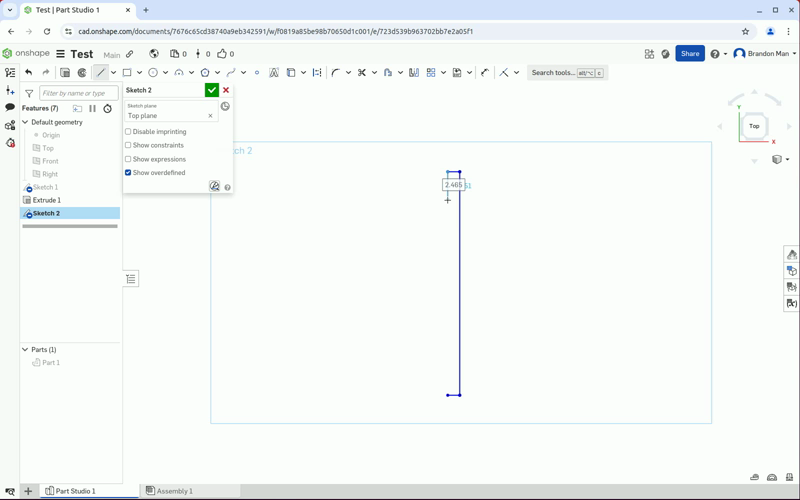
key_up(shift)
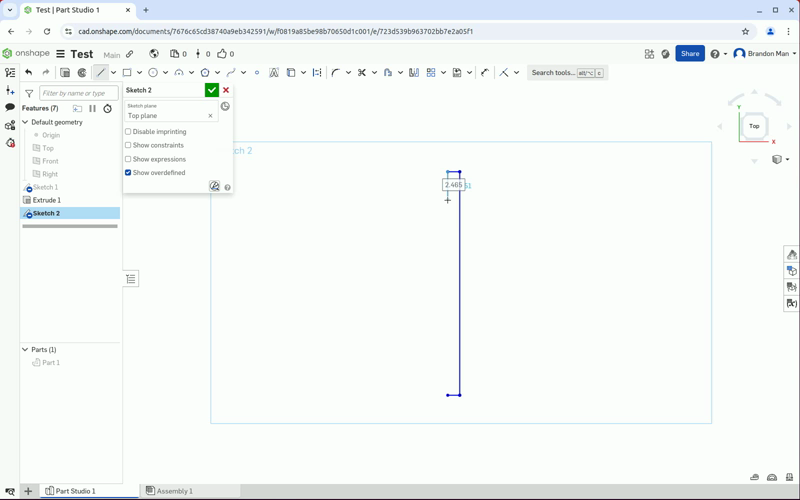
key_down(shift)
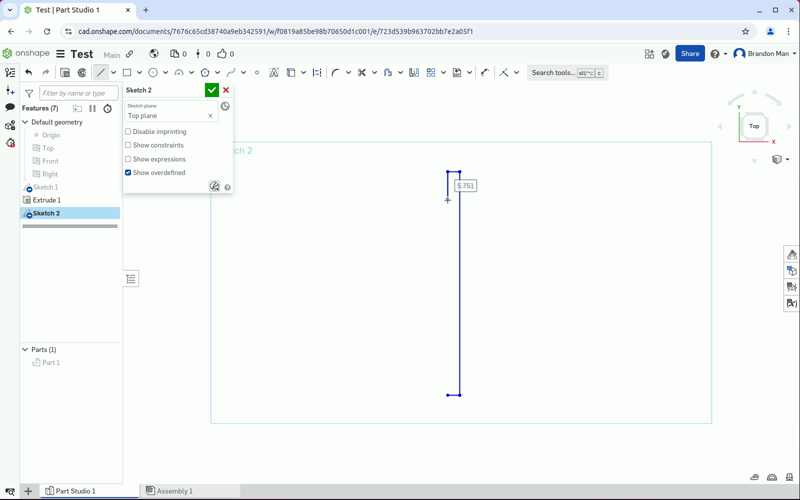
mouse_move(477, 199)
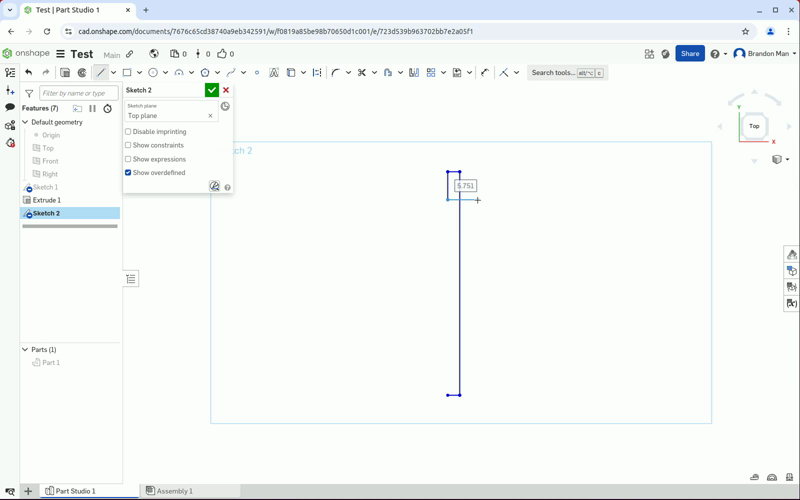
mouse_move(450, 199)
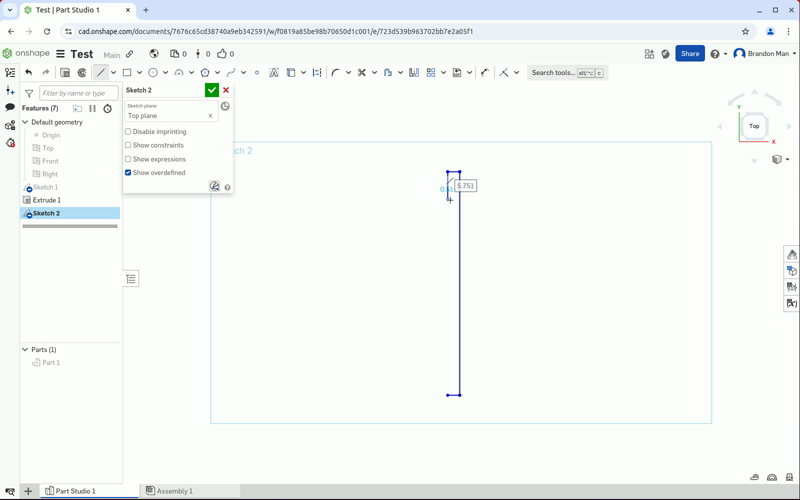
scroll(6)
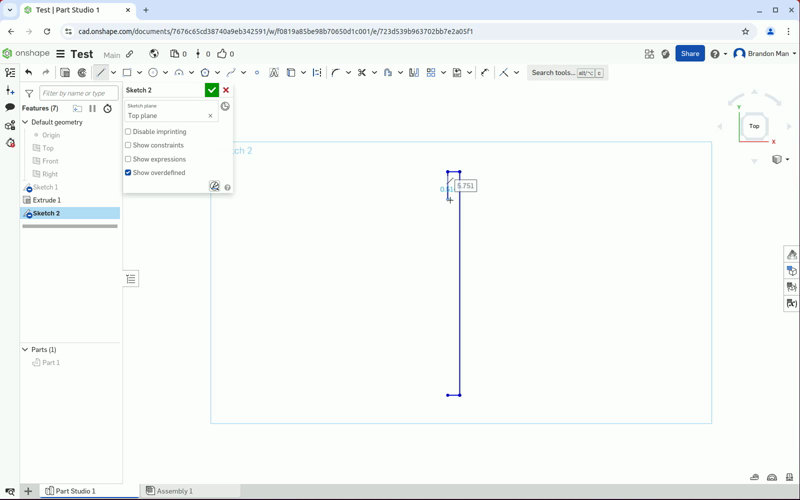
scroll(6)
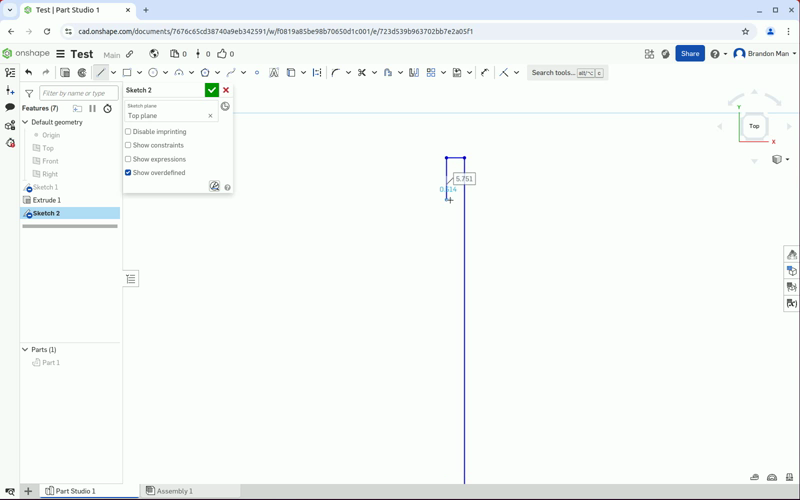
scroll(6)
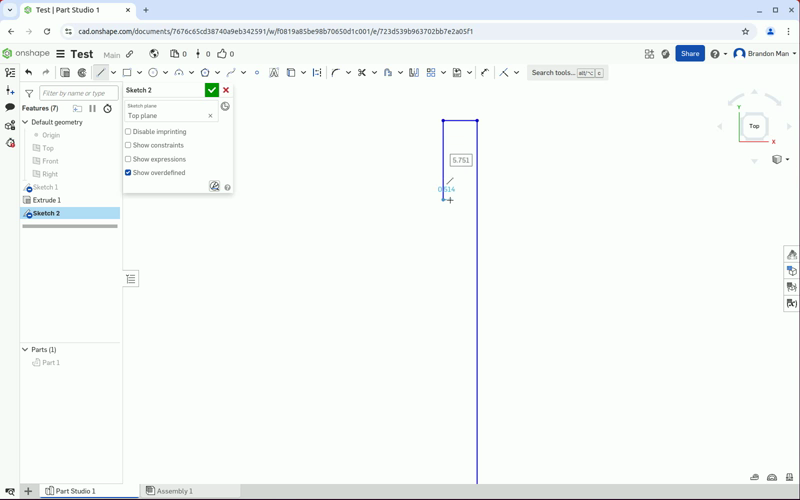
scroll(6)
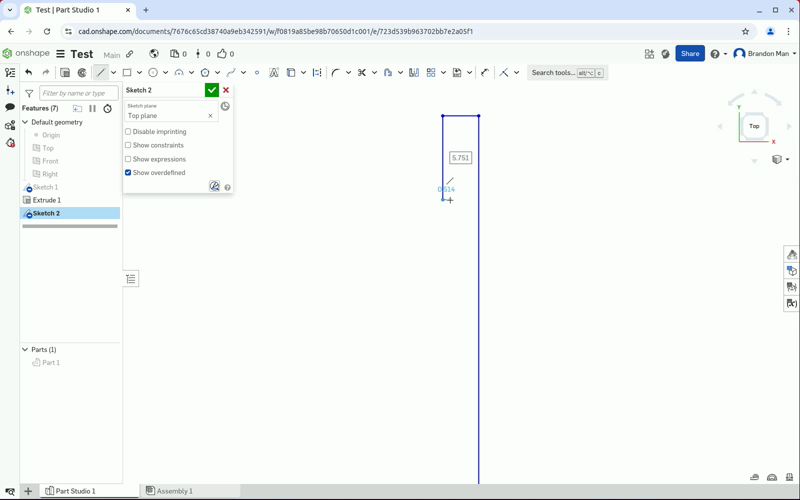
scroll(6)
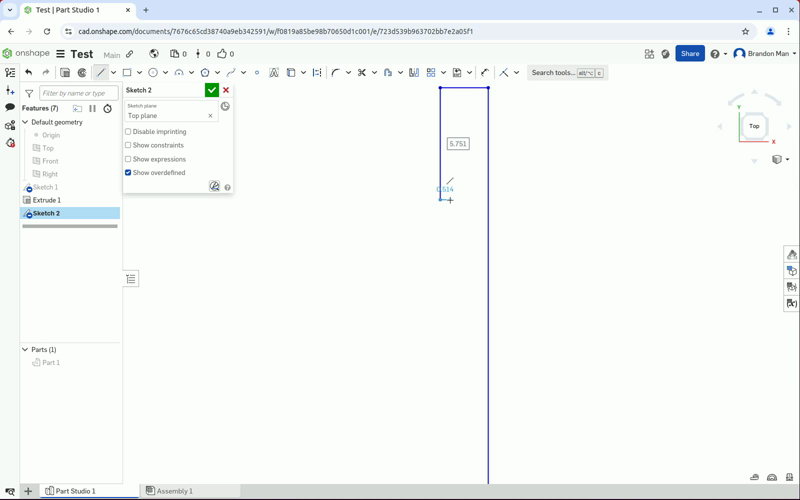
scroll(6)
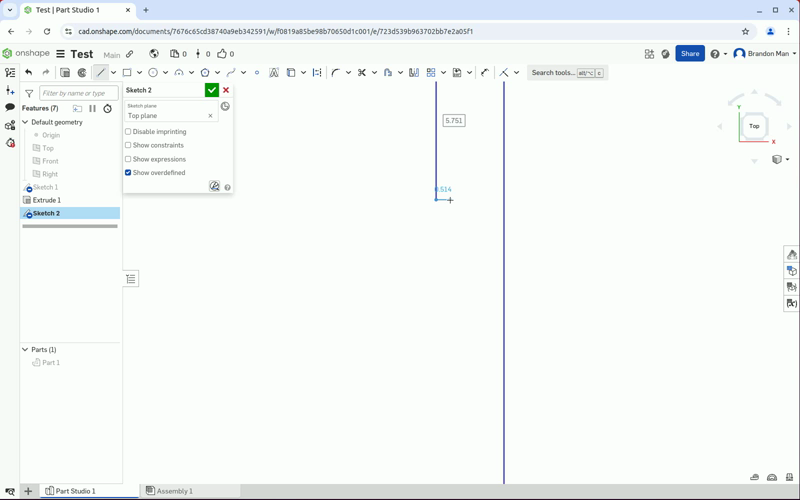
scroll(6)
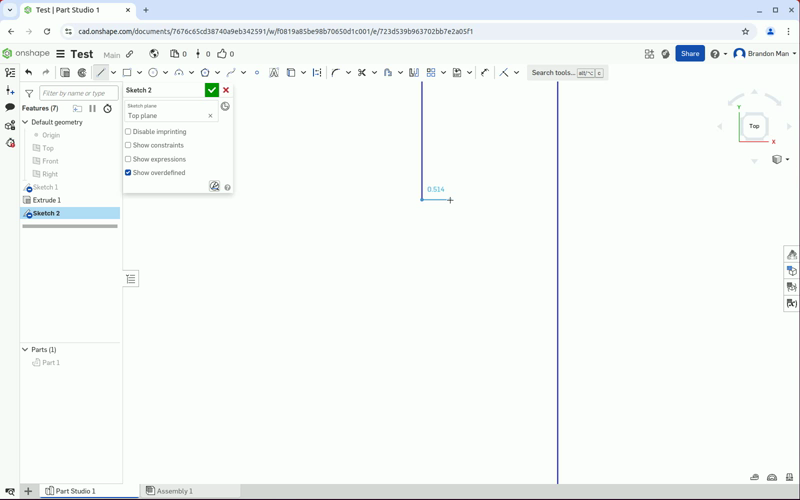
click(450, 199)
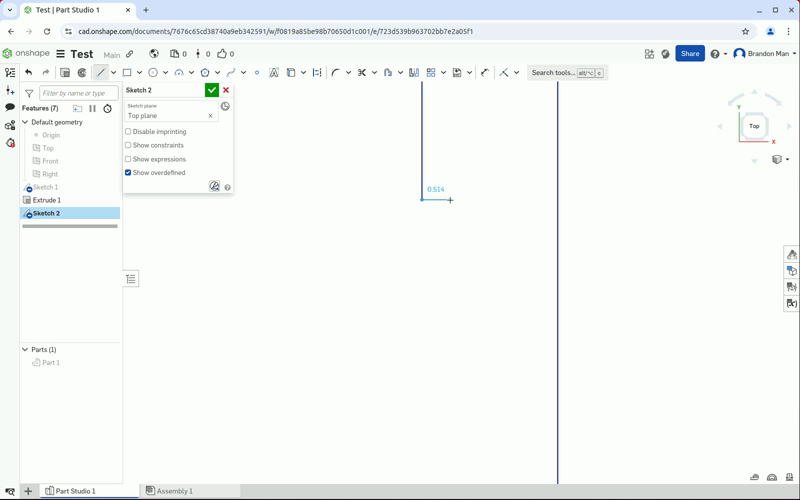
scroll(-6)
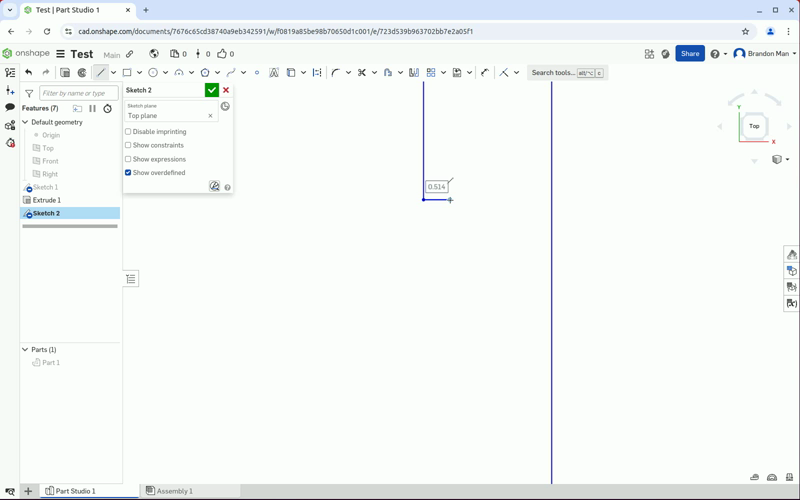
scroll(-6)
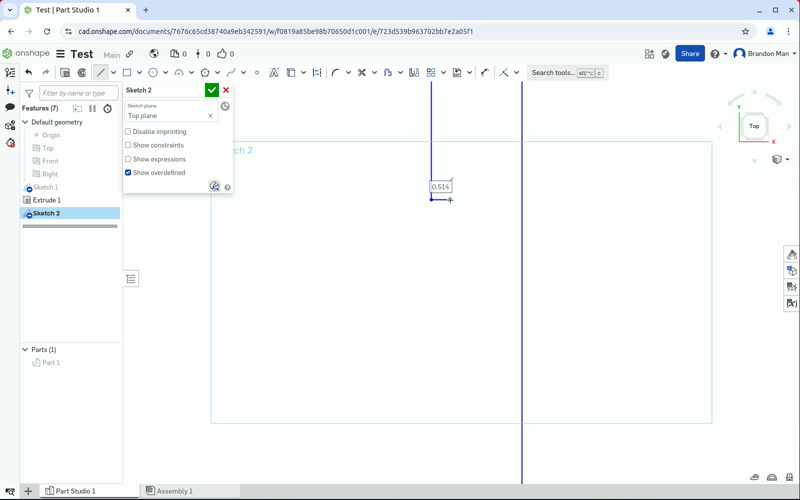
scroll(-6)
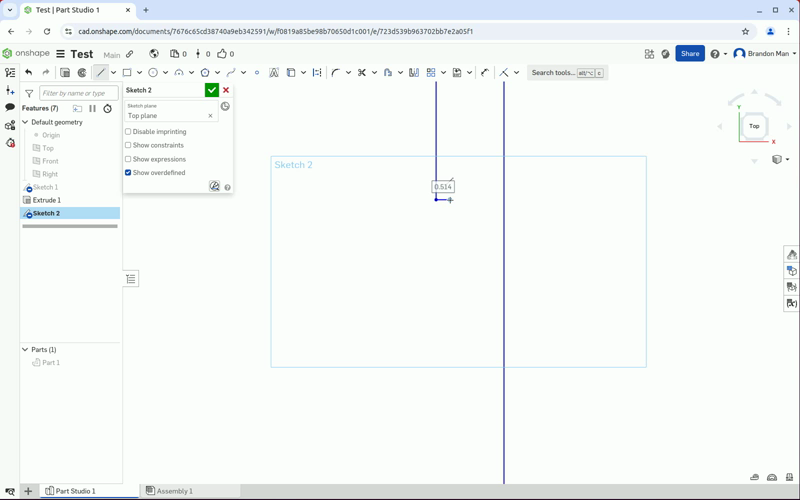
scroll(-6)
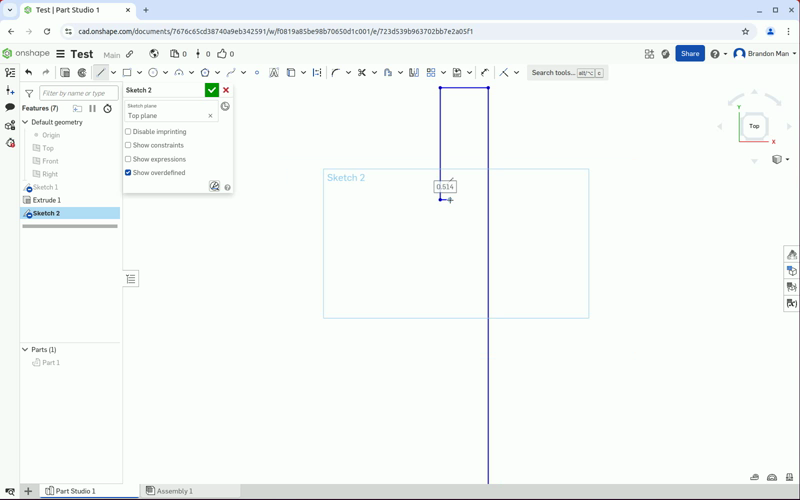
scroll(-6)
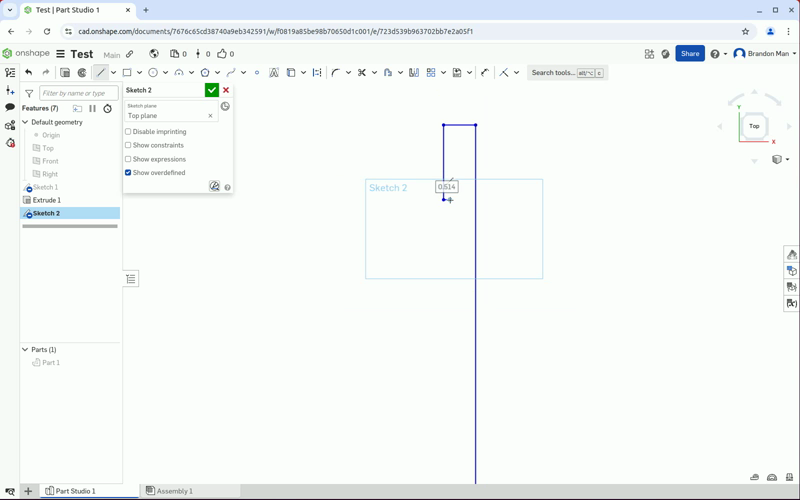
scroll(-6)
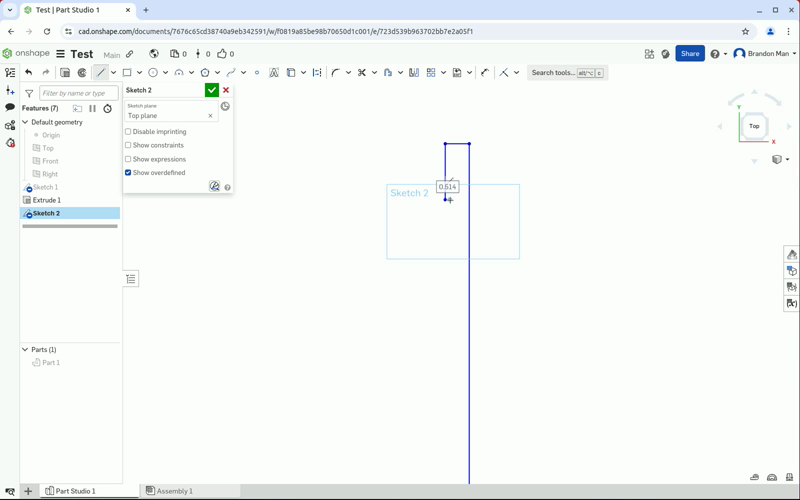
scroll(-6)
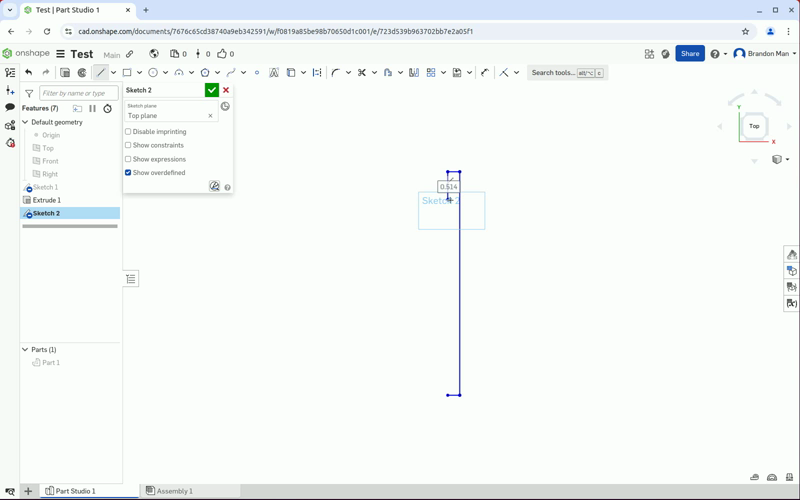
key_up(shift)
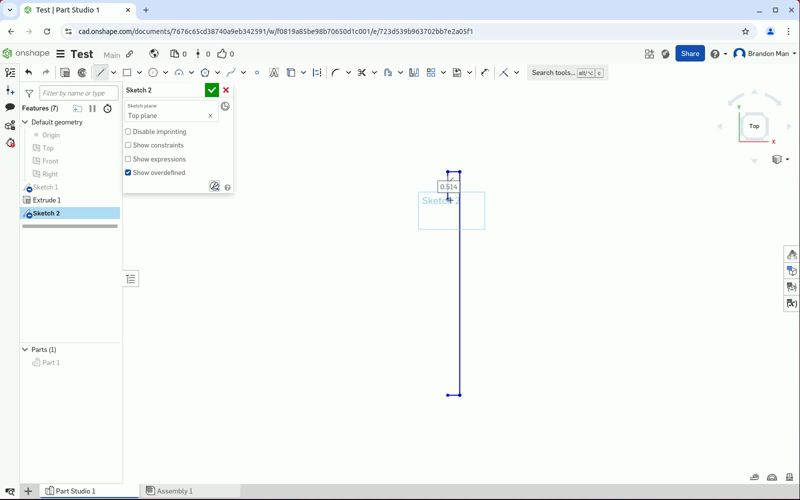
key_down(shift)
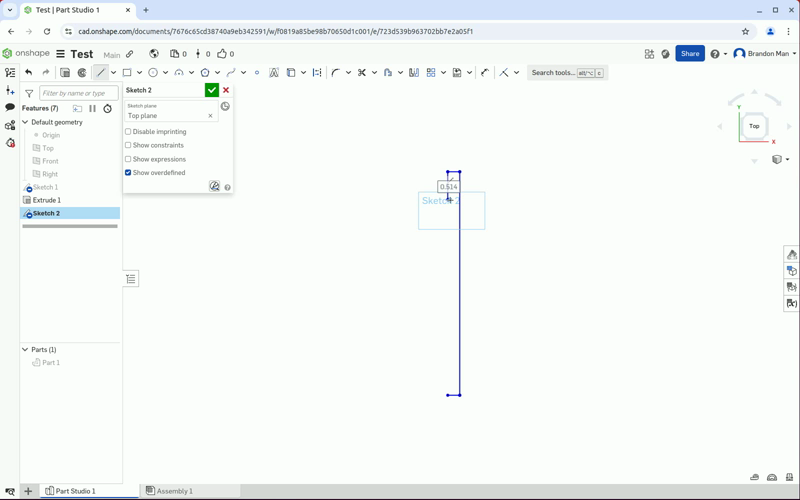
mouse_move(450, 355)
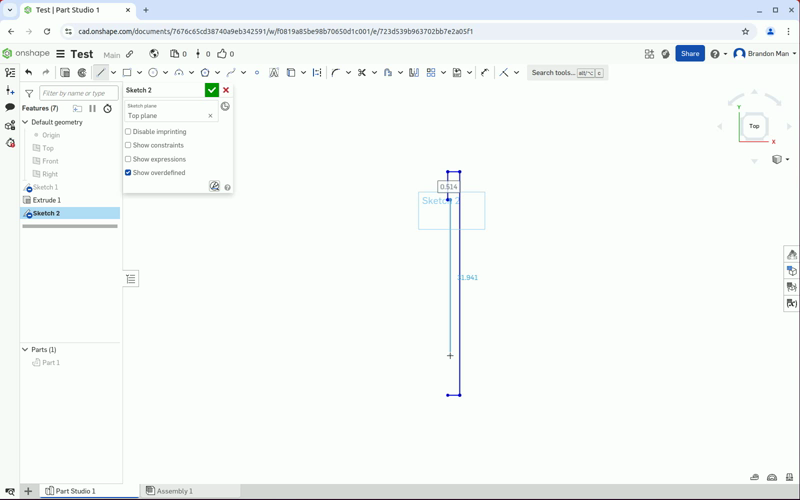
click(450, 355)
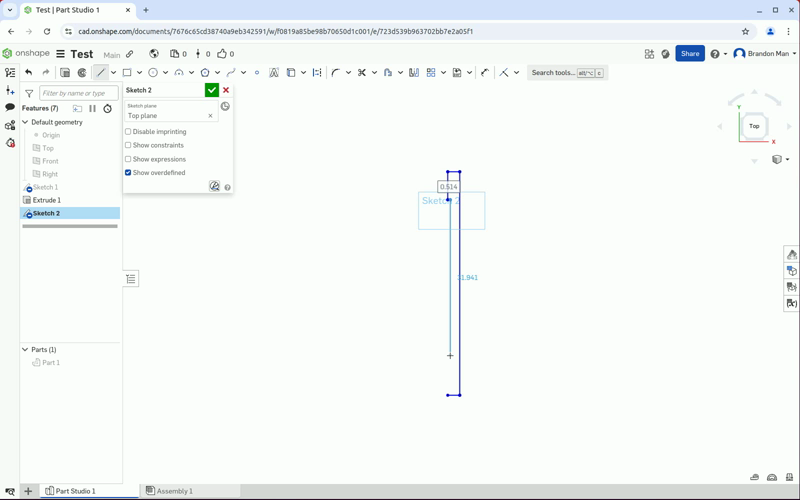
key_up(shift)
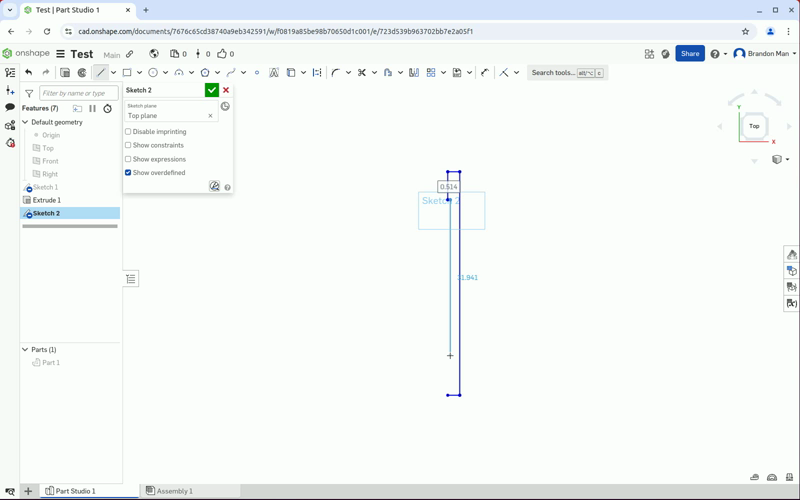
key_down(shift)
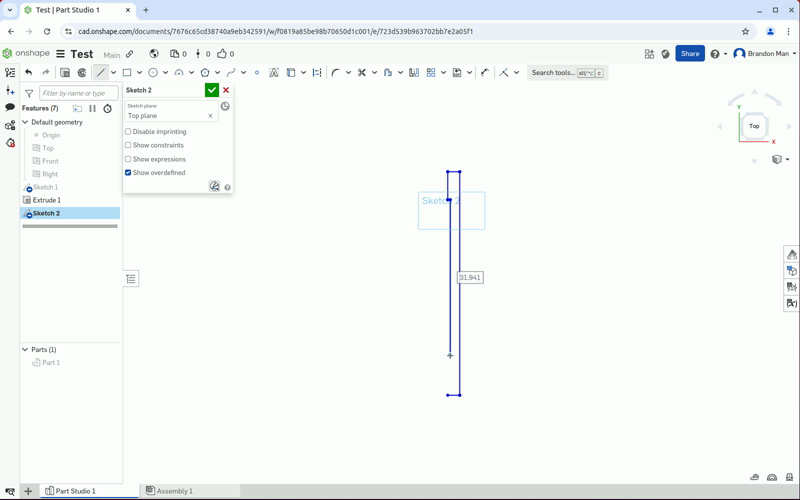
mouse_move(480, 355)
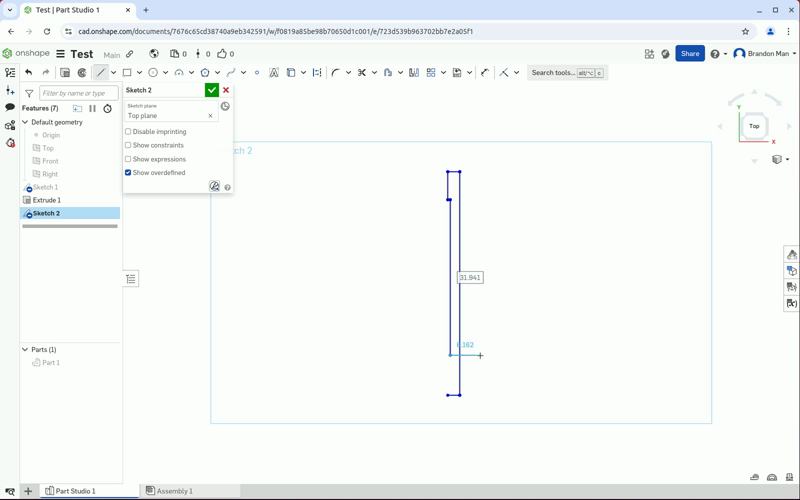
mouse_move(447, 355)
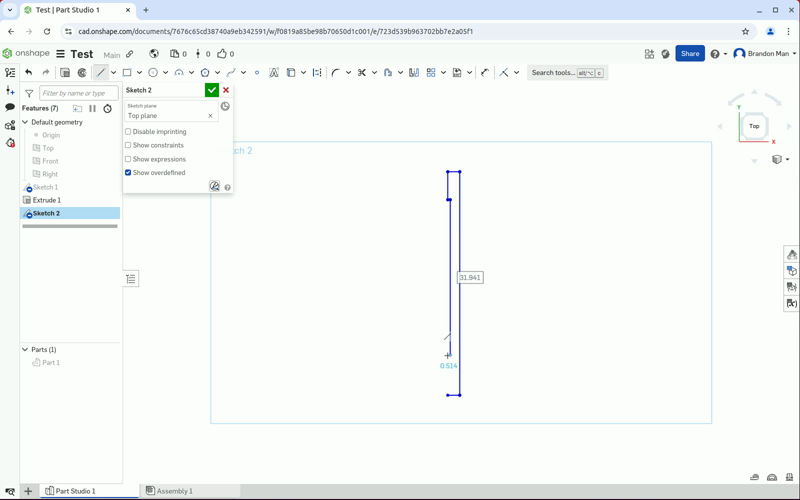
scroll(6)
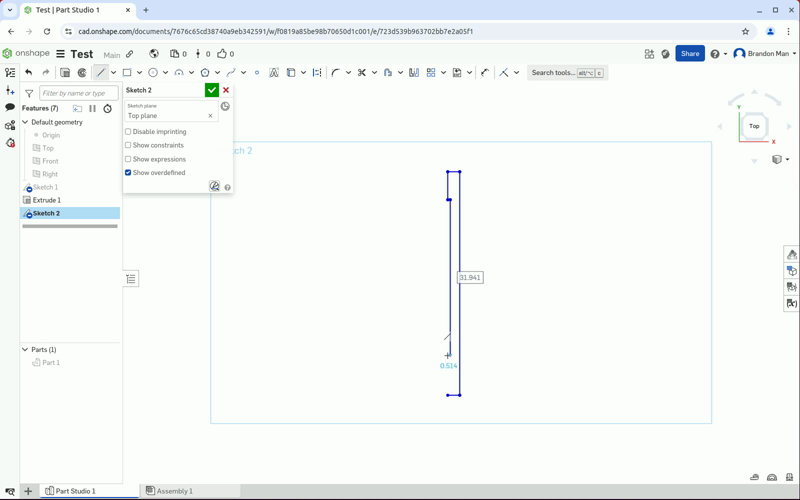
scroll(6)
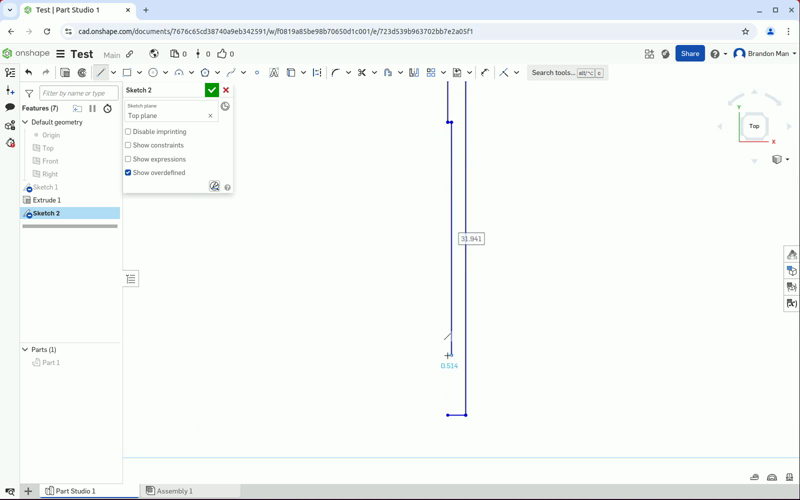
scroll(6)
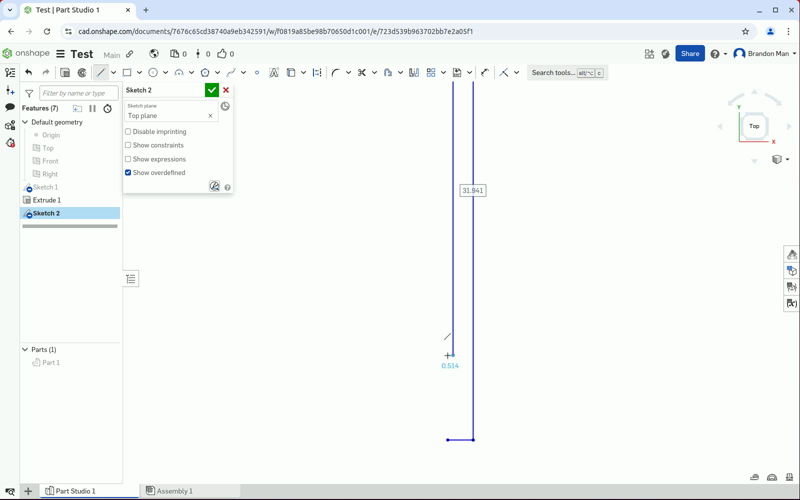
scroll(6)
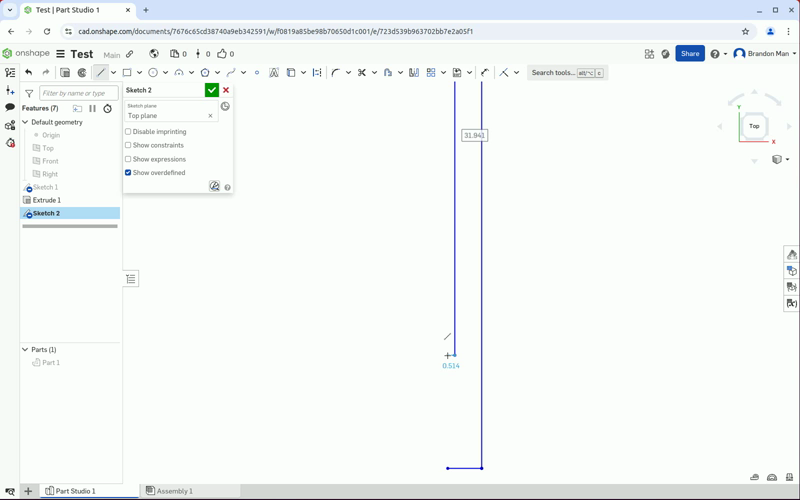
scroll(6)
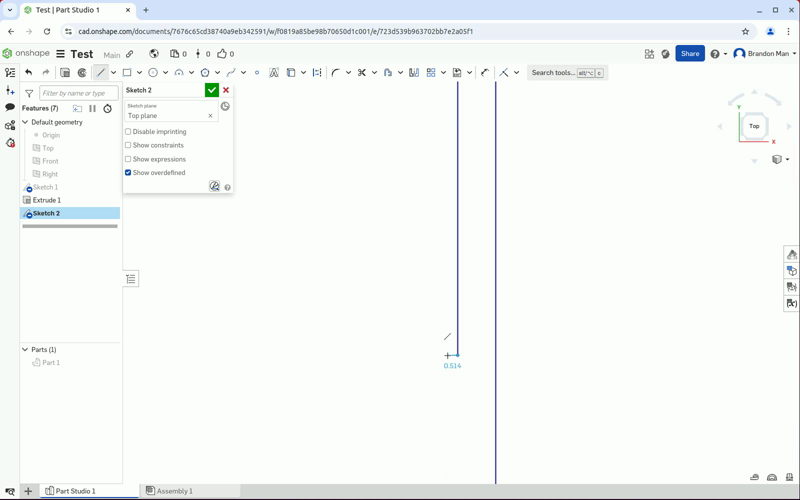
scroll(6)
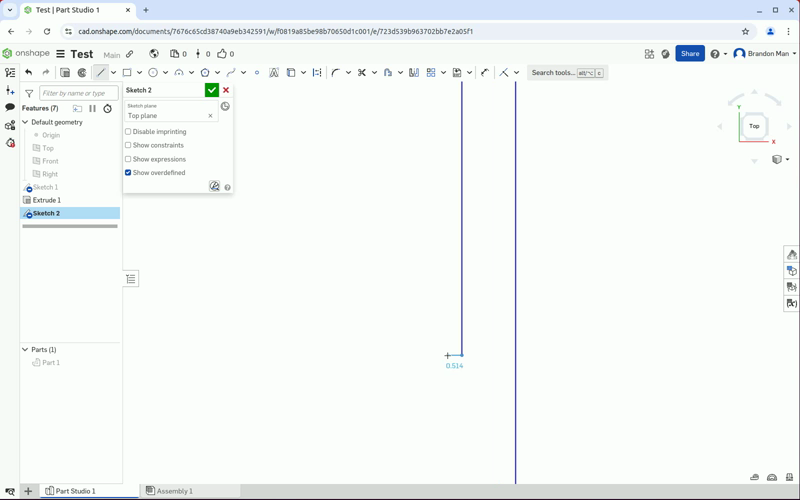
scroll(6)
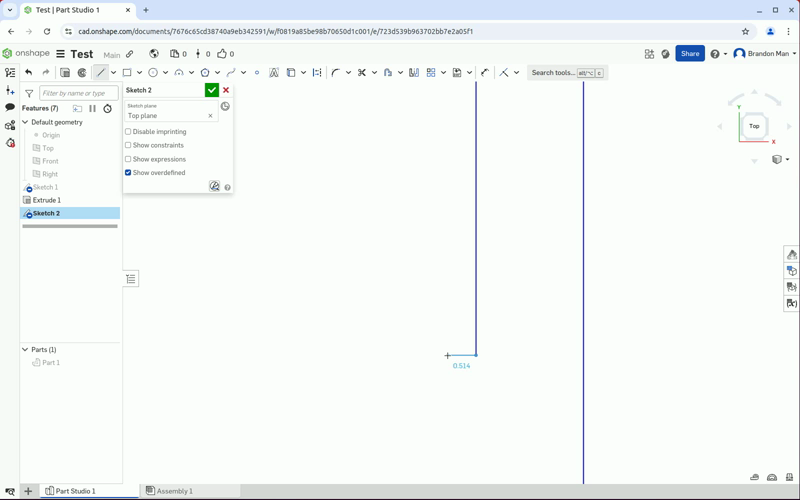
click(447, 355)
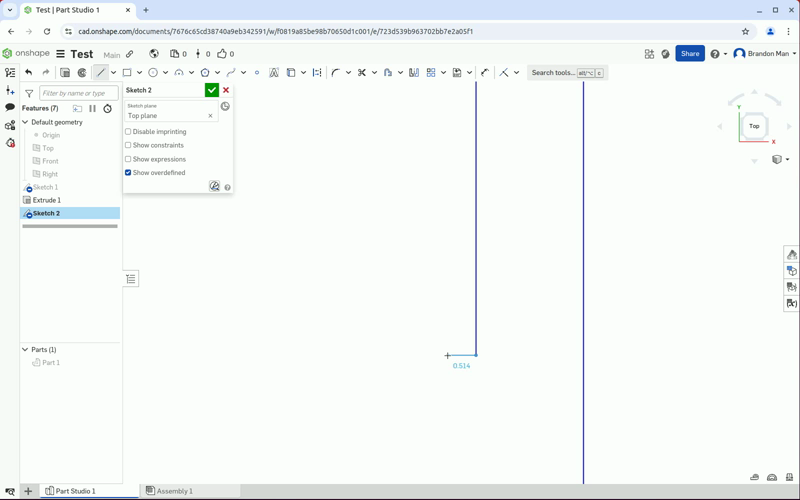
scroll(-6)
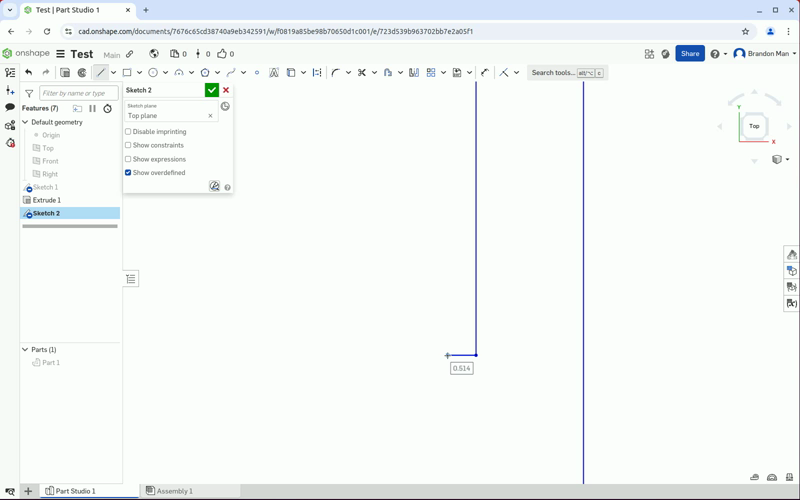
scroll(-6)
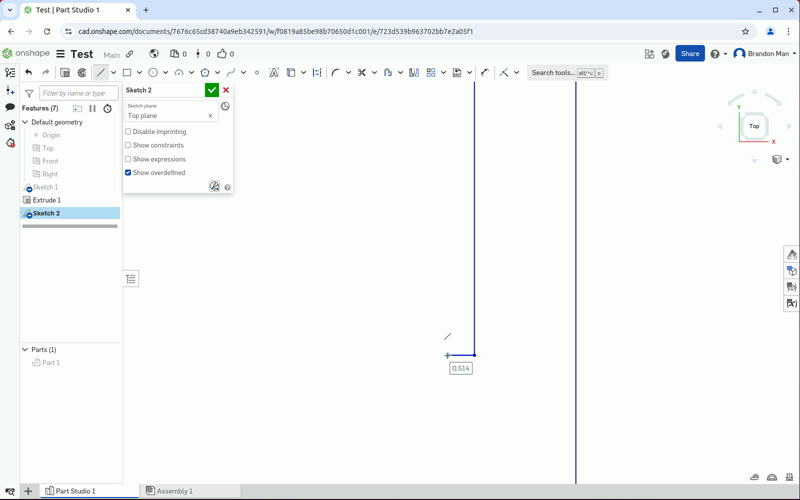
scroll(-6)
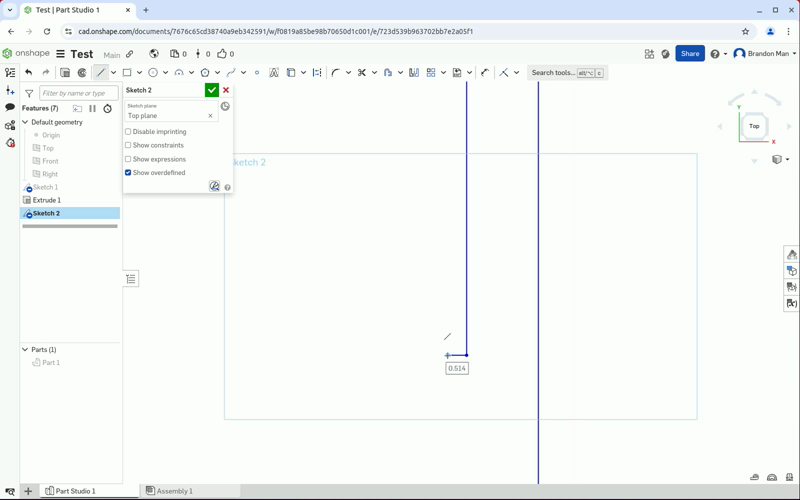
scroll(-6)
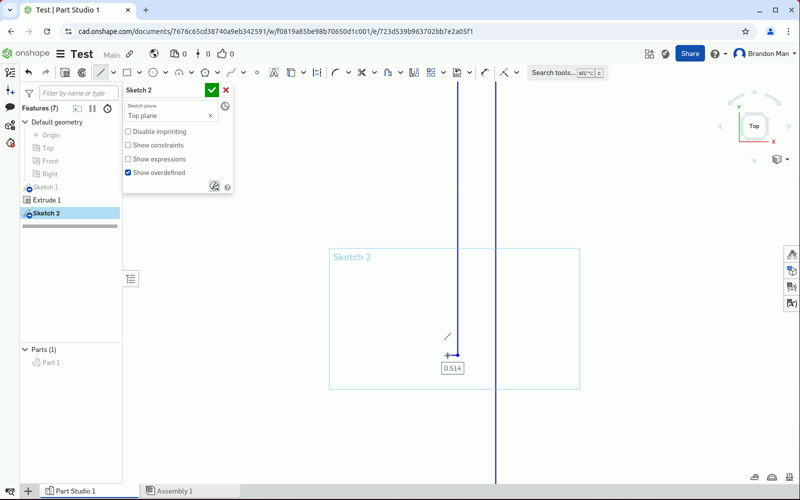
scroll(-6)
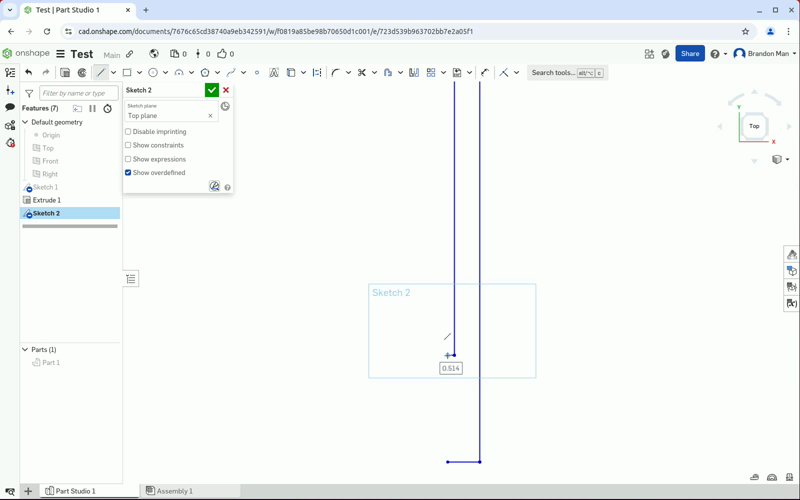
scroll(-6)
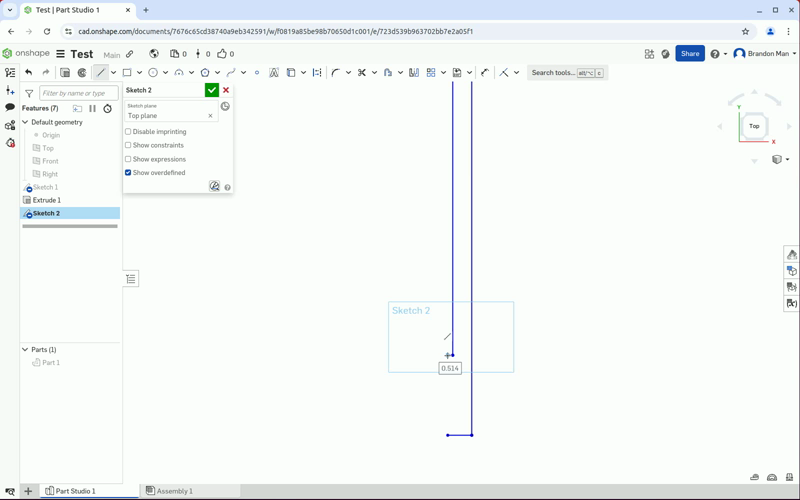
scroll(-6)
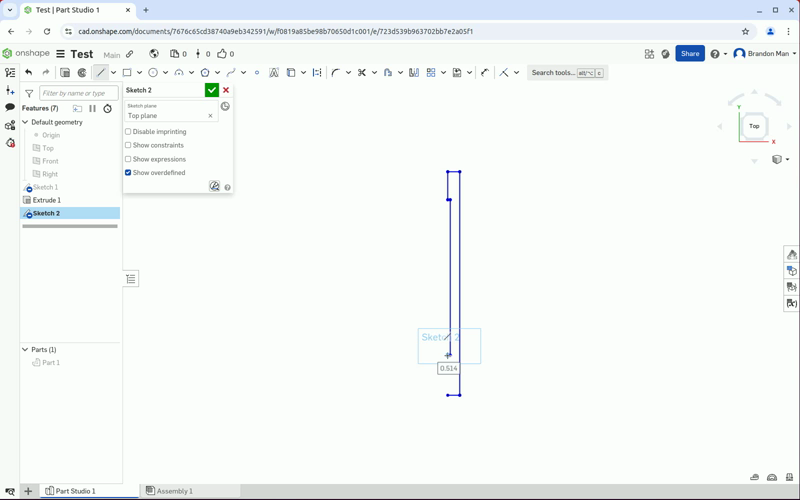
key_up(shift)
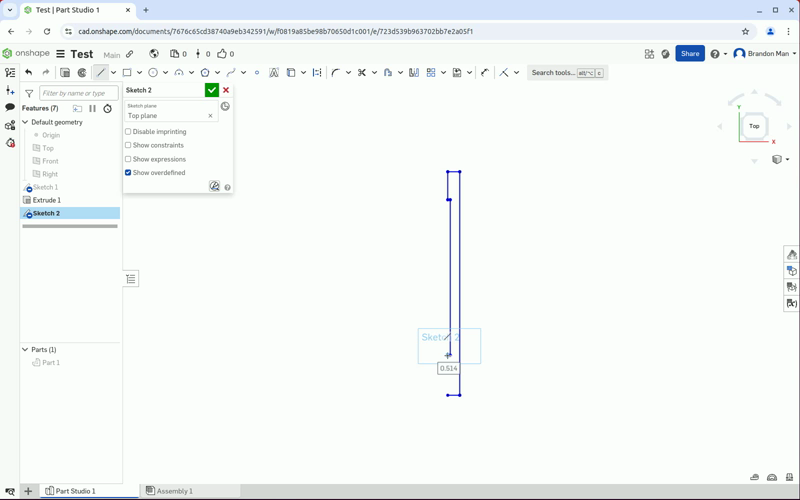
mouse_move(477, 355)
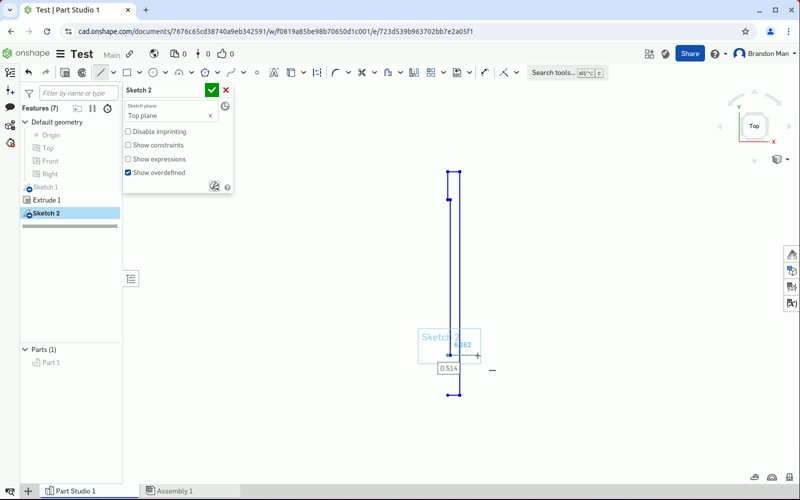
key_down(shift)
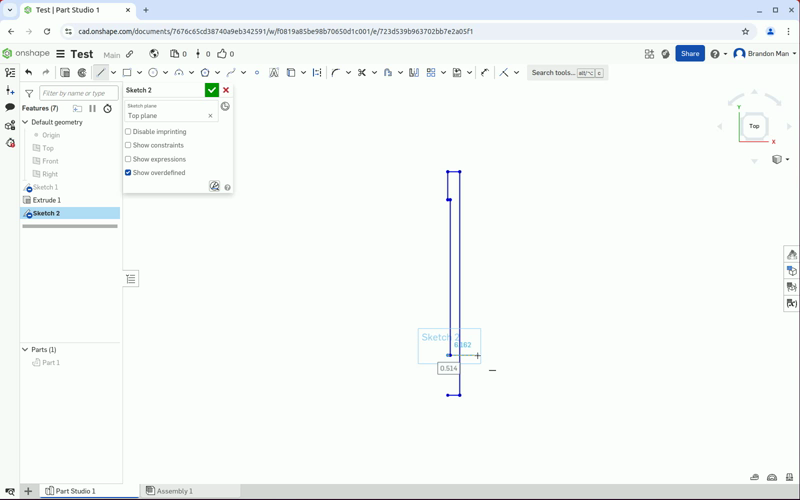
mouse_move(447, 395)
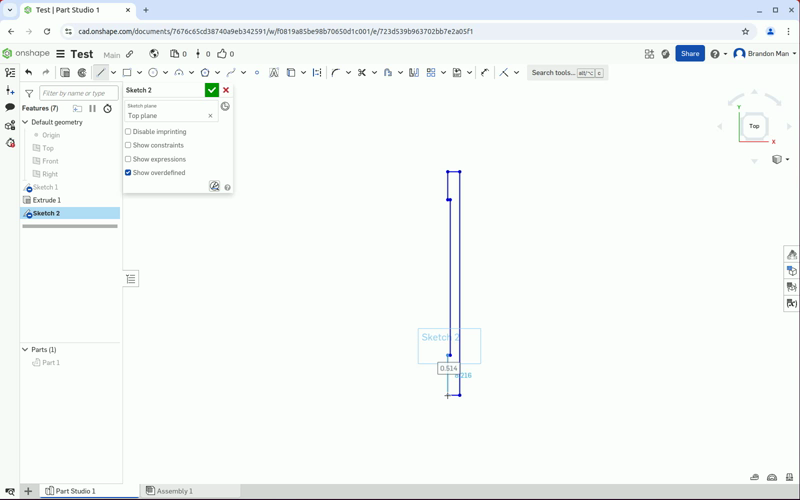
key_up(shift)
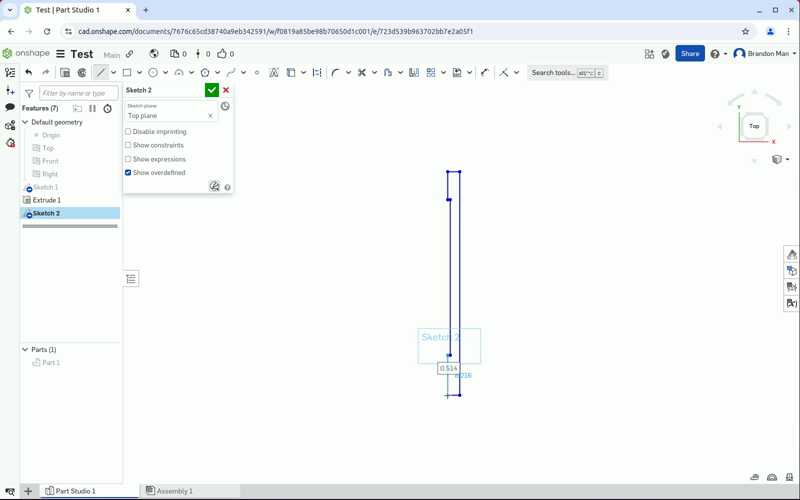
click(447, 395)
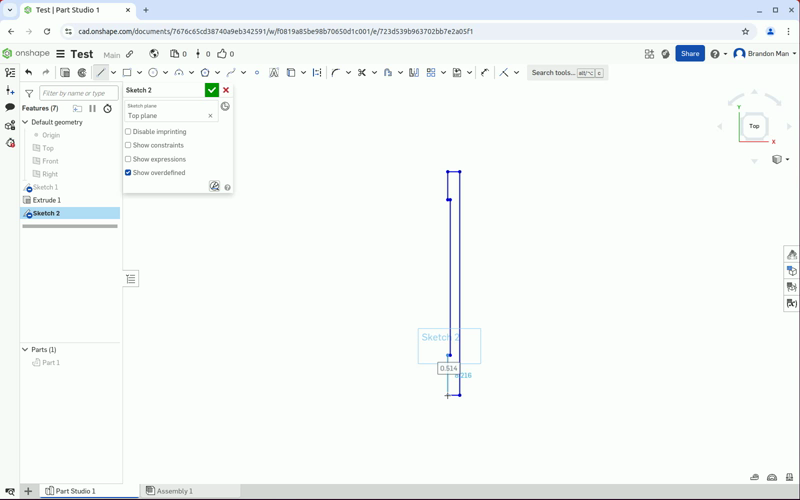
key(esc)
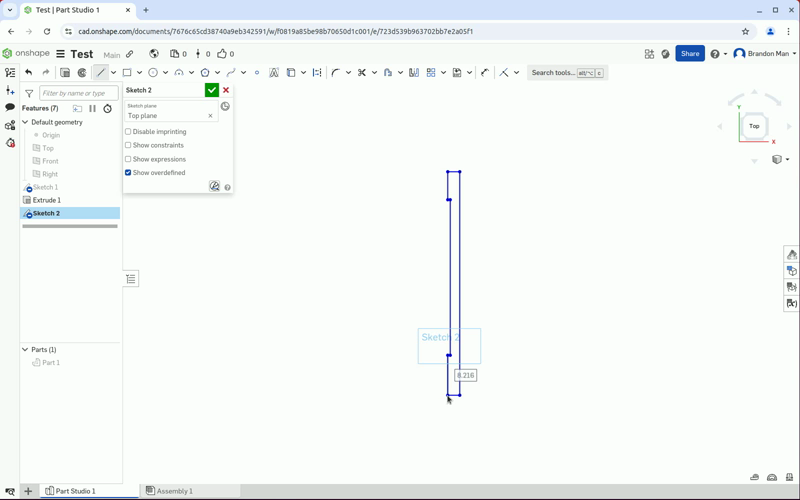
mouse_move(456, 313)
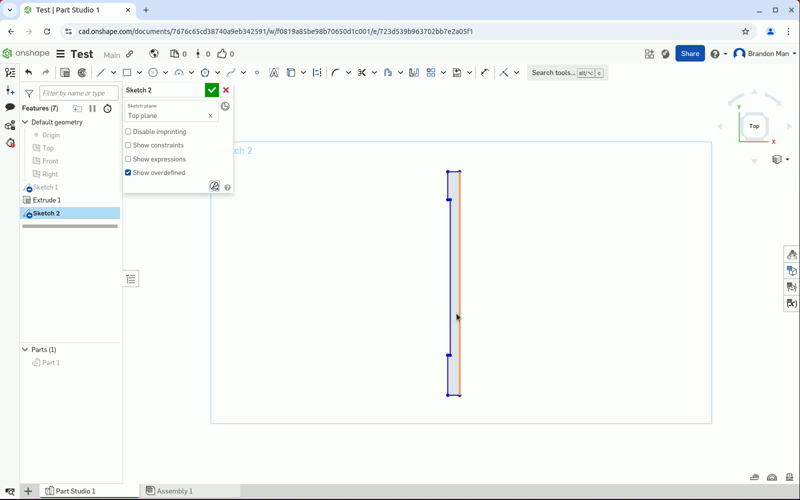
click(456, 313)
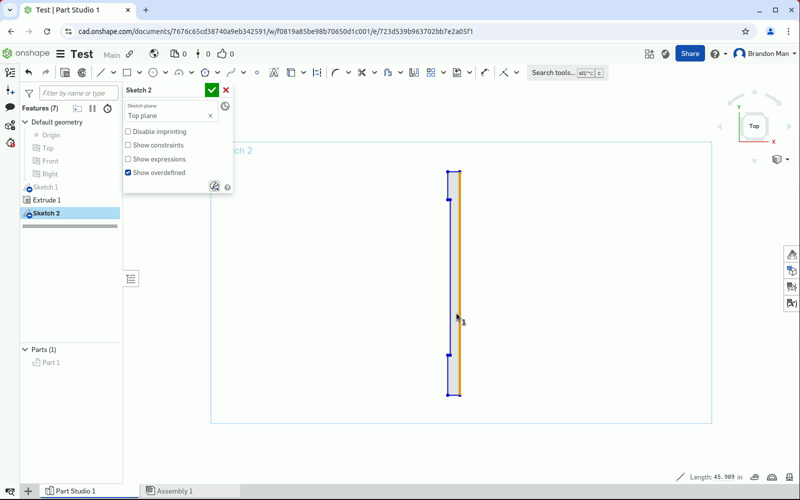
mouse_move(73, 352)
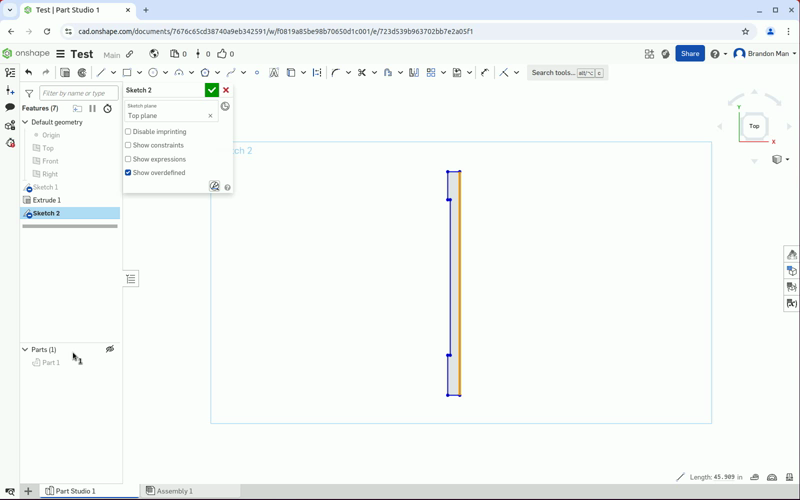
key(shift+y)
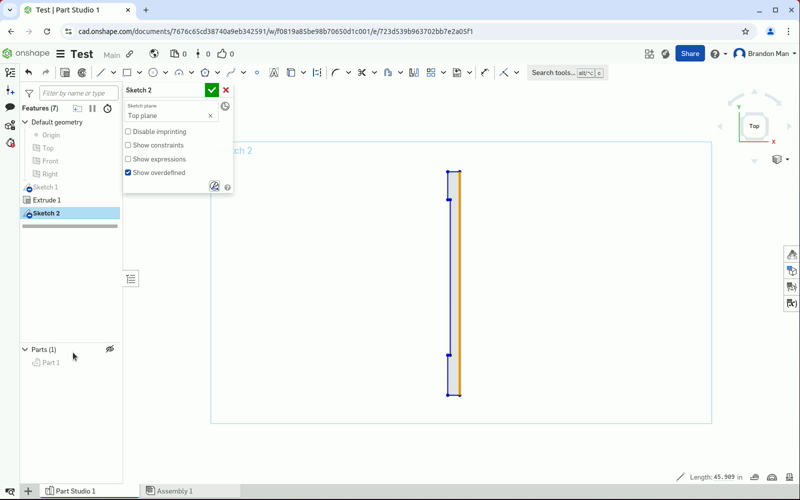
key(shift+e)
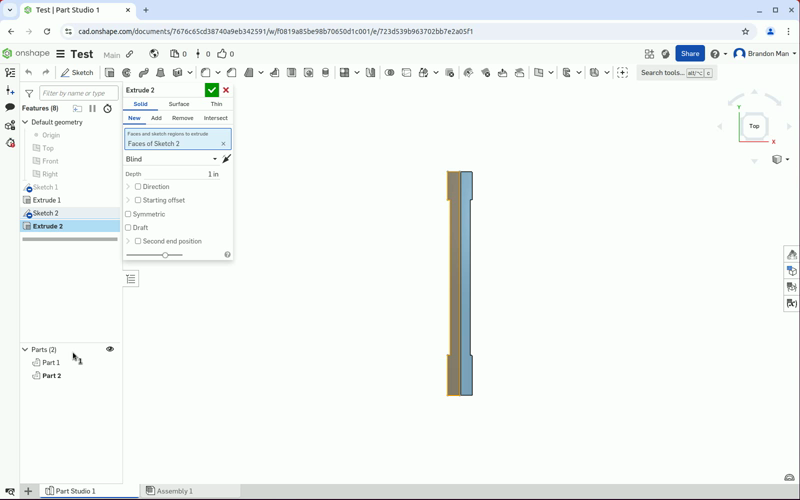
mouse_move(143, 106)
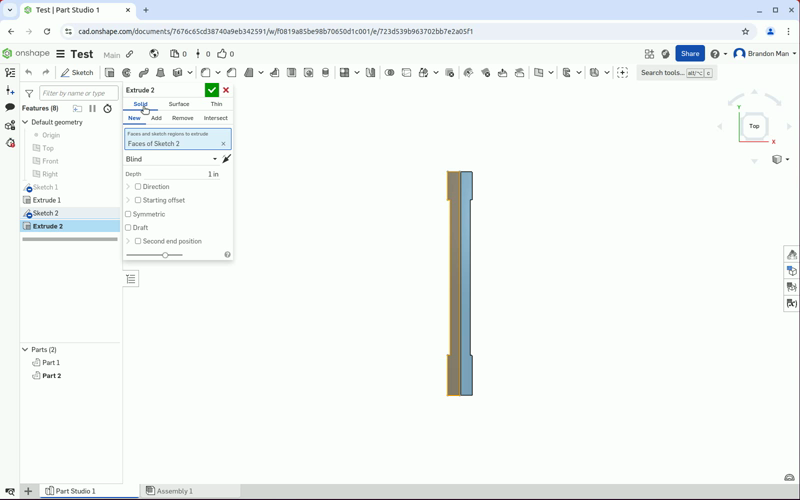
click(143, 106)
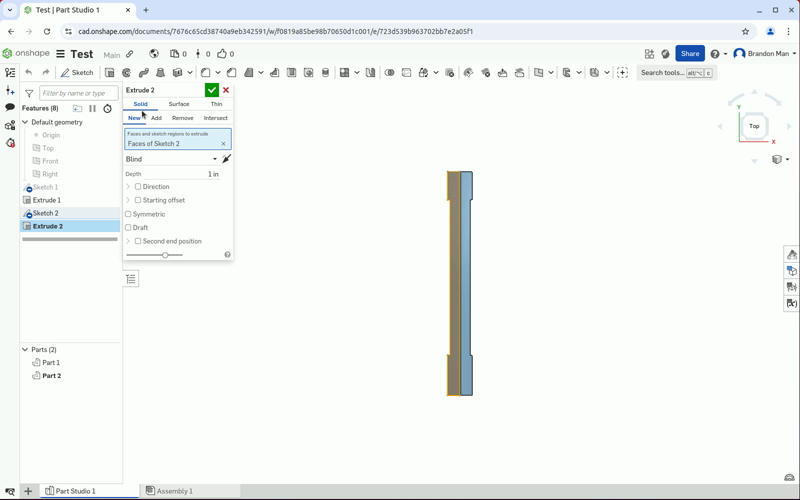
mouse_move(137, 120)
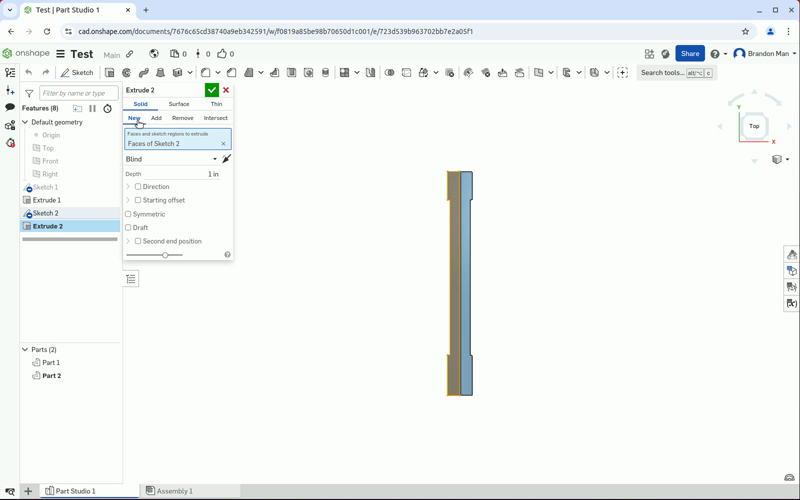
click(137, 120)
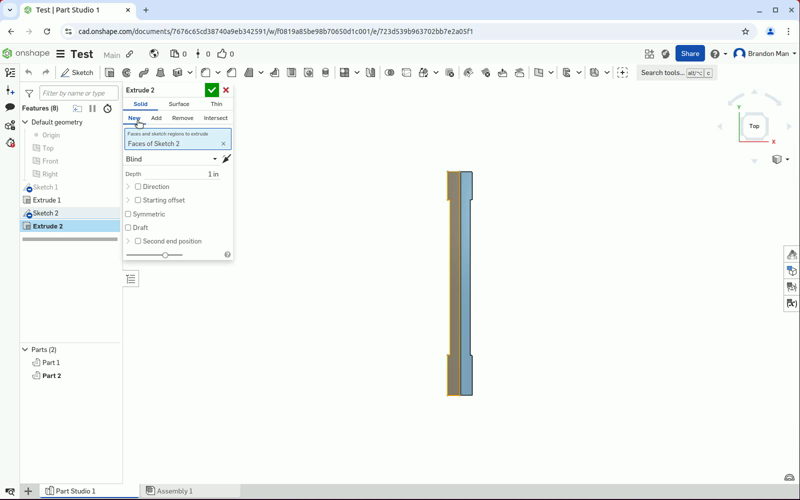
key(tab, 4)
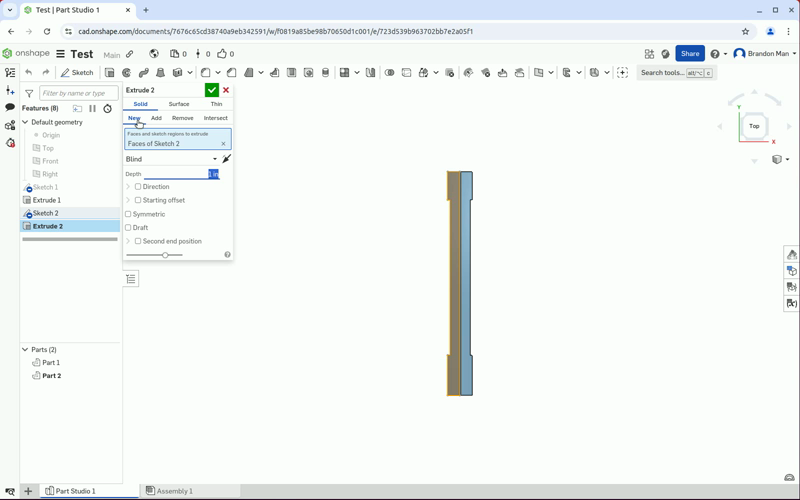
text(2.648)
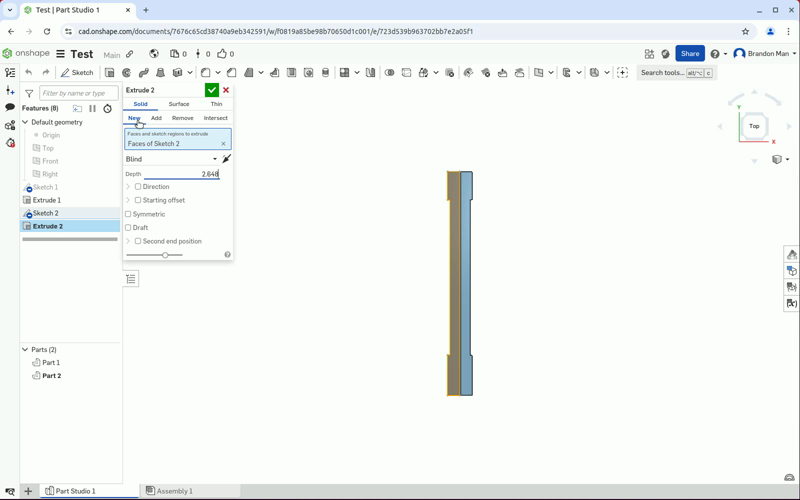
key(enter)
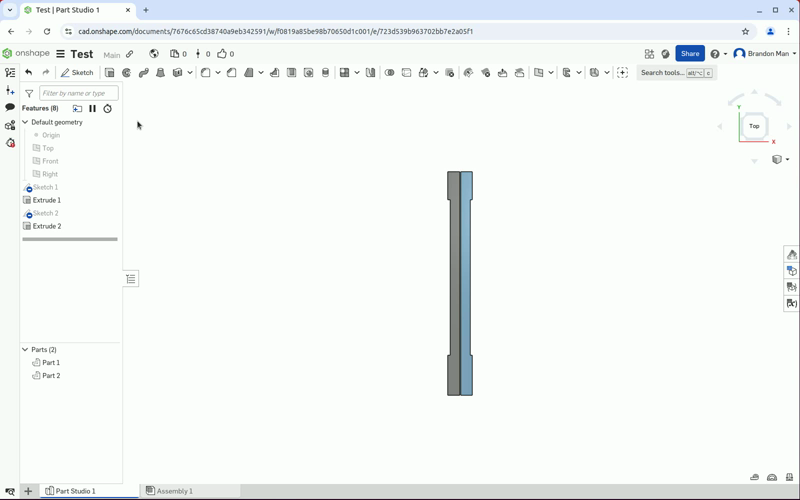
key(shift+h)
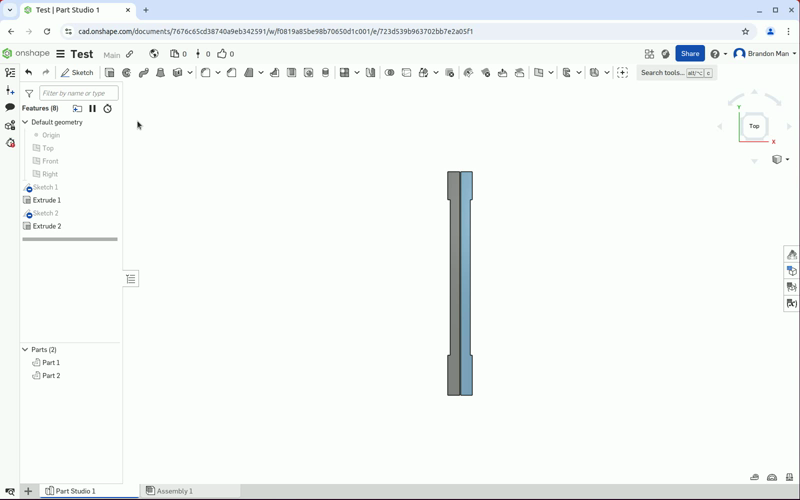
key(shift+h)
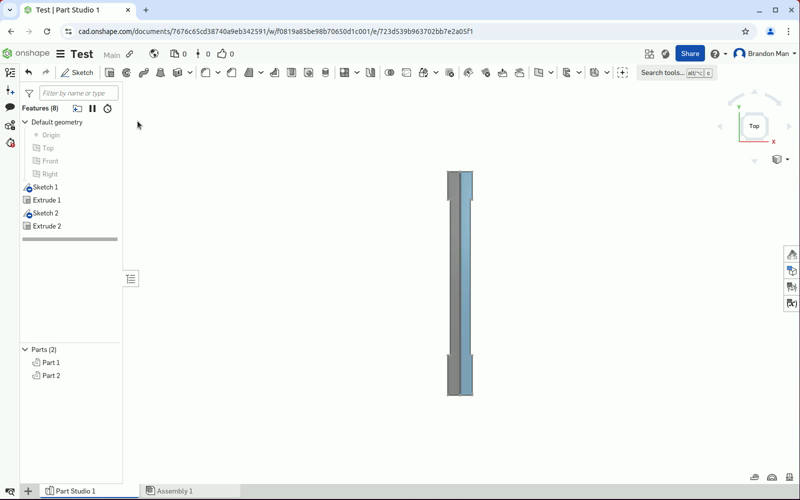
key(shift+7)
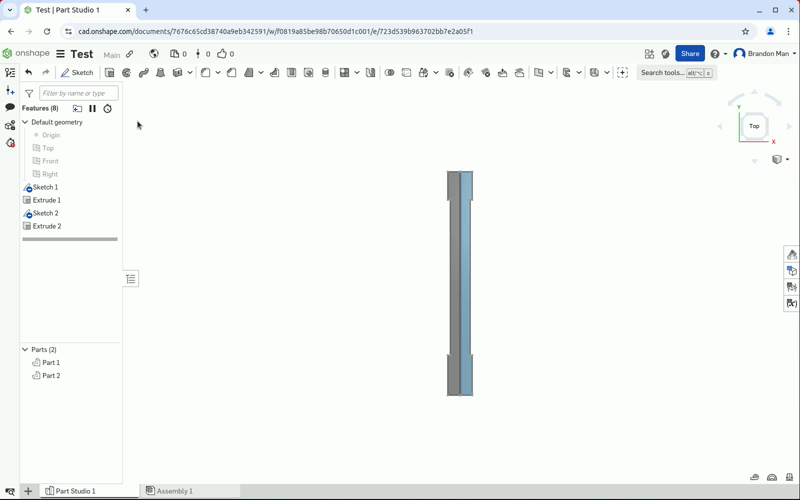
key(up, 3)
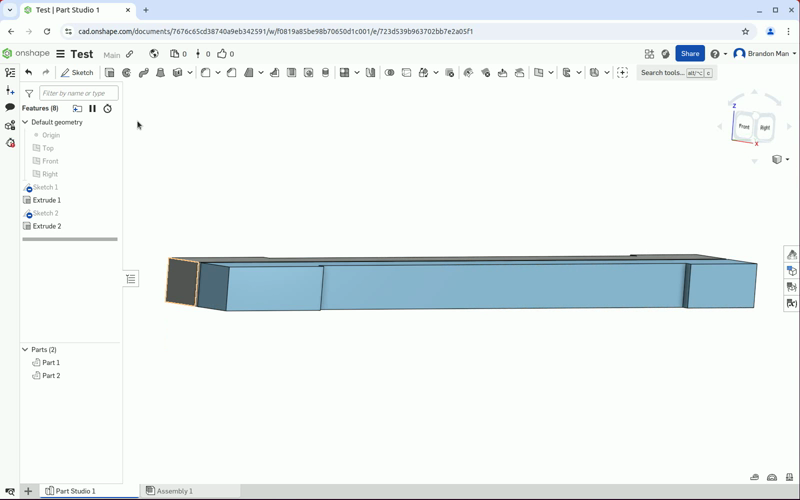
key(left, 3)
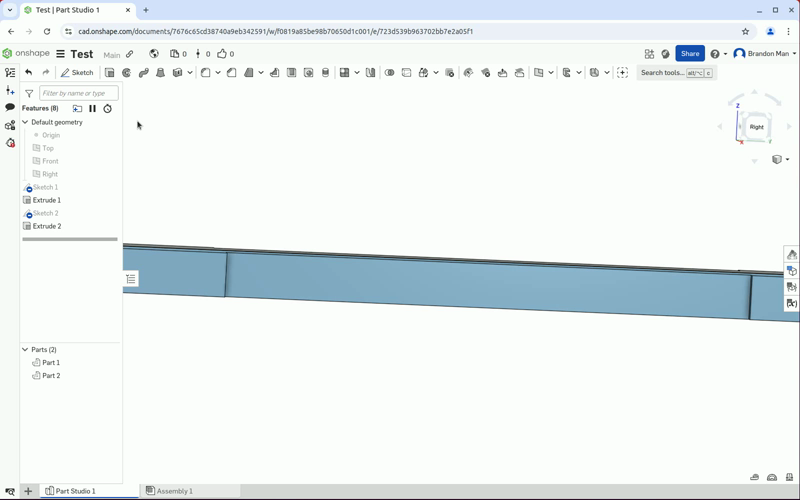
key(right, 3)
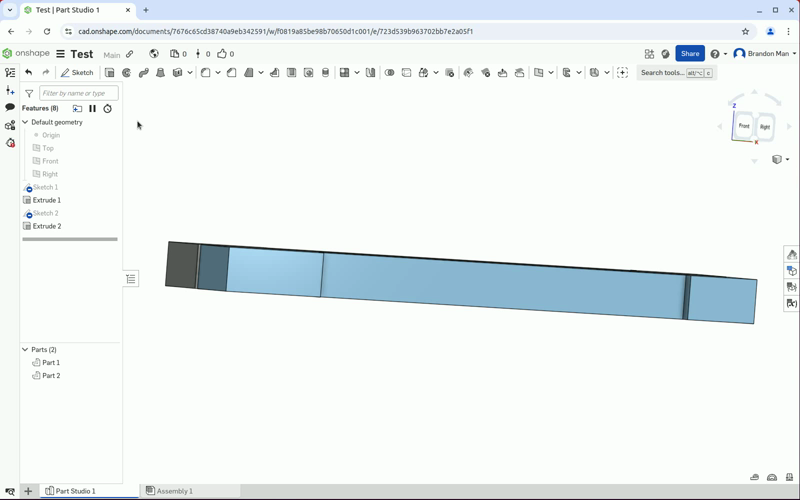
key(down, 3)
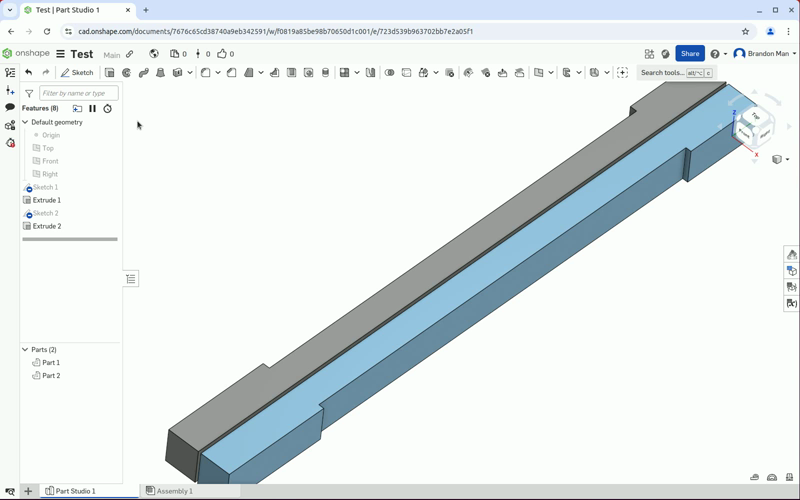
mouse_move(73, 189)
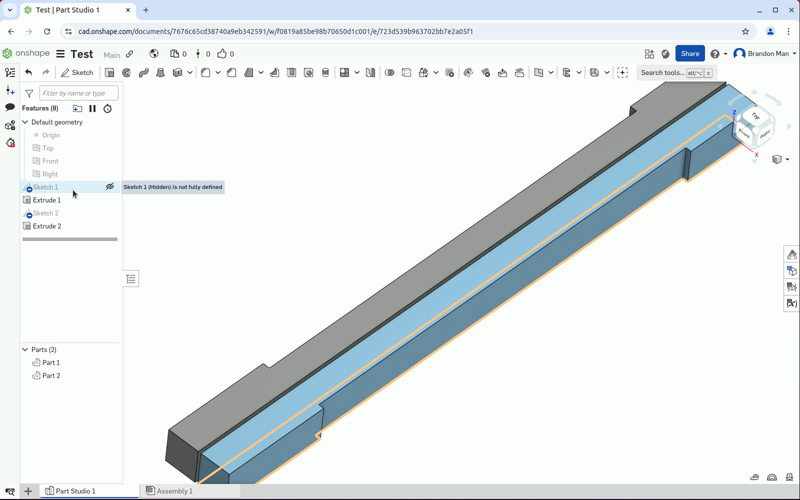
click(73, 189)